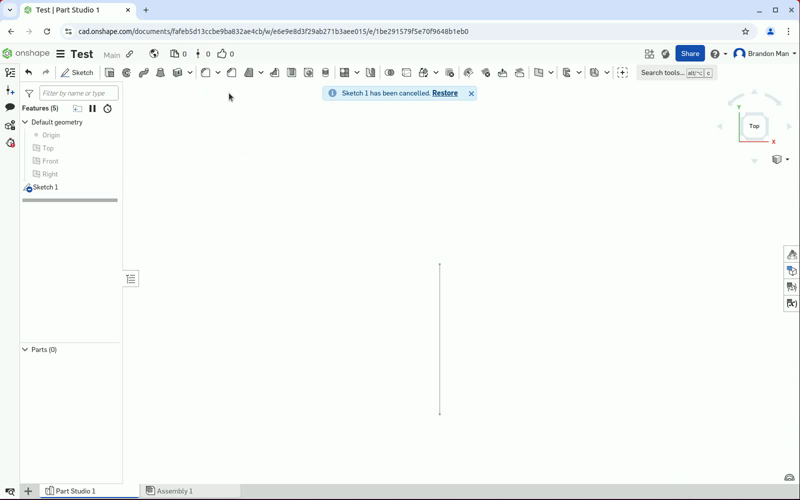
key(shift+h)
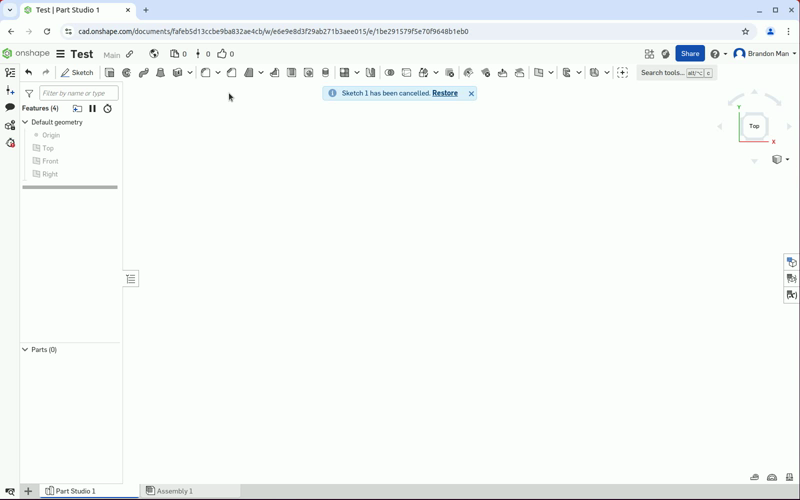
mouse_move(73, 352)
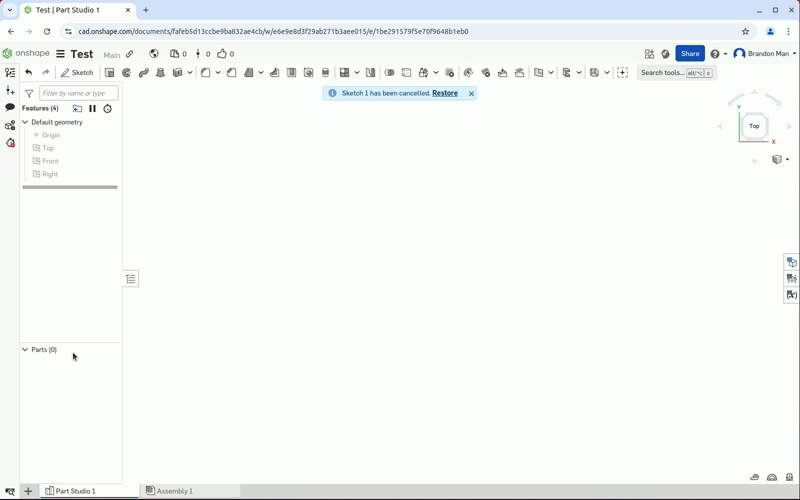
key(y)
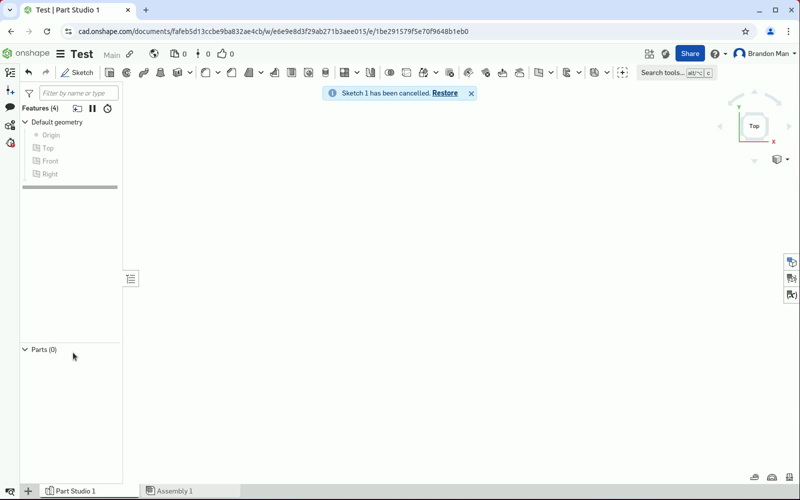
key(shift+p)
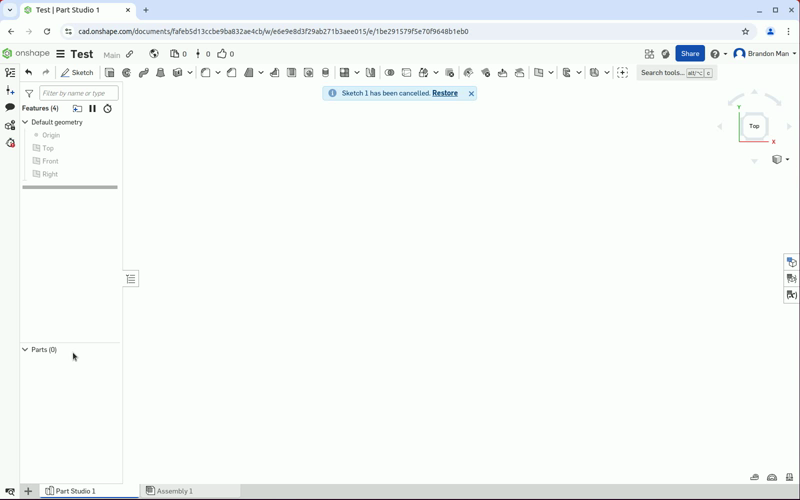
key(space)
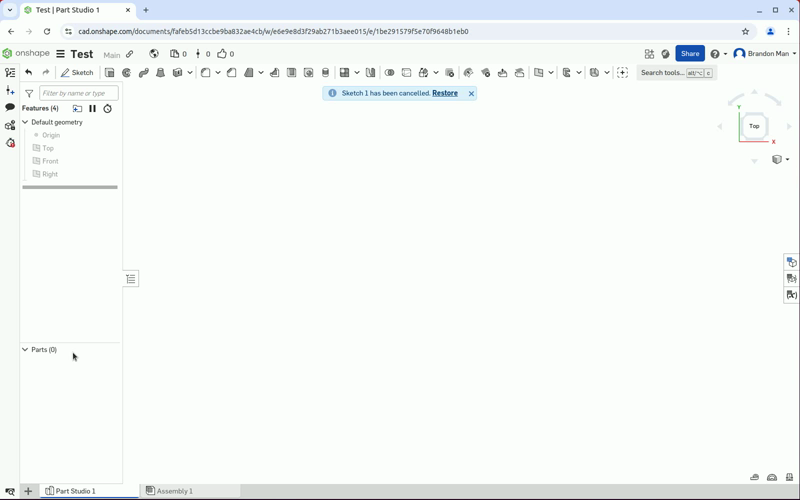
key_down(shift)
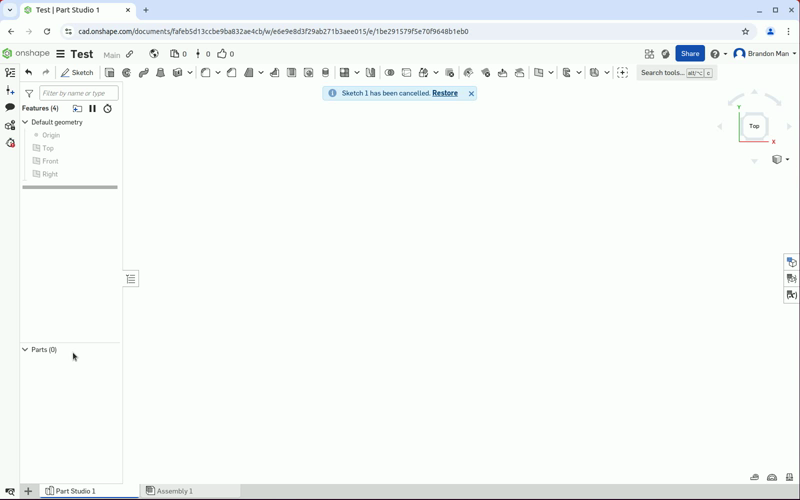
key(up)
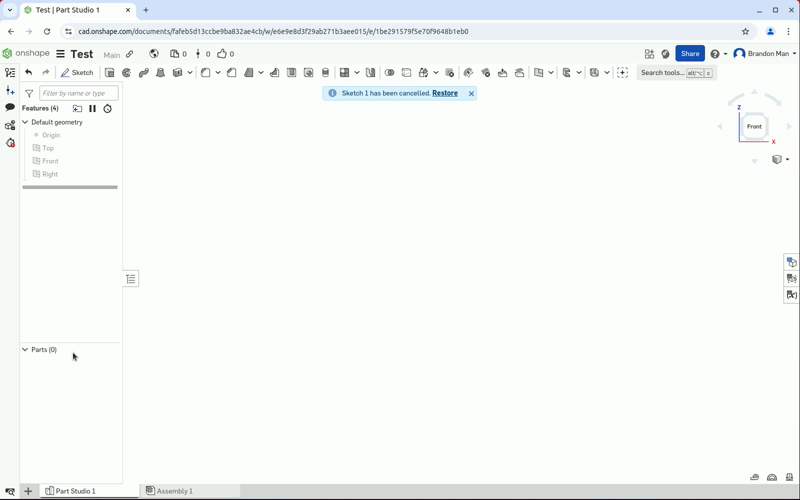
key_up(shift)
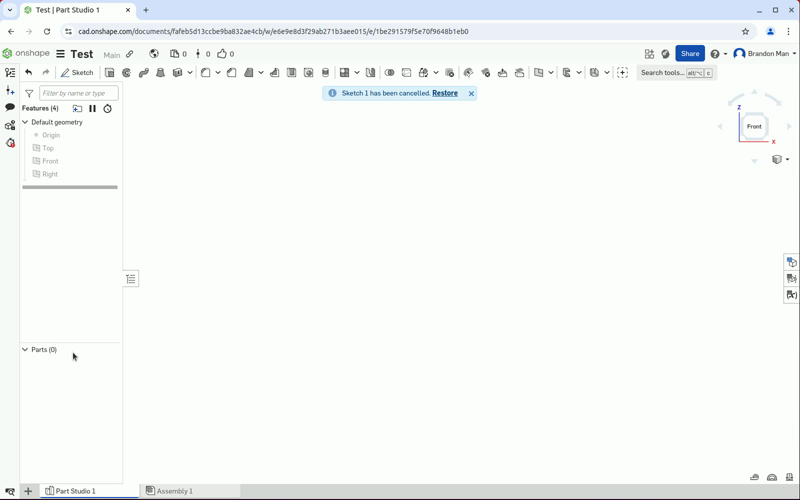
mouse_move(73, 352)
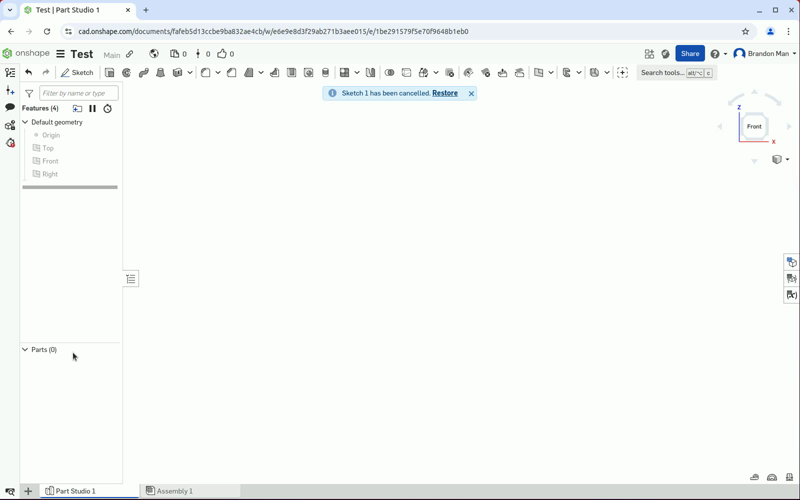
key(shift+y)
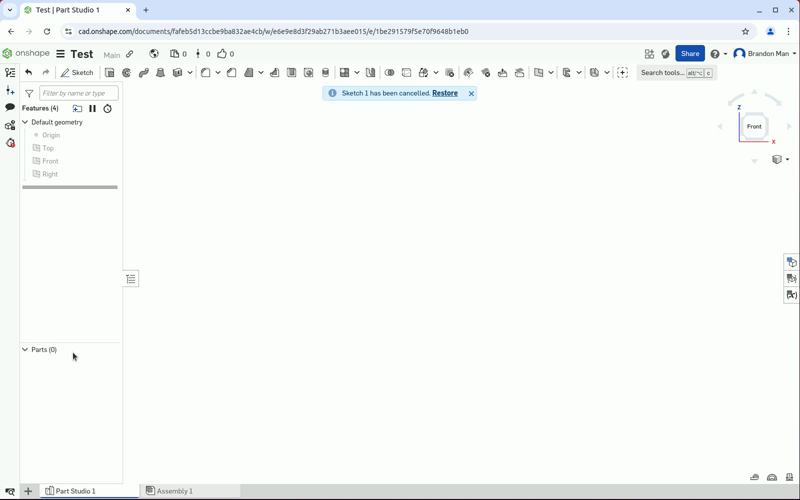
key(shift+s)
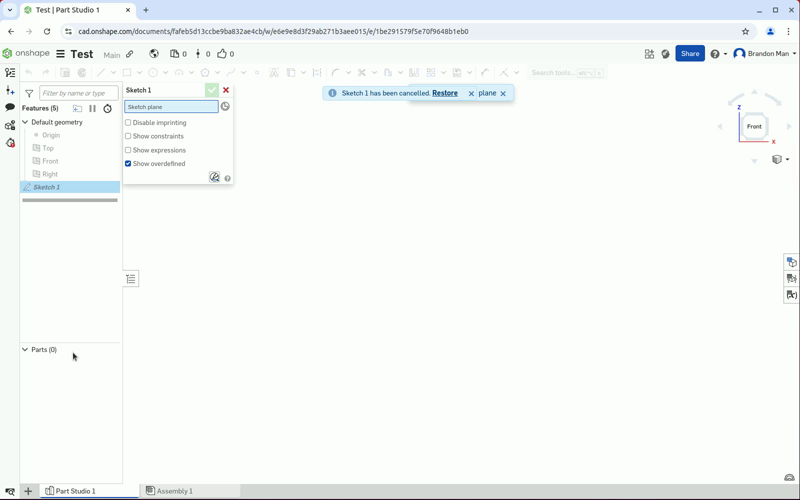
mouse_move(73, 163)
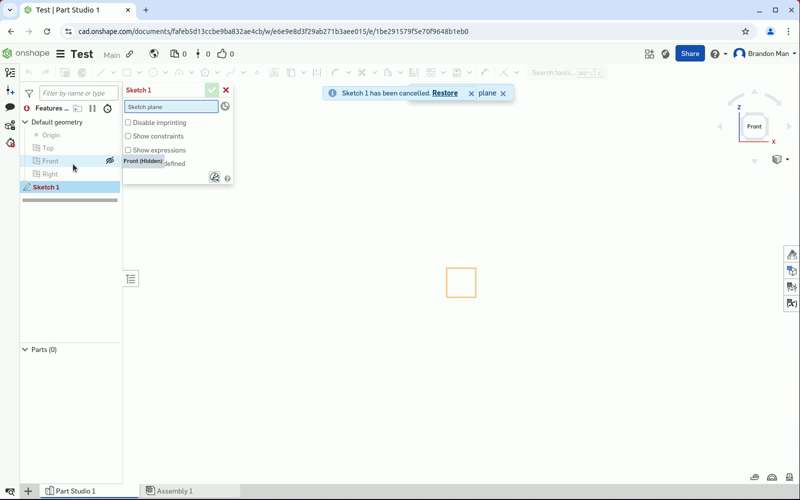
click(73, 163)
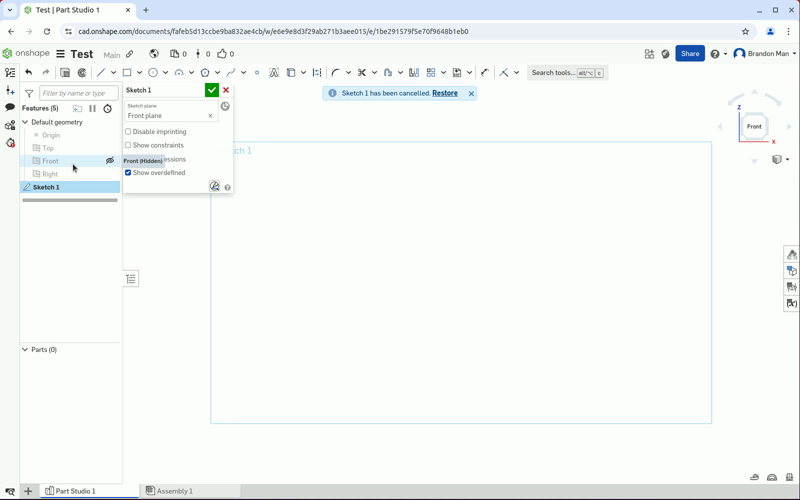
mouse_move(73, 352)
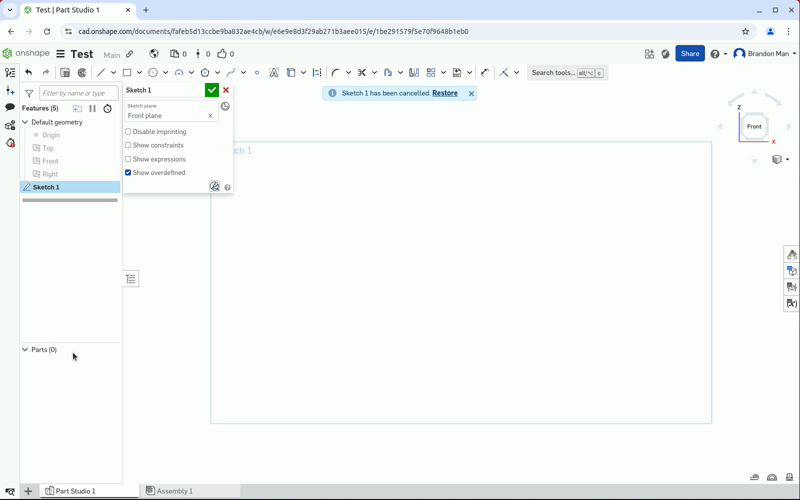
key(y)
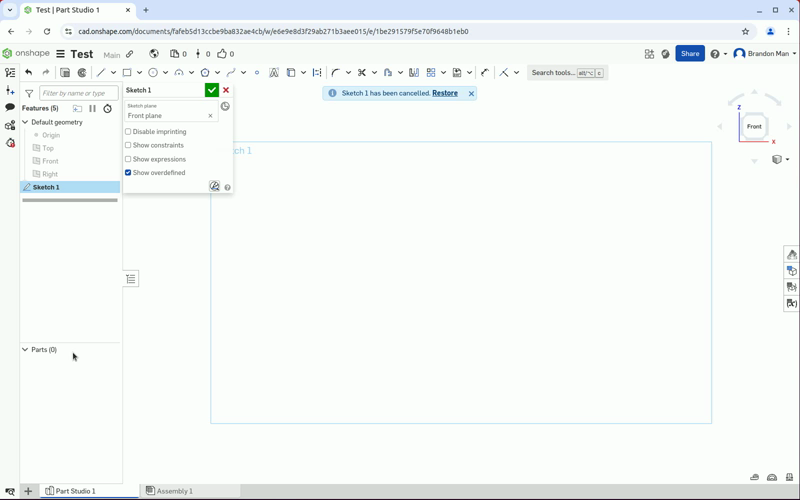
key(c)
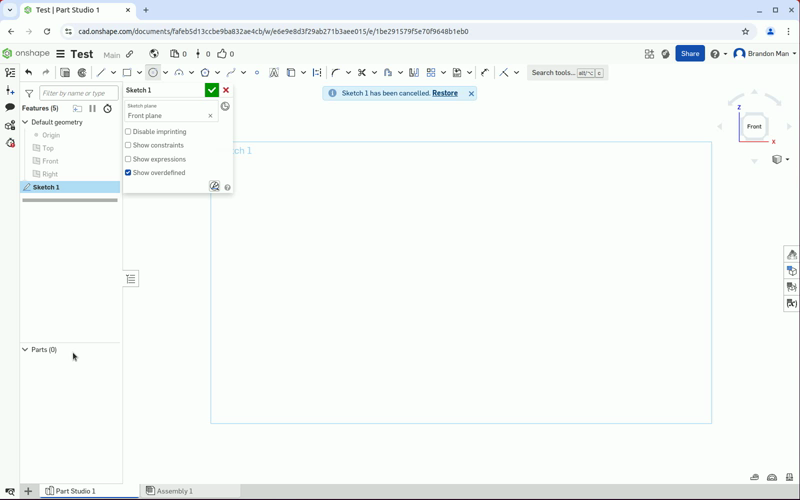
key_down(shift)
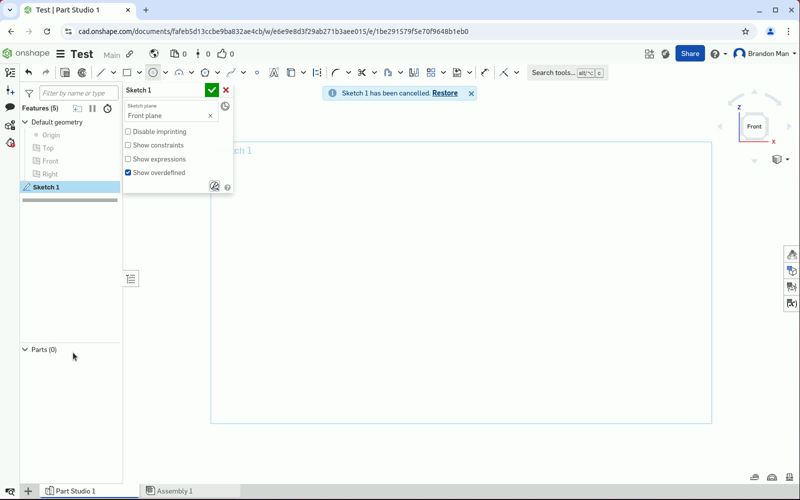
mouse_move(376, 218)
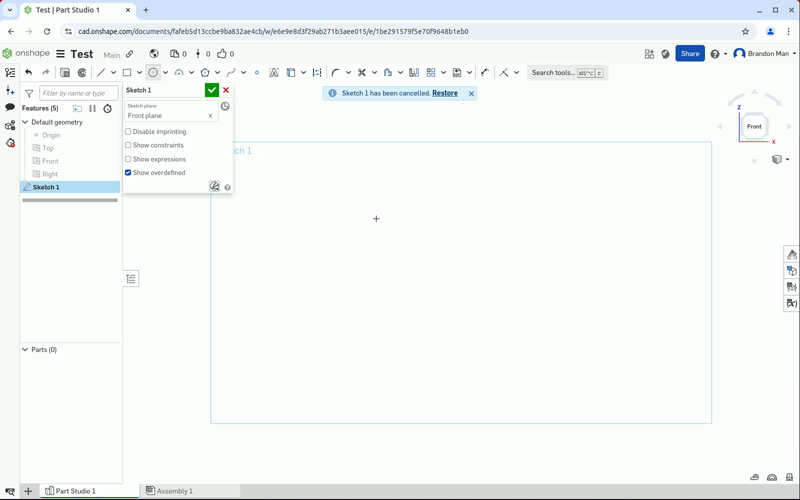
click(376, 218)
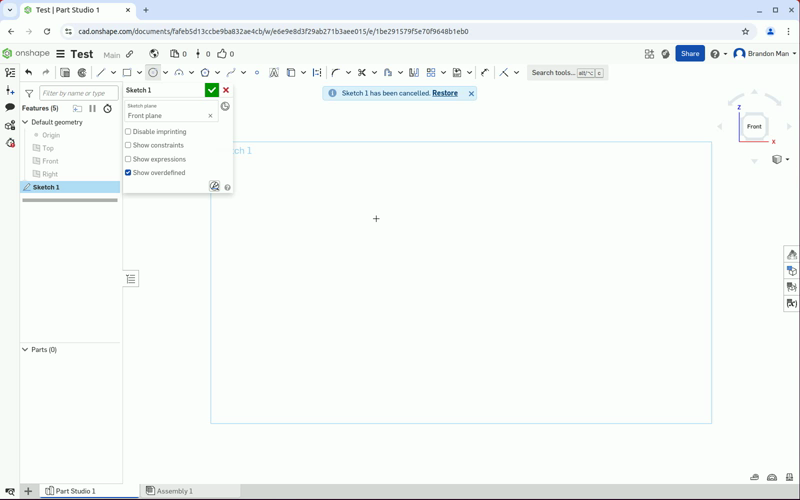
key_up(shift)
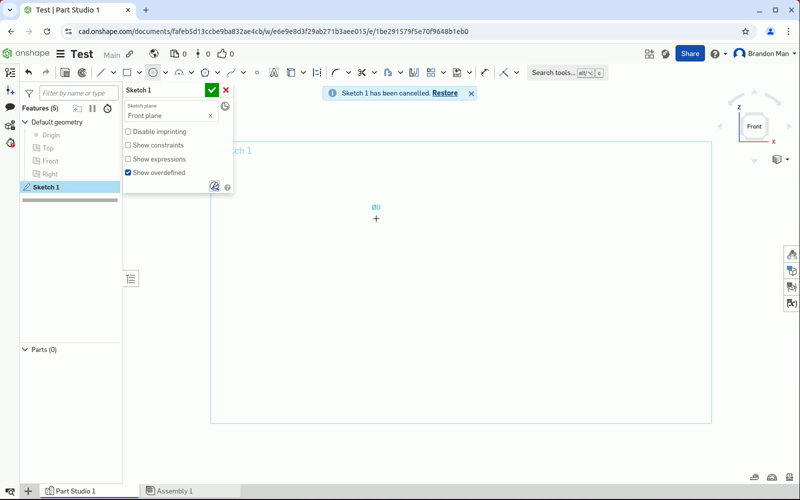
mouse_move(404, 218)
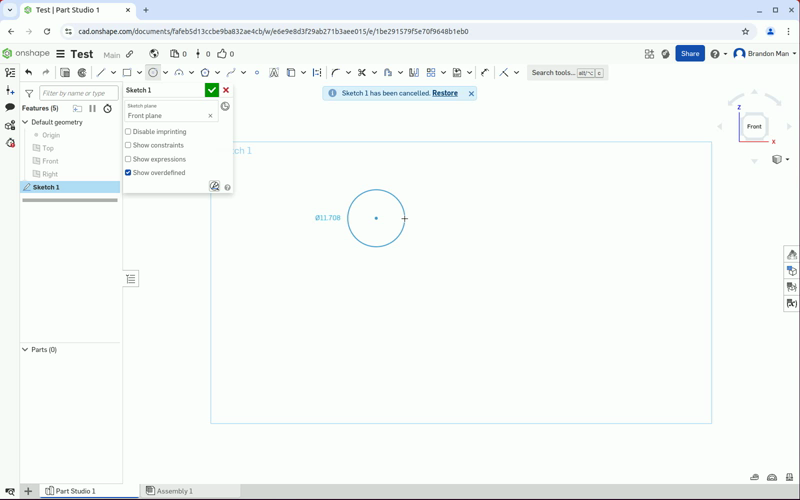
click(404, 218)
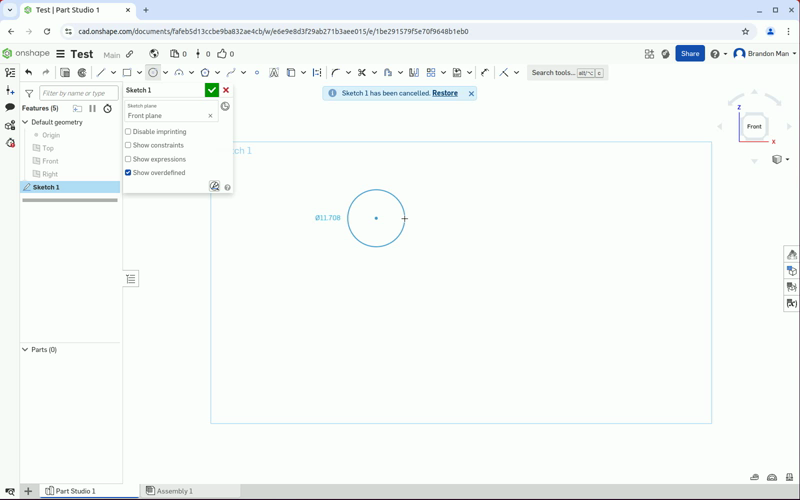
key(esc)
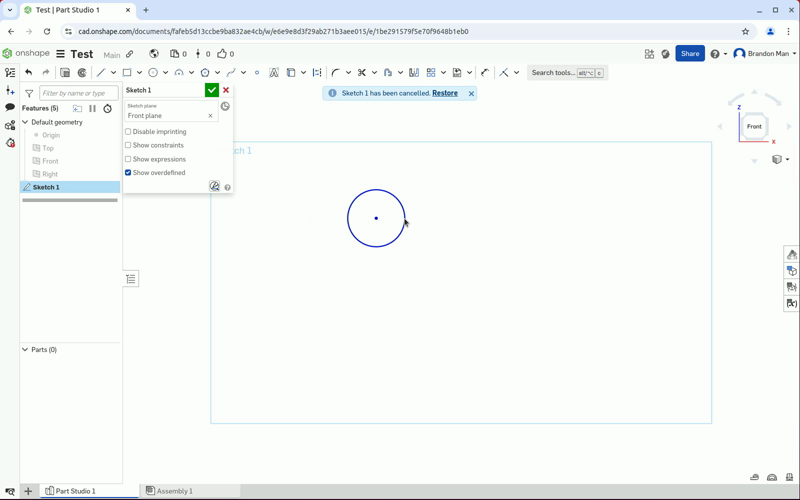
key(c)
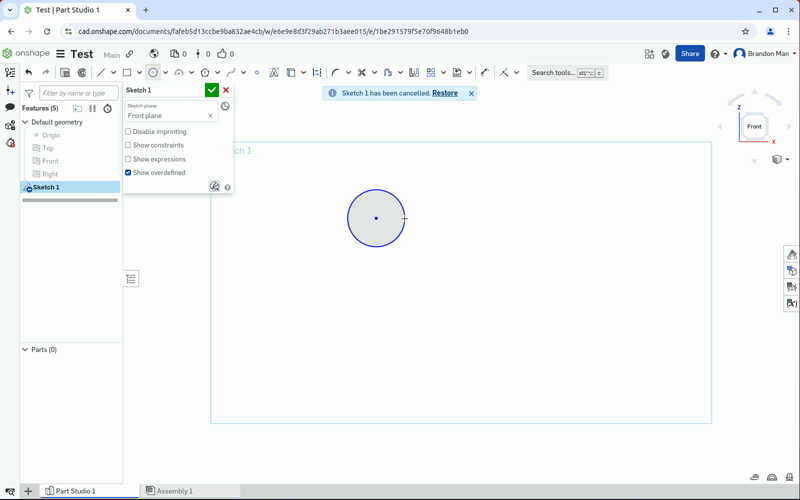
key_down(shift)
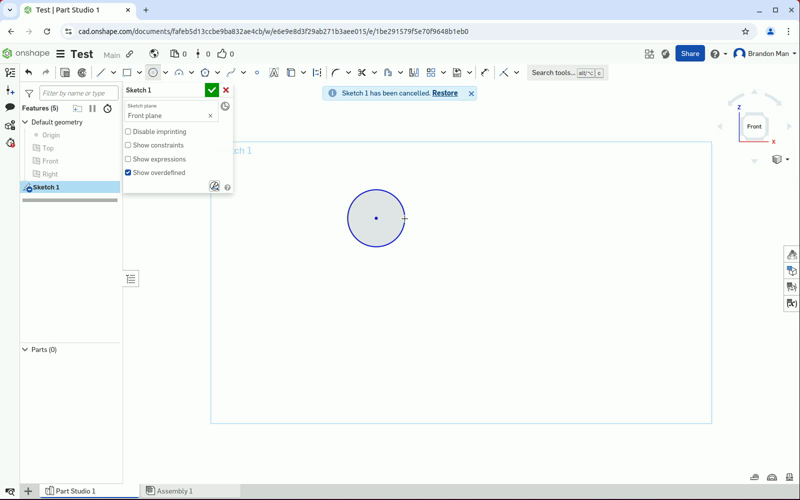
mouse_move(358, 223)
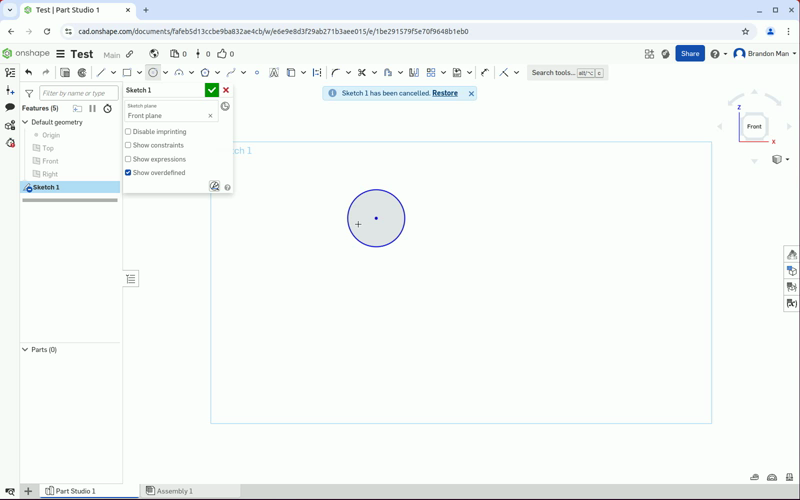
click(358, 223)
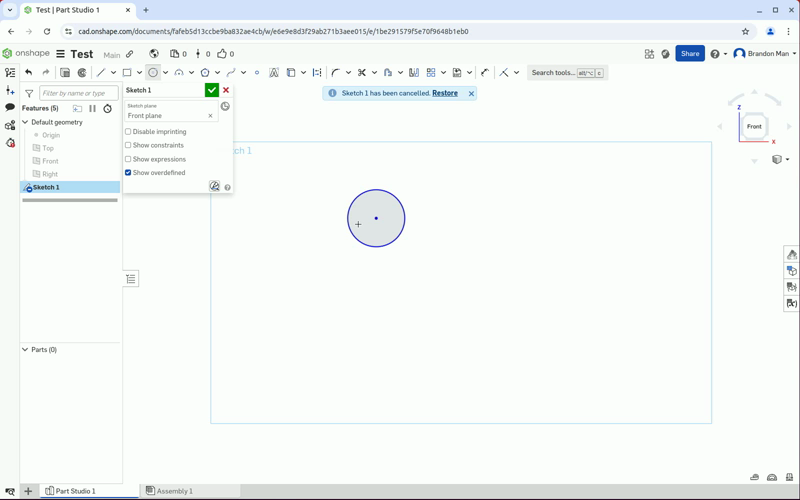
key_up(shift)
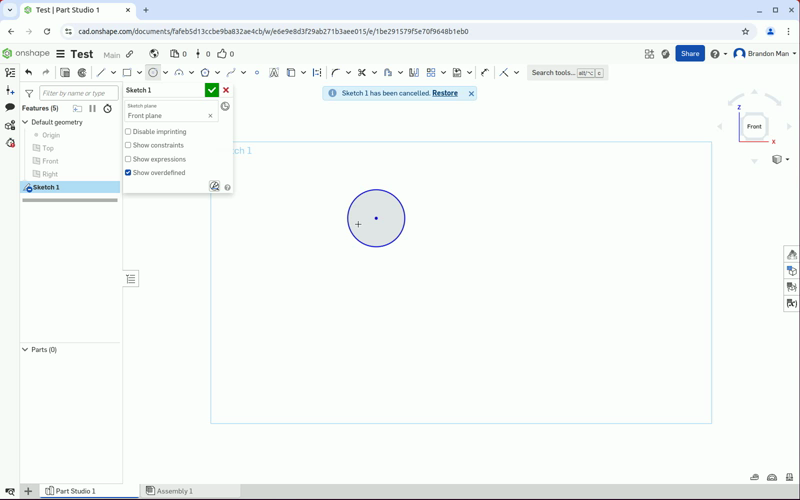
mouse_move(362, 223)
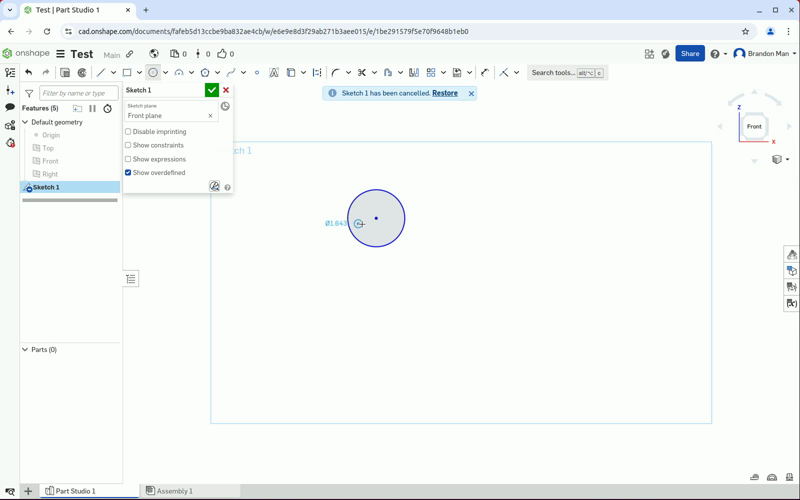
click(362, 223)
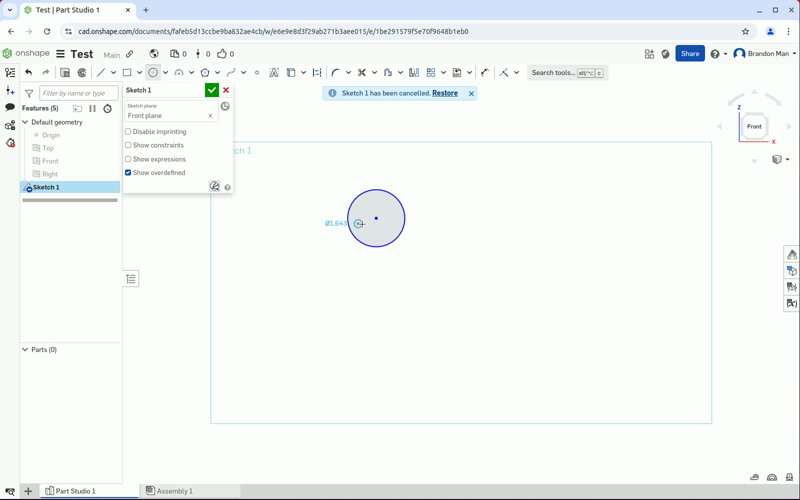
key(esc)
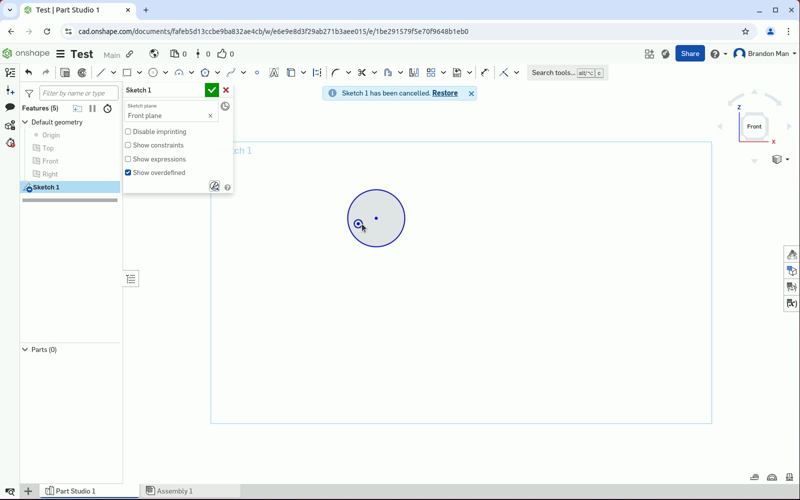
key(c)
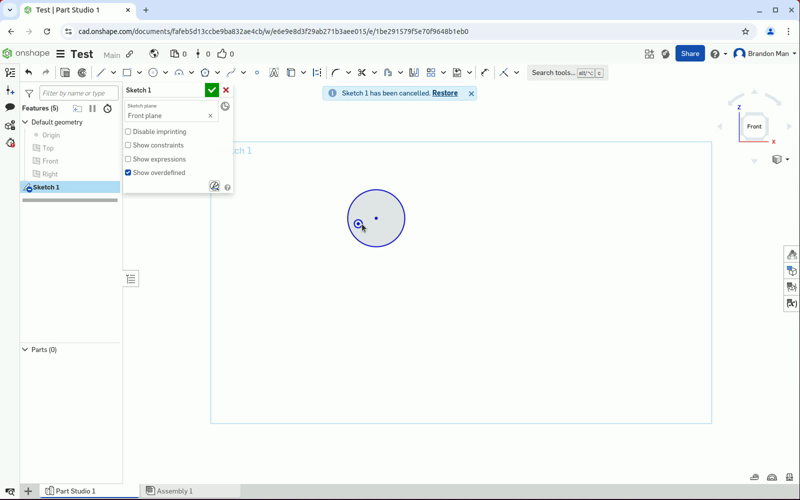
key_down(shift)
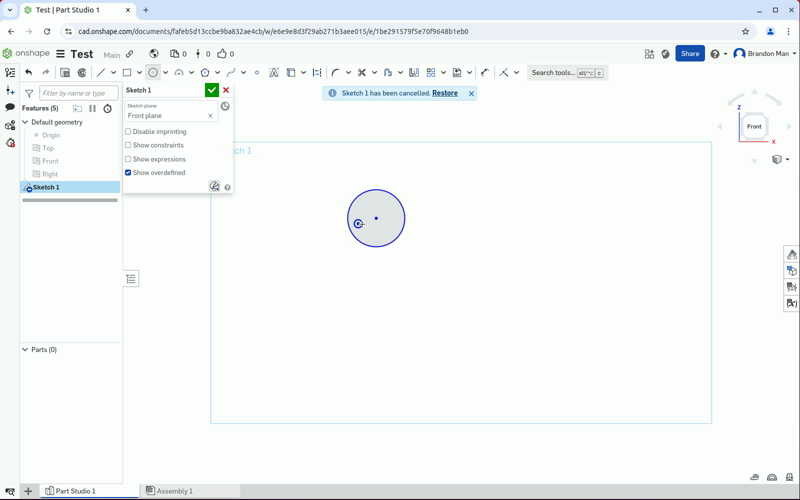
mouse_move(371, 200)
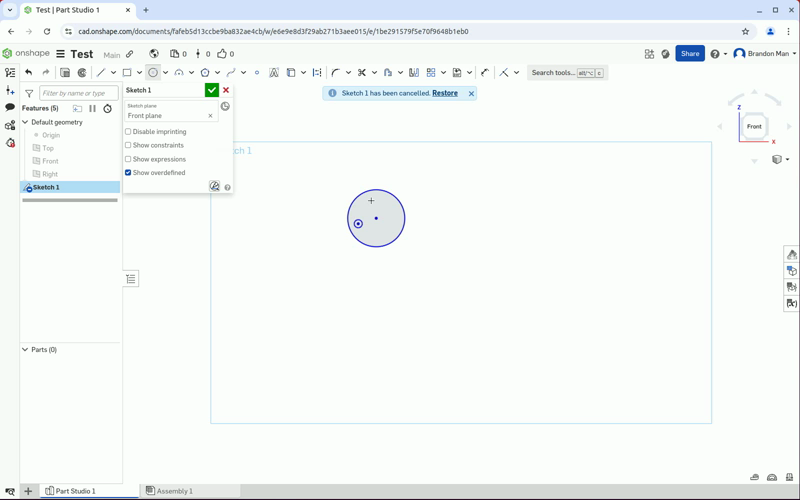
click(371, 200)
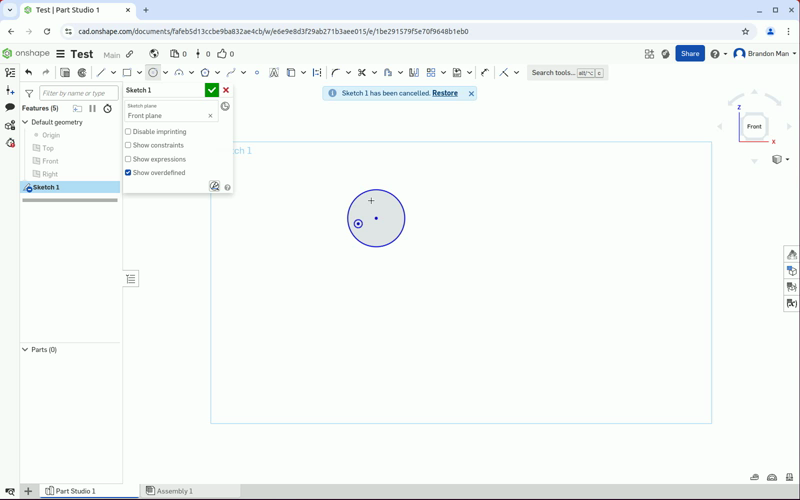
key_up(shift)
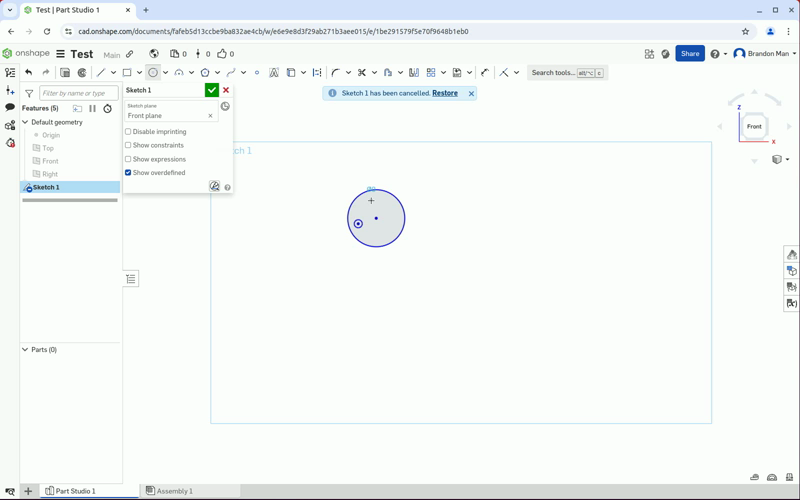
mouse_move(375, 200)
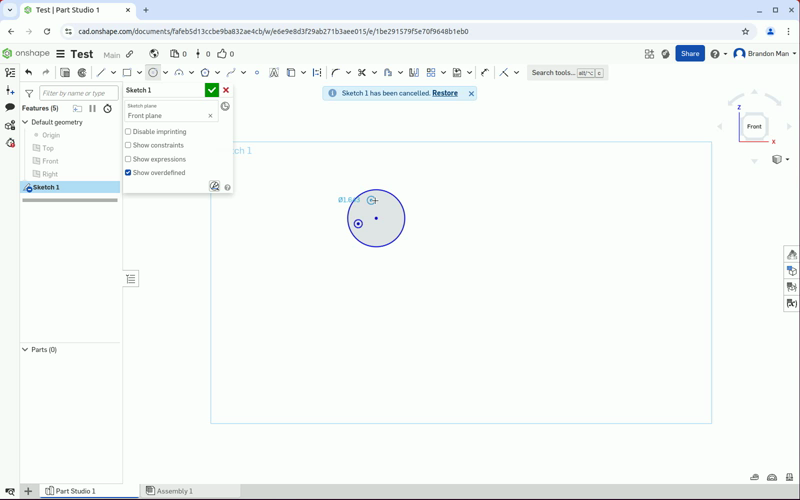
click(375, 200)
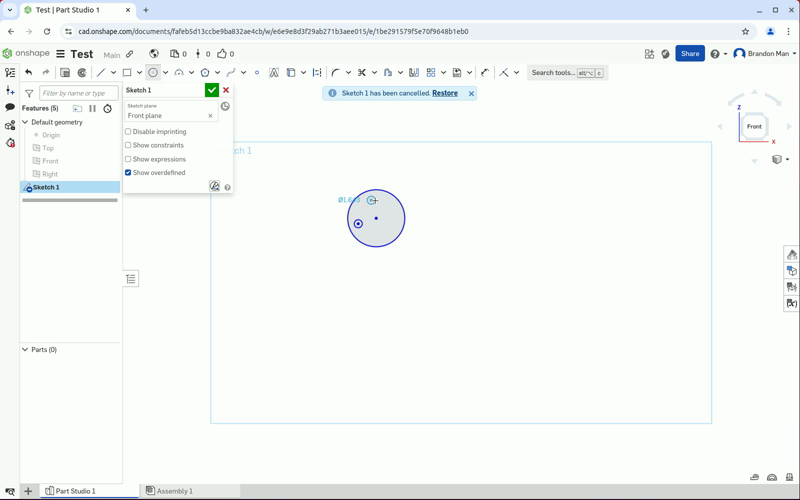
key(esc)
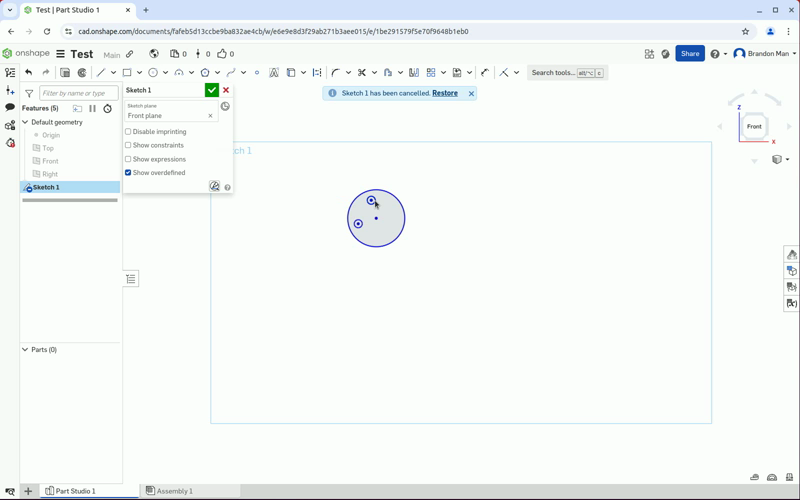
key(c)
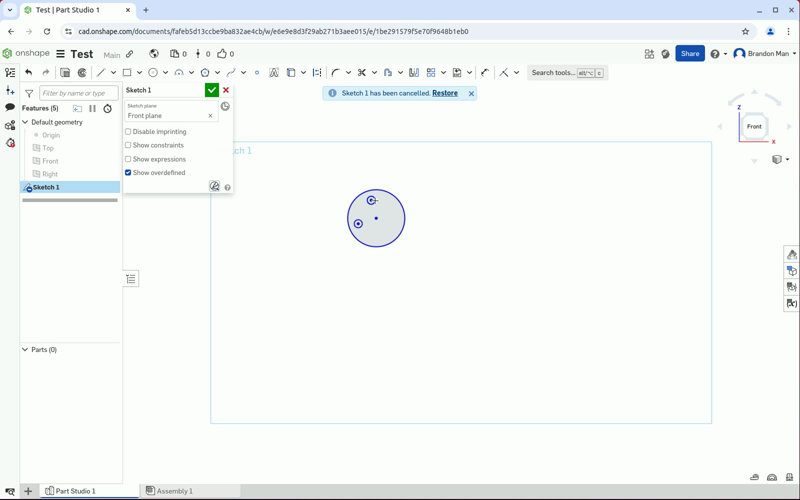
key_down(shift)
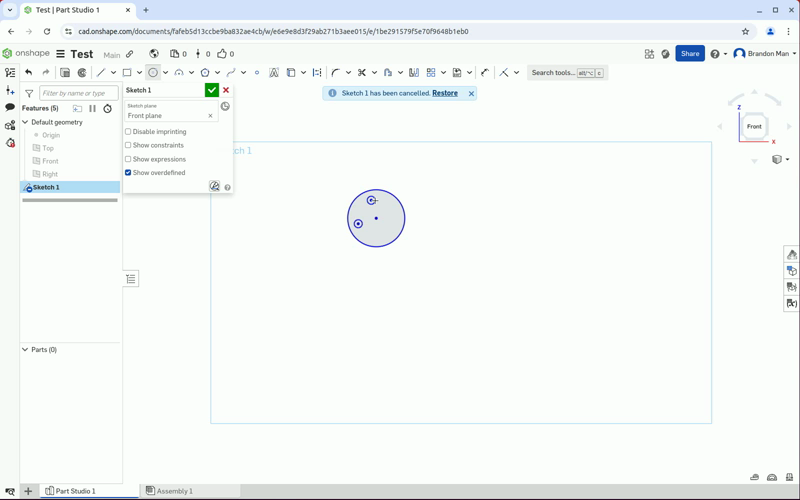
mouse_move(376, 218)
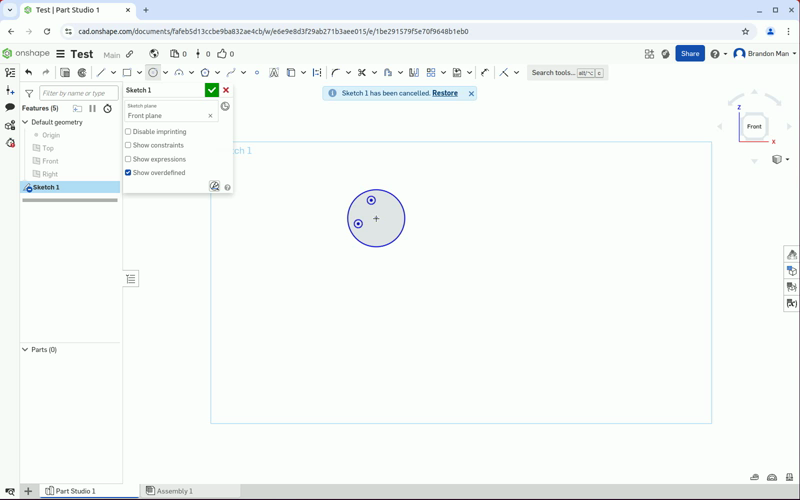
click(376, 218)
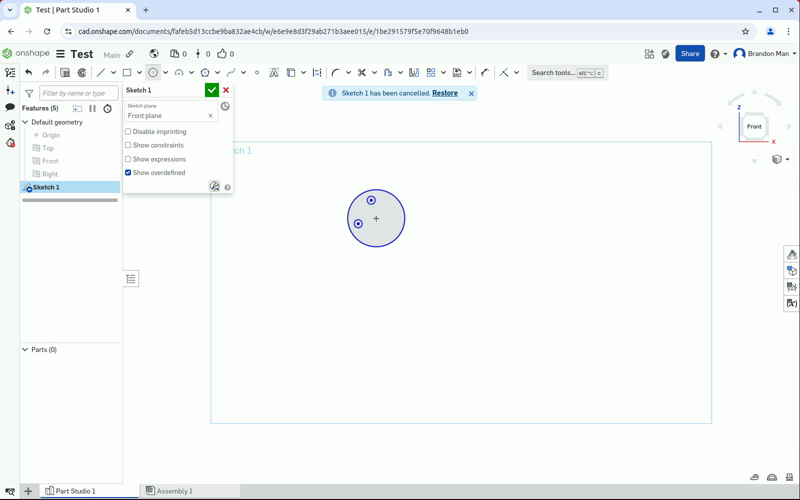
key_up(shift)
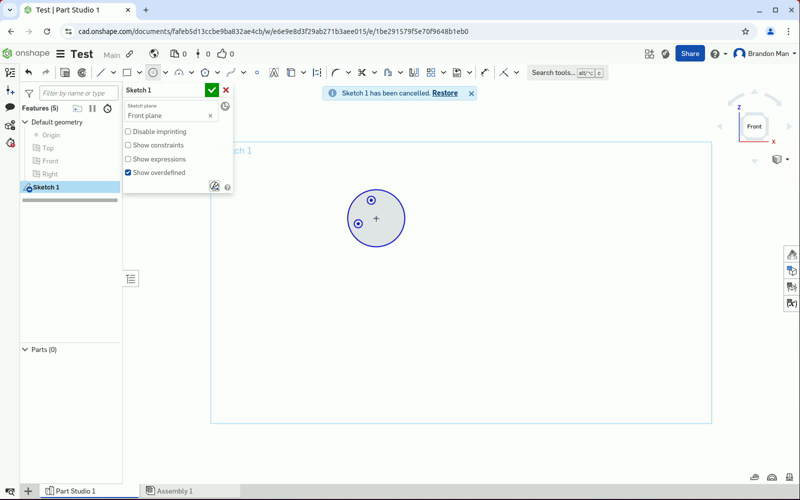
mouse_move(380, 218)
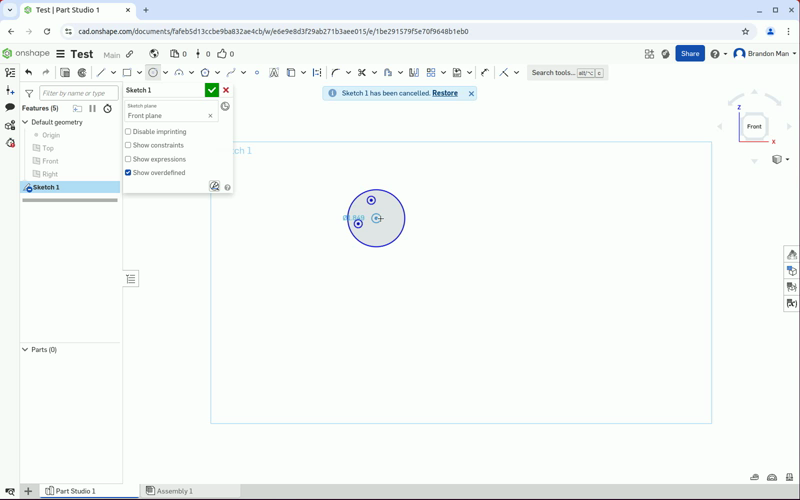
scroll(6)
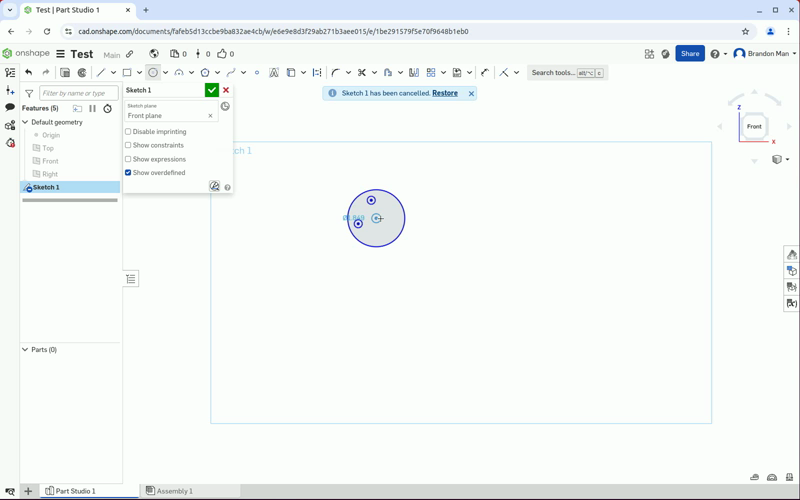
scroll(6)
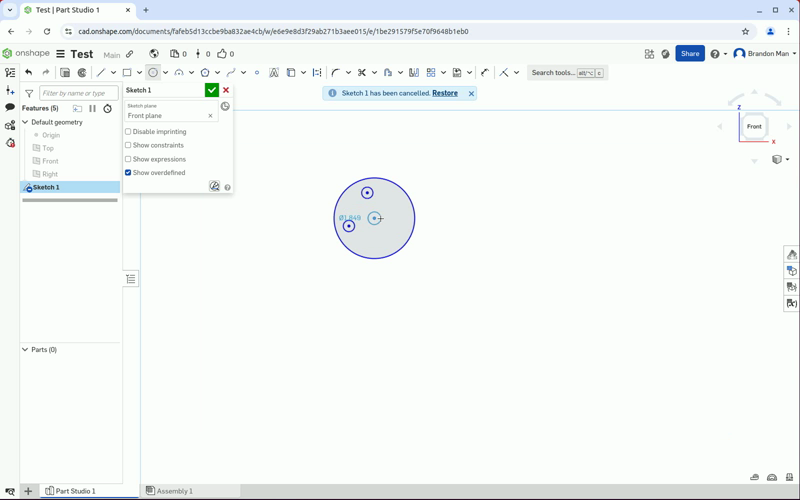
scroll(6)
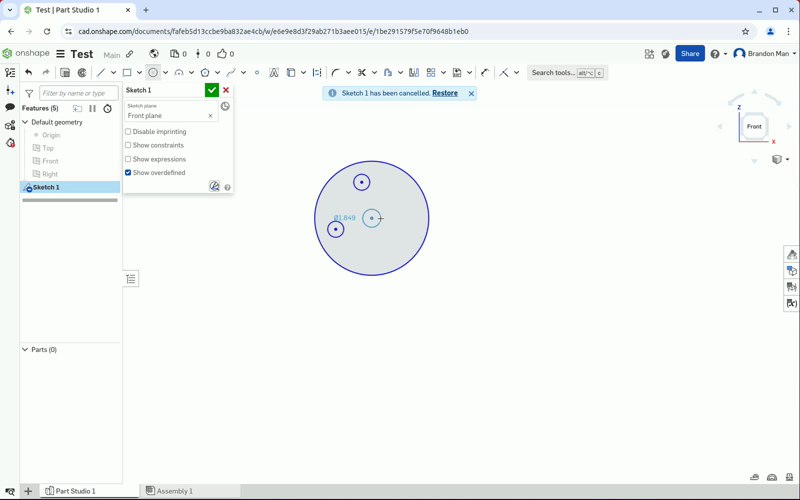
scroll(6)
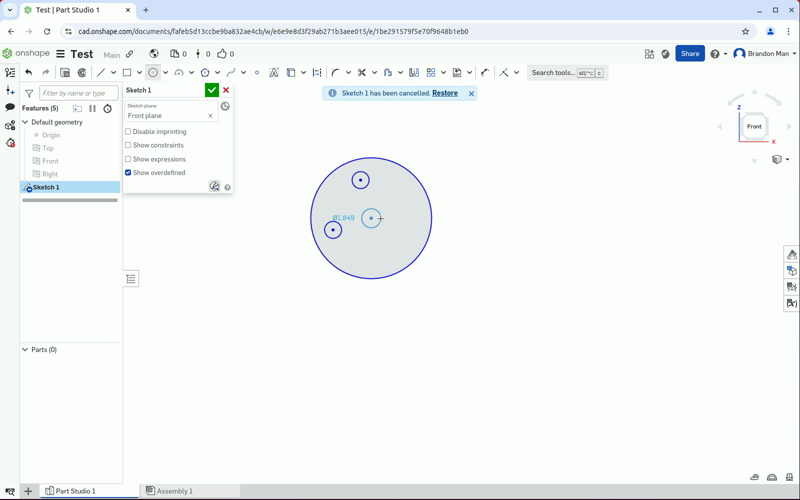
scroll(6)
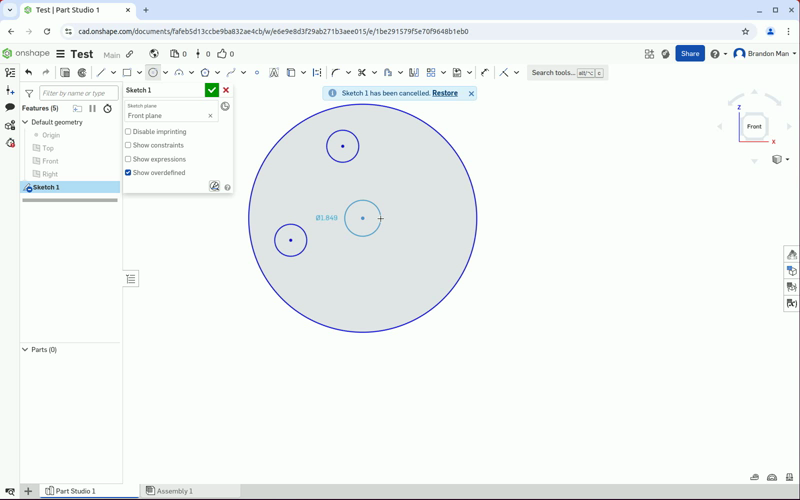
scroll(6)
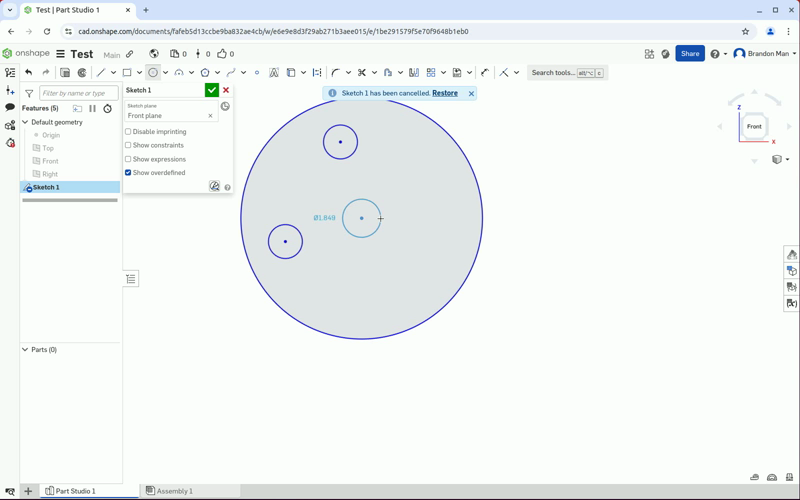
scroll(6)
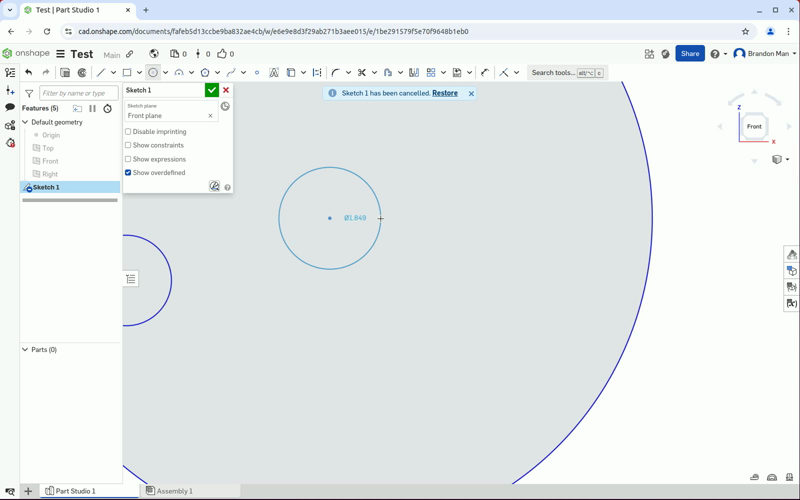
click(380, 218)
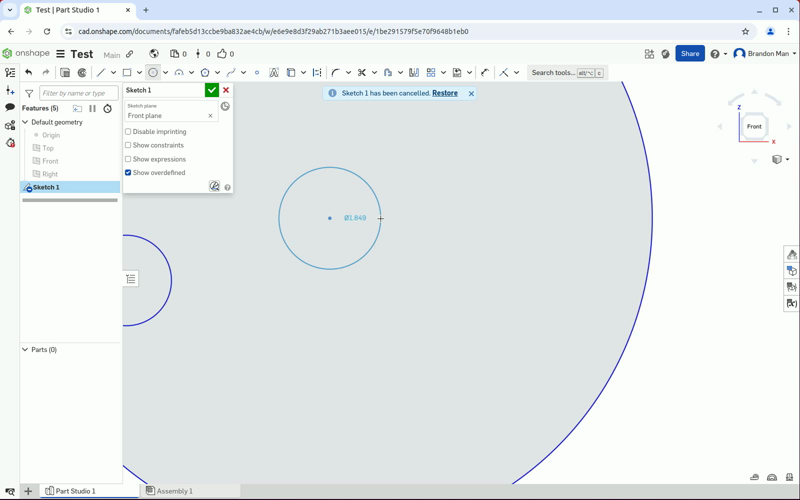
scroll(-6)
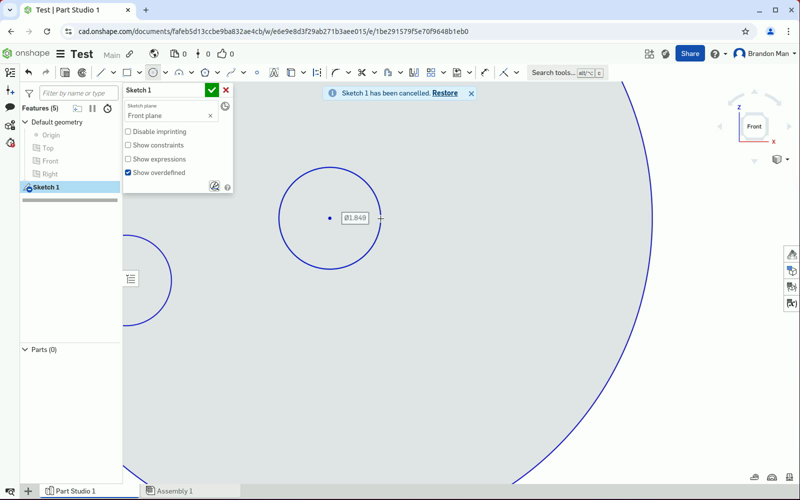
scroll(-6)
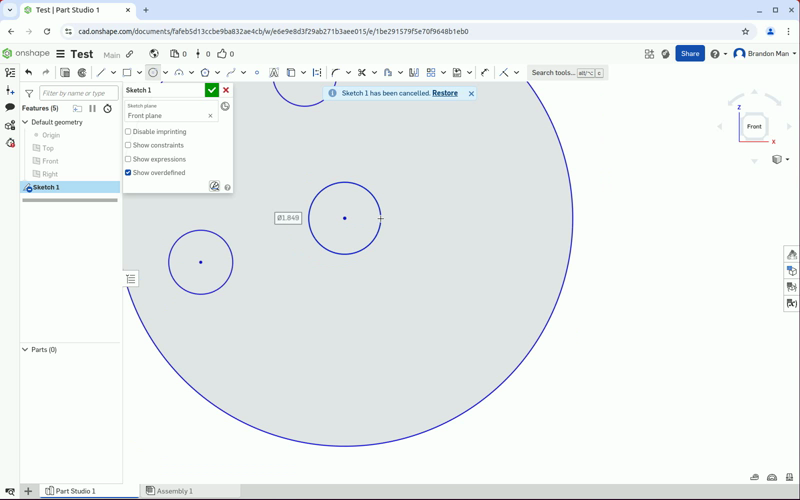
scroll(-6)
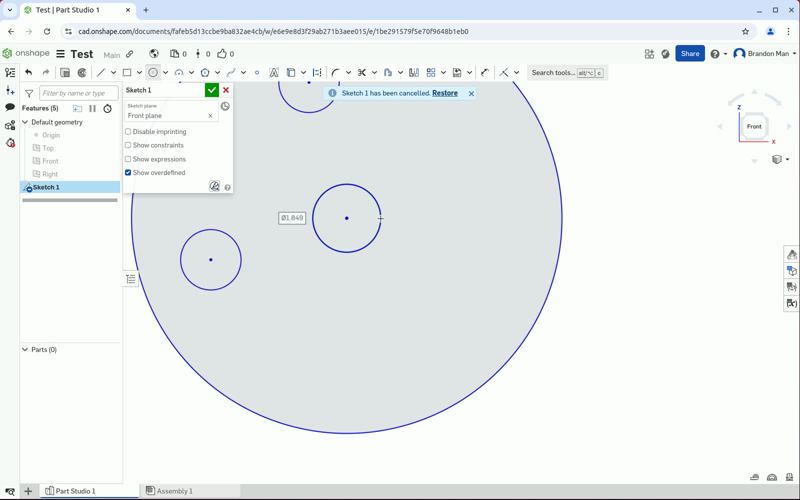
scroll(-6)
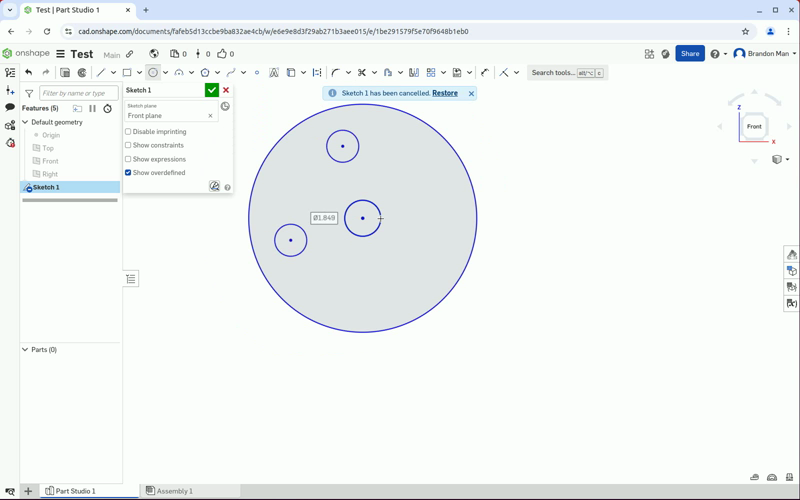
scroll(-6)
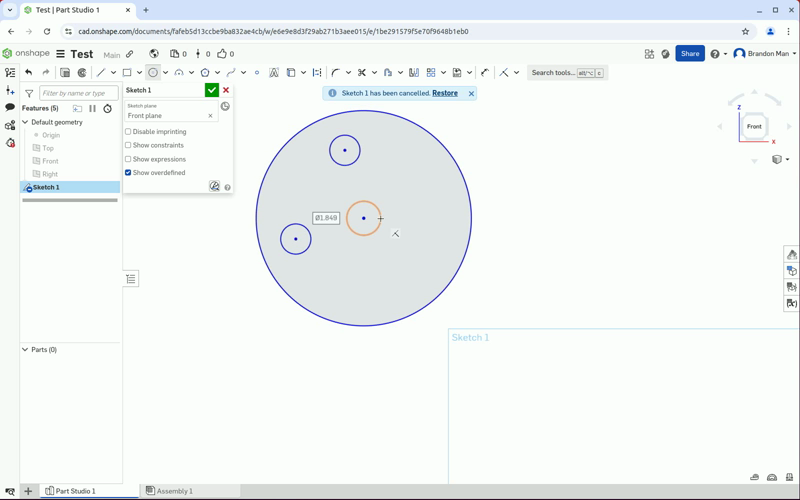
scroll(-6)
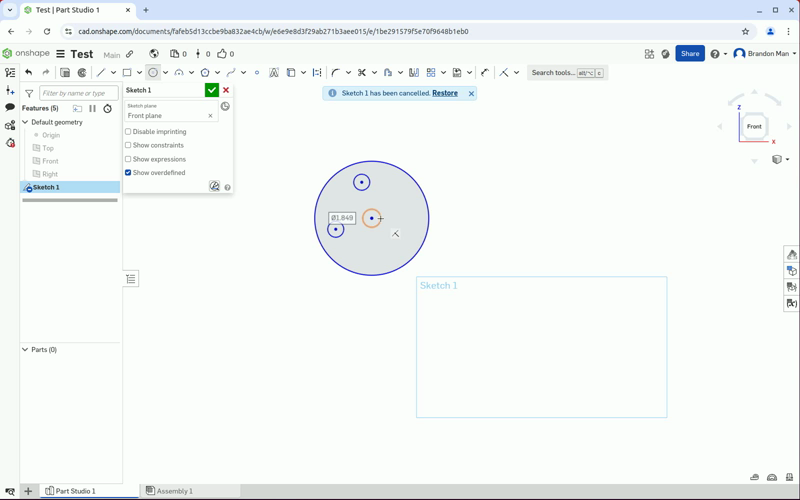
scroll(-6)
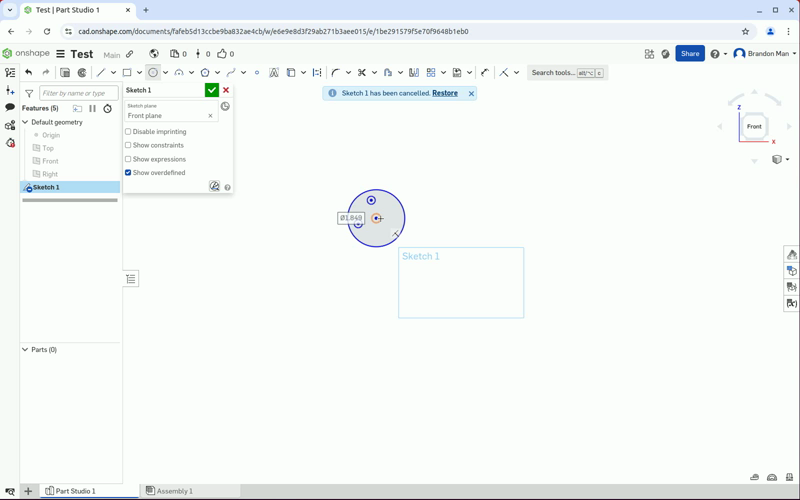
key(esc)
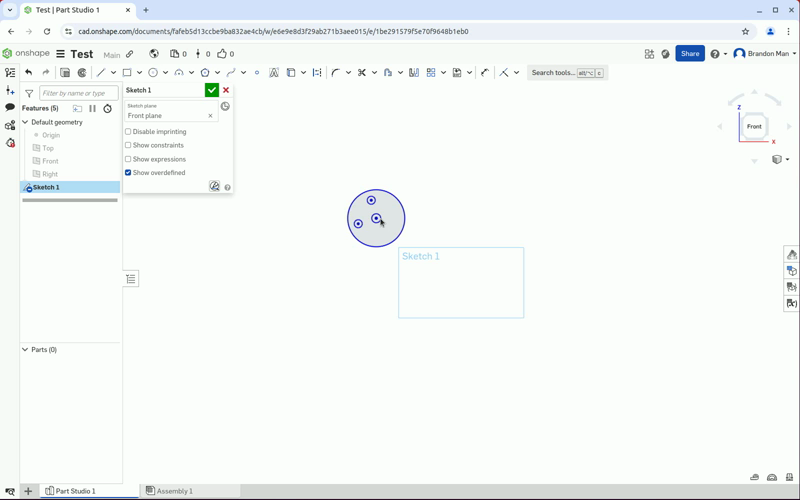
key(c)
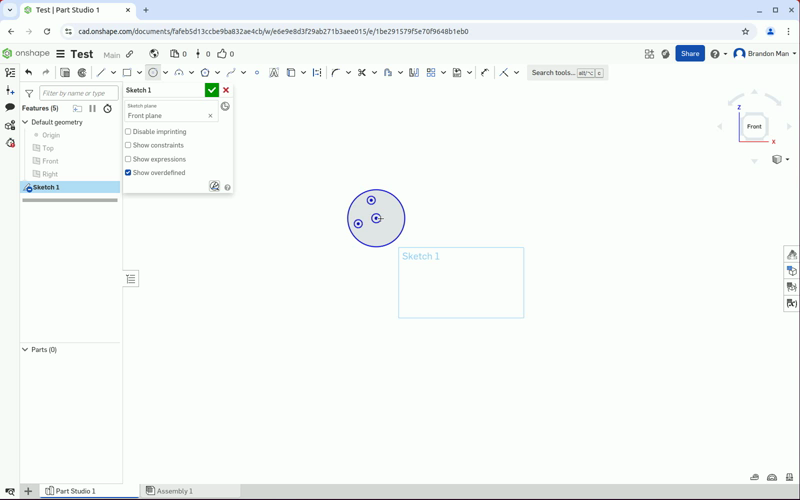
key_down(shift)
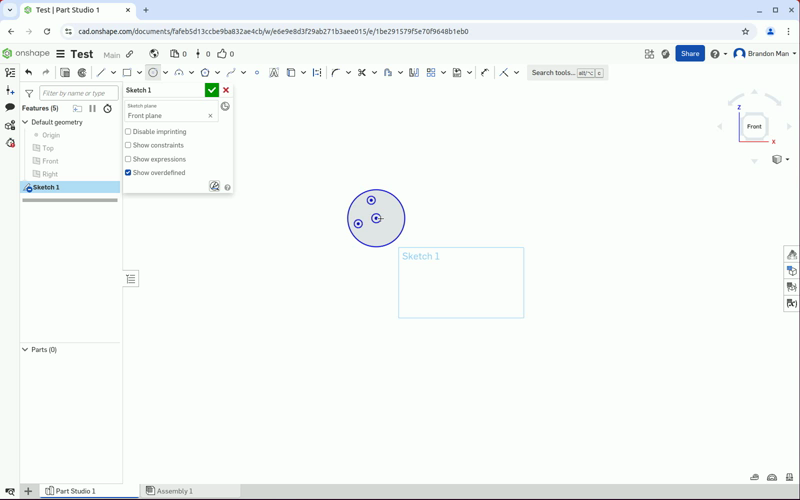
mouse_move(380, 236)
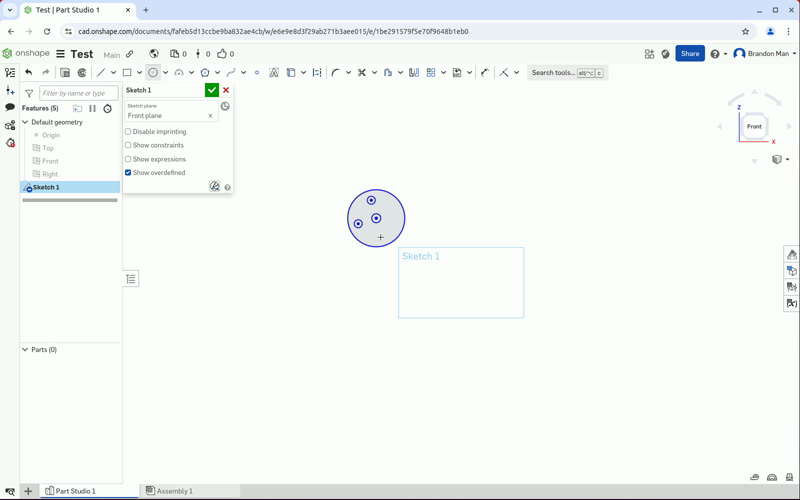
click(380, 236)
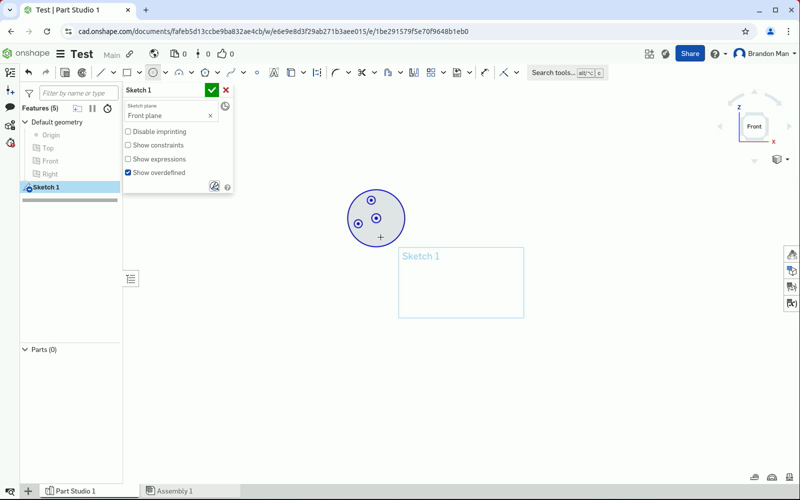
key_up(shift)
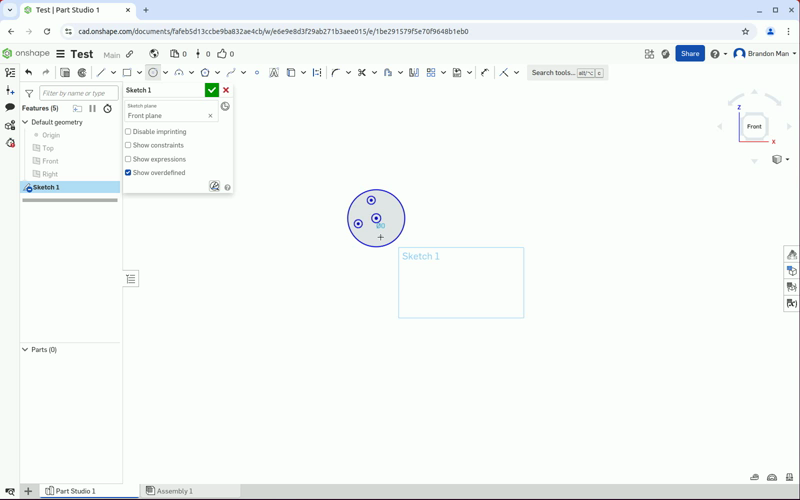
mouse_move(385, 236)
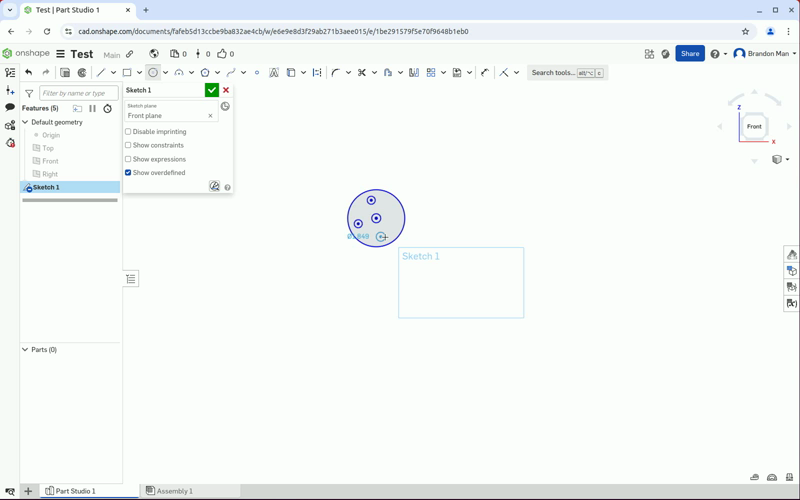
click(385, 236)
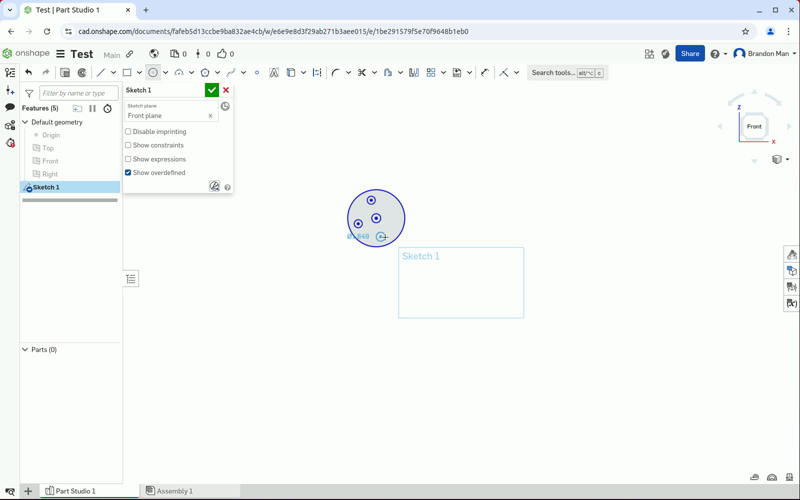
key(esc)
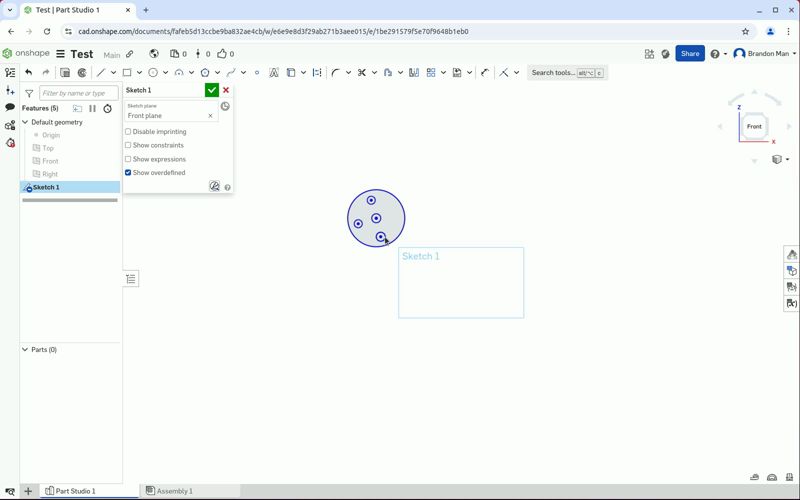
key(c)
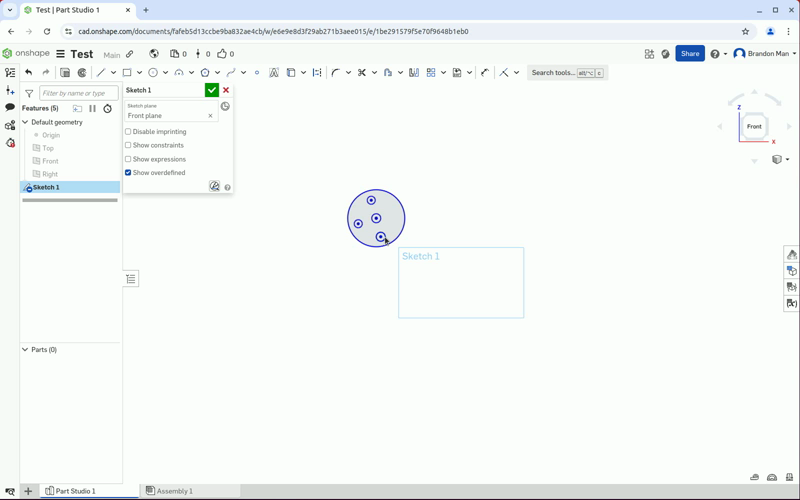
key_down(shift)
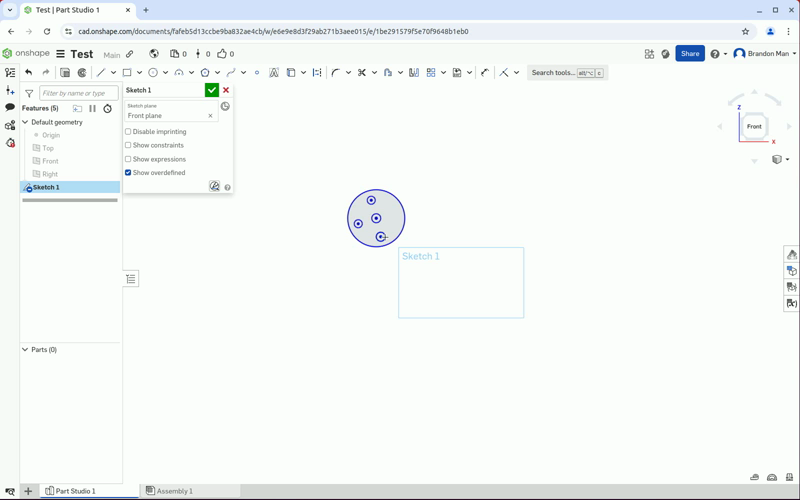
mouse_move(393, 213)
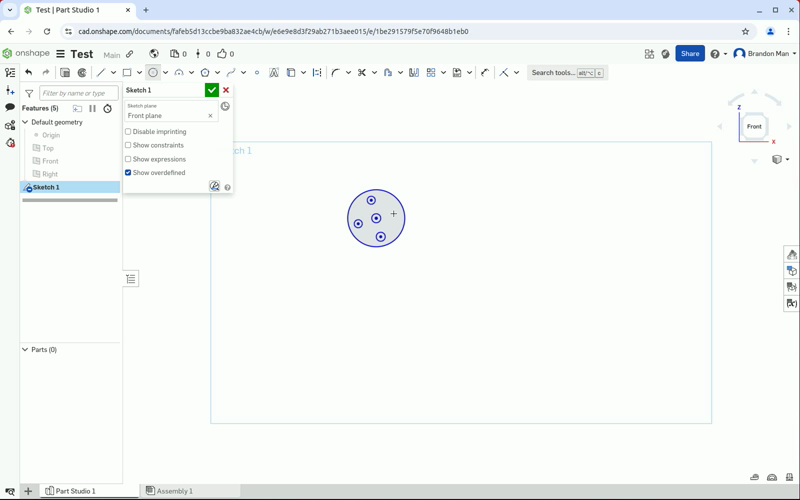
click(393, 213)
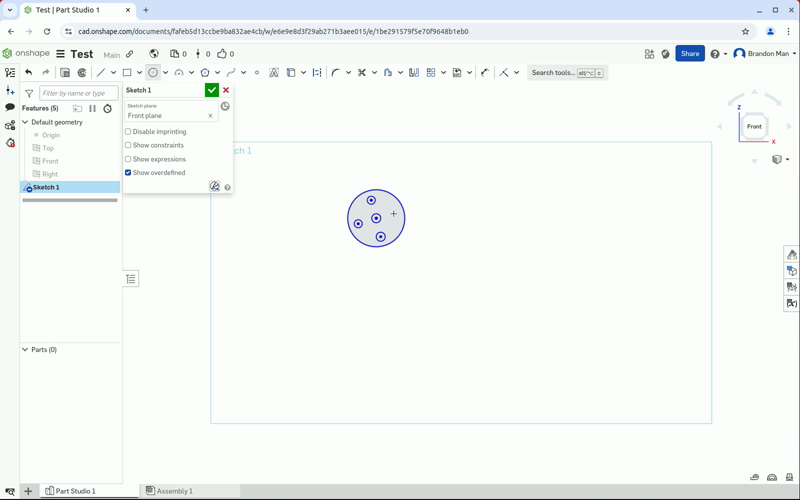
key_up(shift)
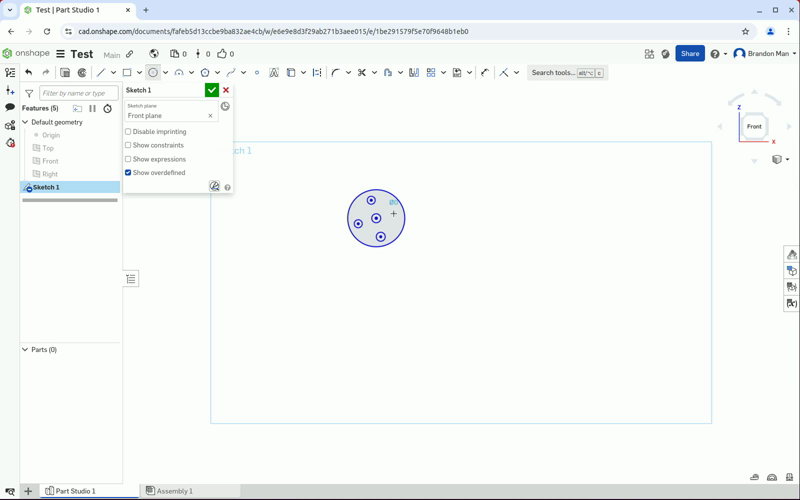
mouse_move(398, 213)
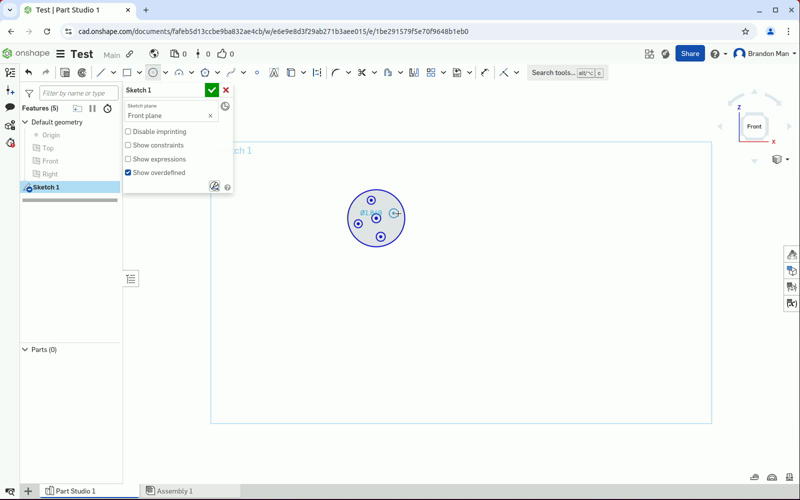
click(398, 213)
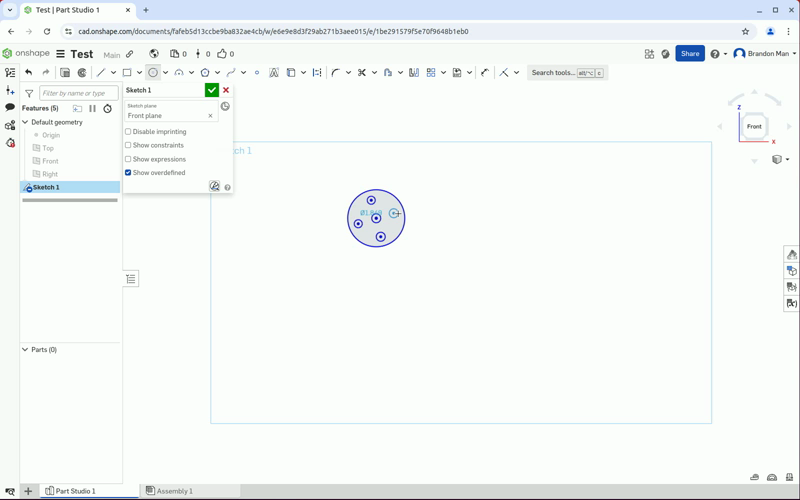
key(esc)
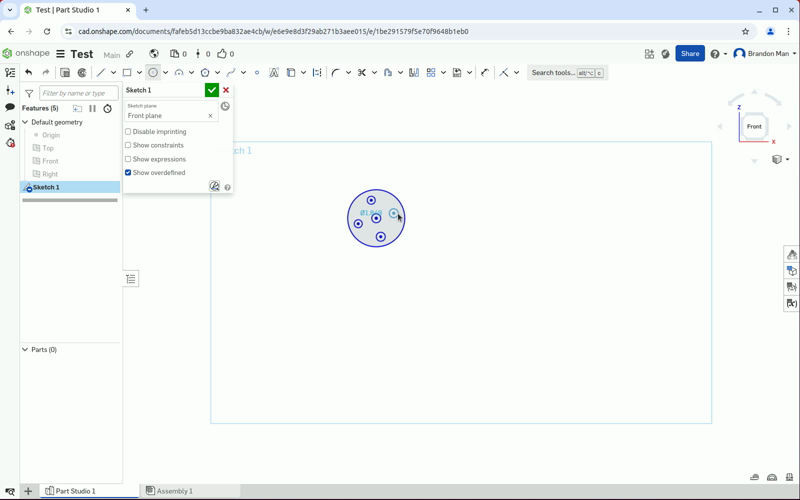
mouse_move(390, 224)
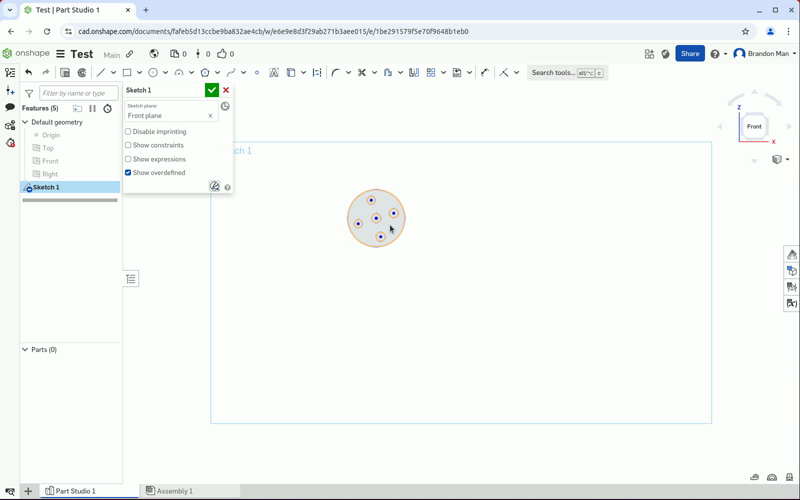
click(390, 224)
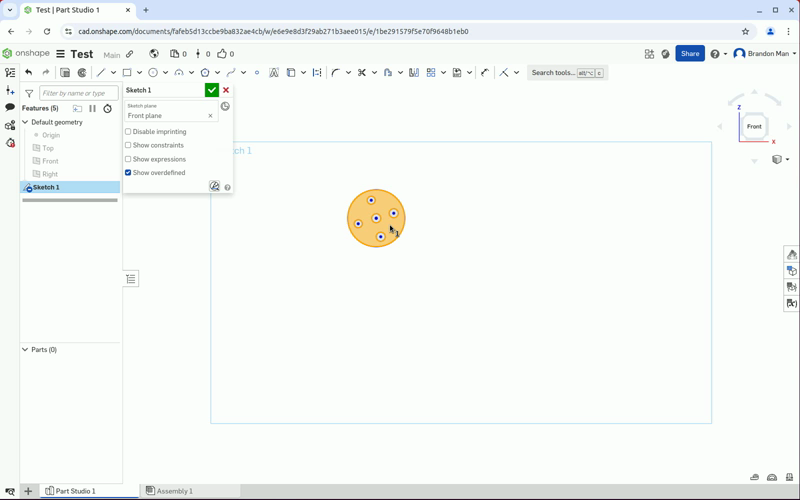
mouse_move(73, 352)
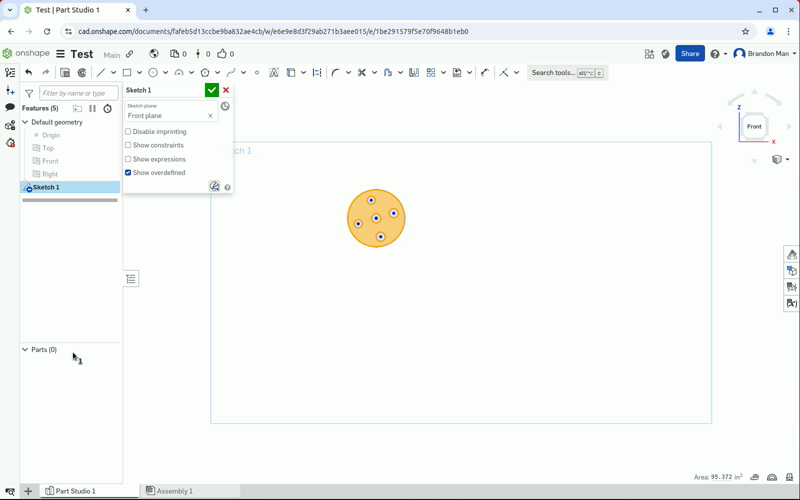
key(shift+y)
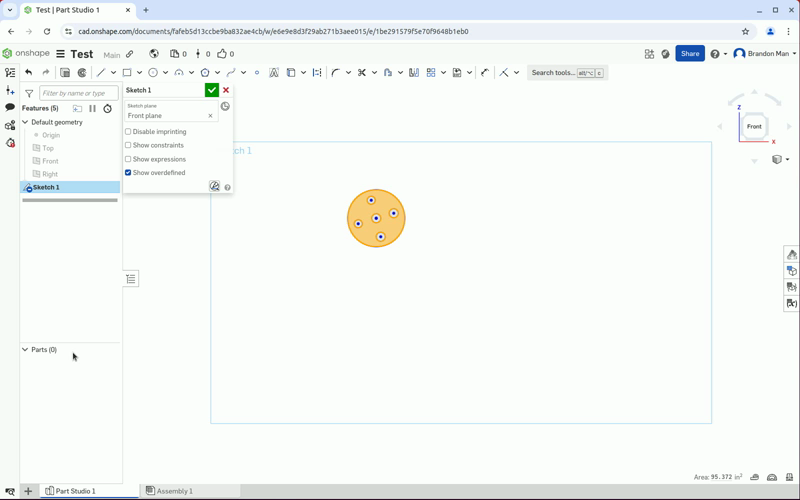
key(shift+e)
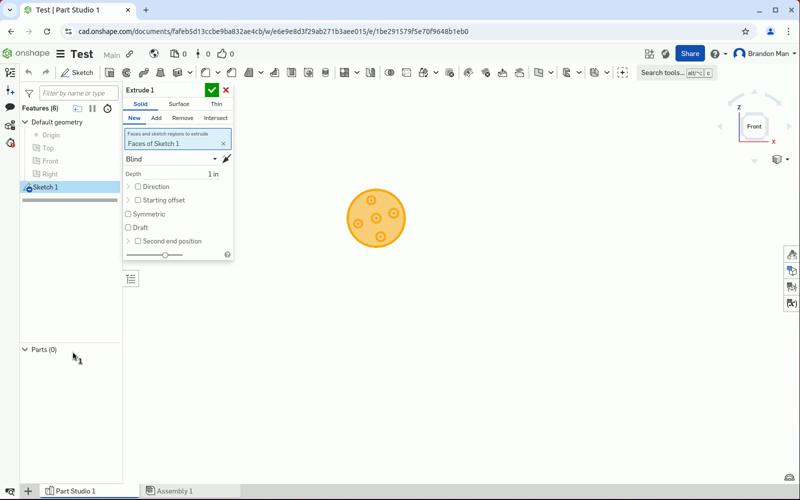
mouse_move(143, 106)
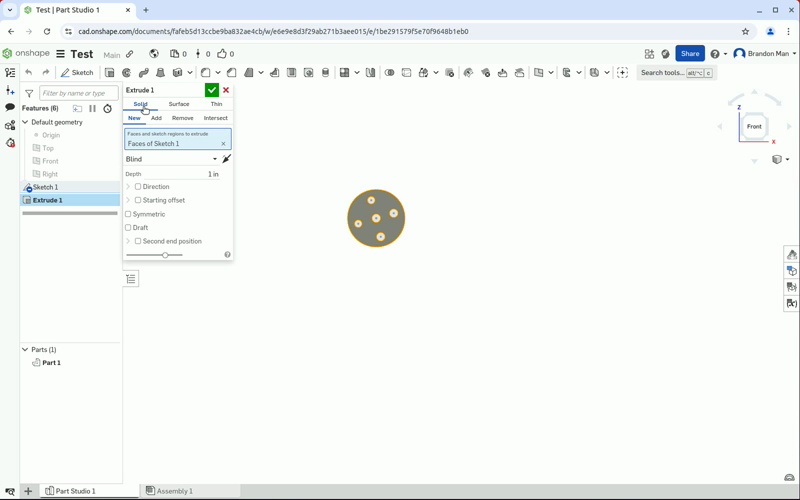
click(143, 106)
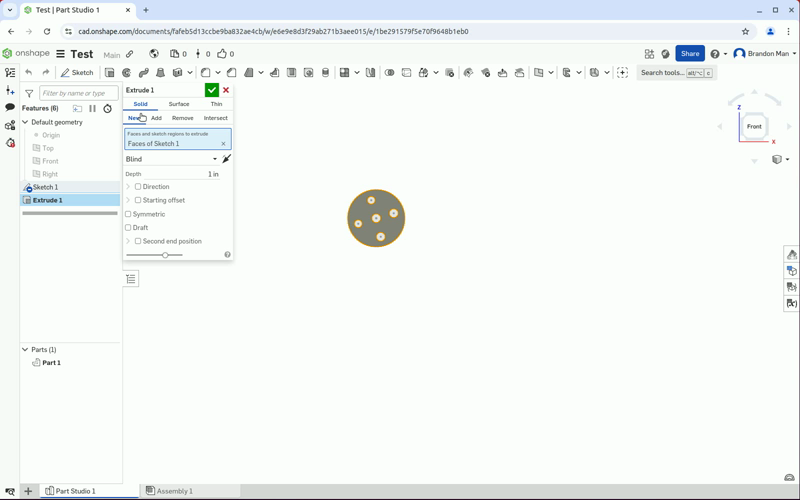
mouse_move(137, 120)
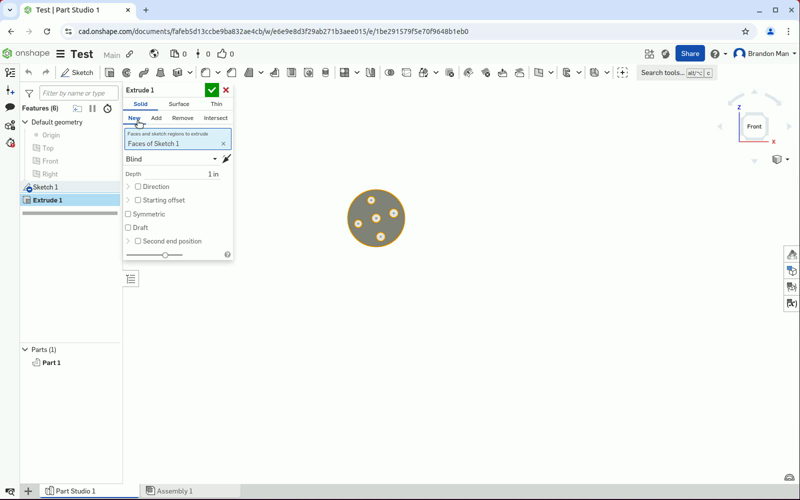
click(137, 120)
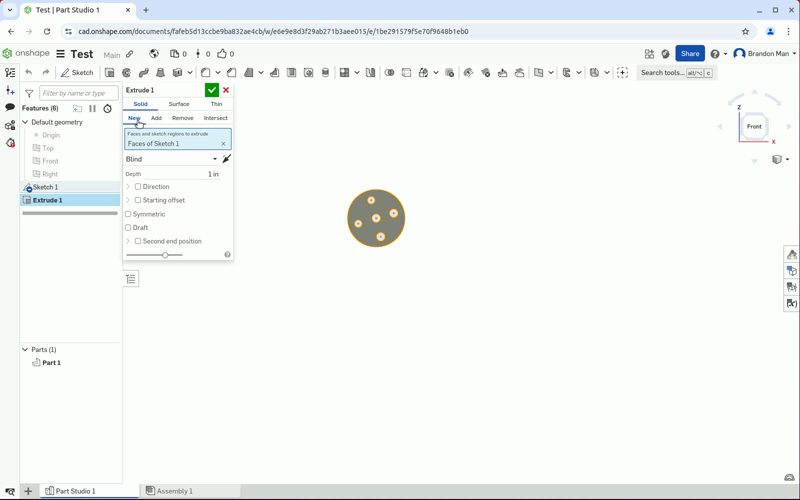
key(tab, 4)
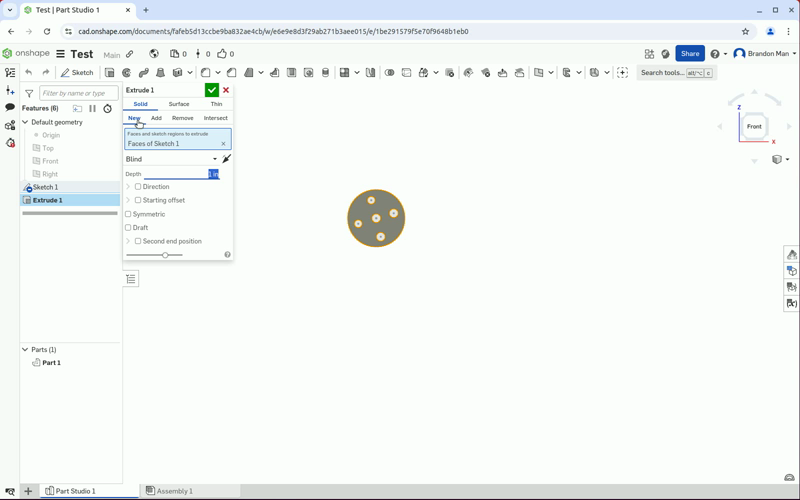
text(1.685)
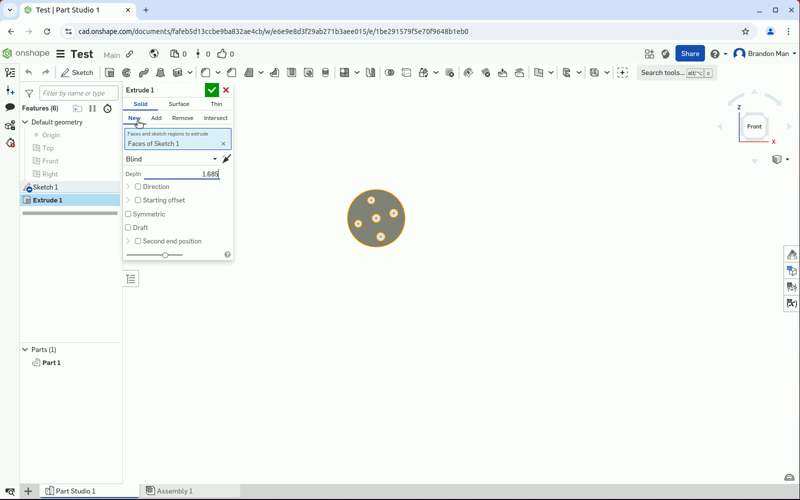
key(enter)
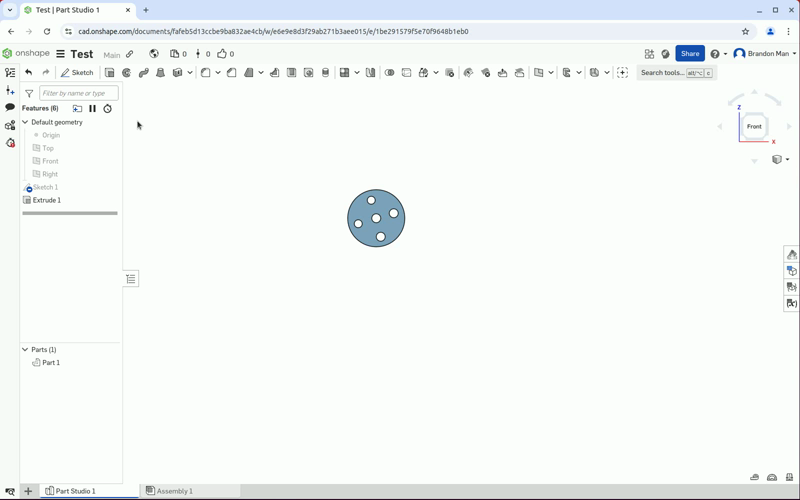
key(shift+h)
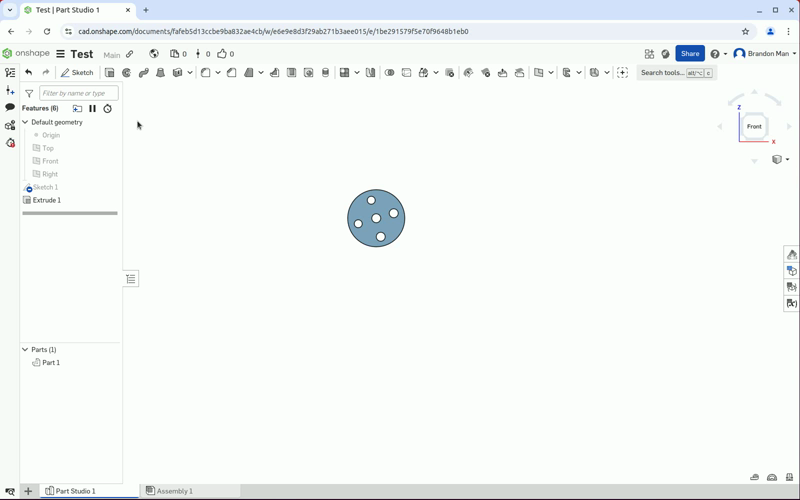
key(shift+h)
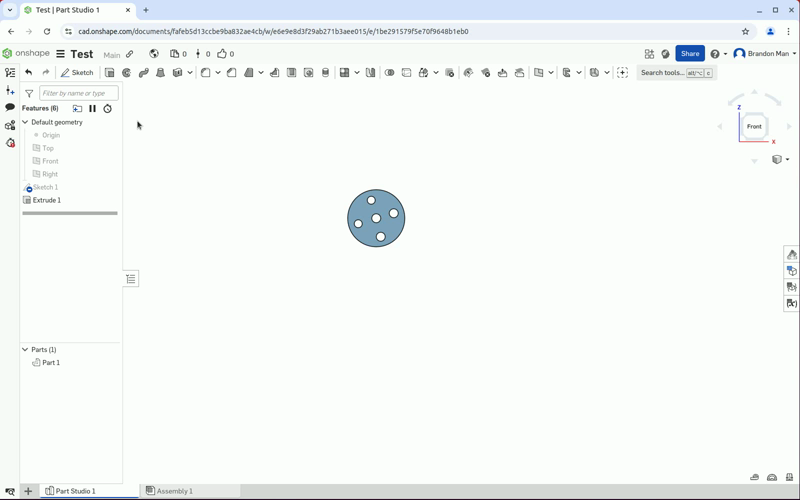
mouse_move(73, 189)
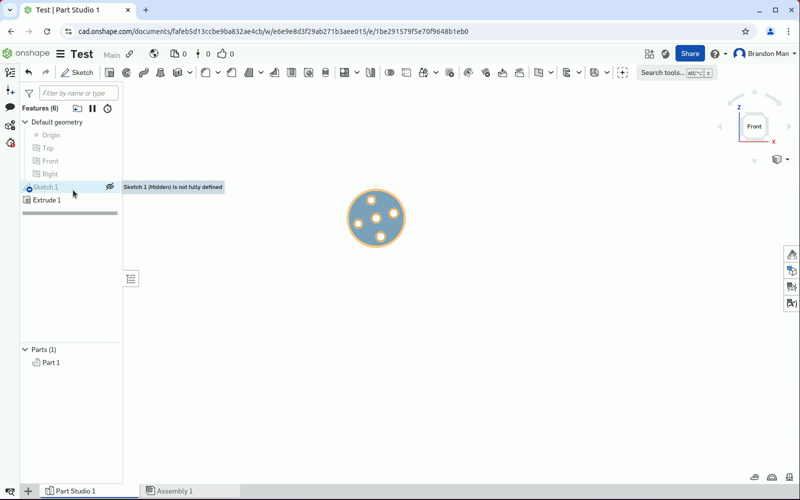
click(73, 189)
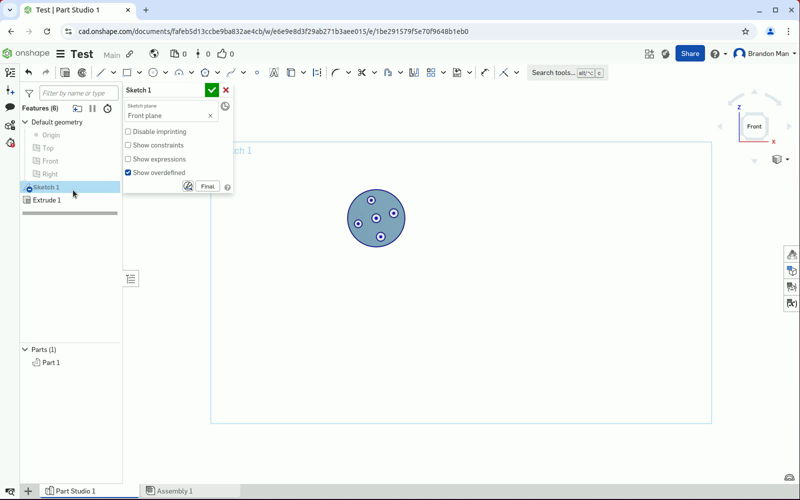
mouse_move(229, 92)
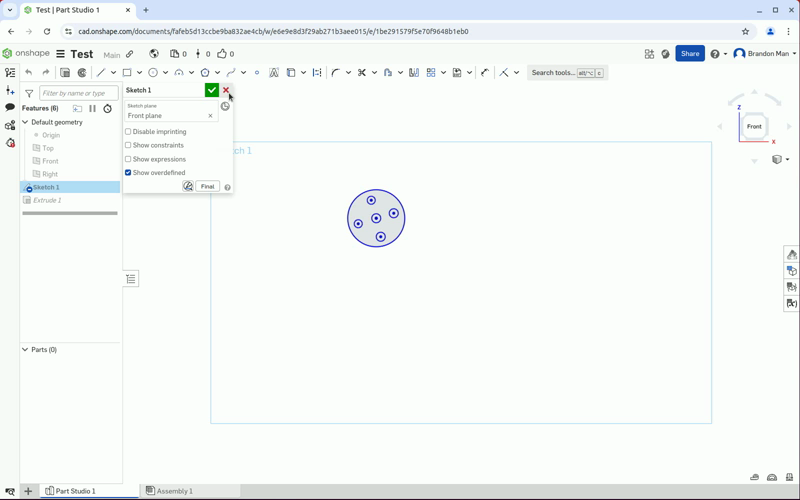
click(229, 92)
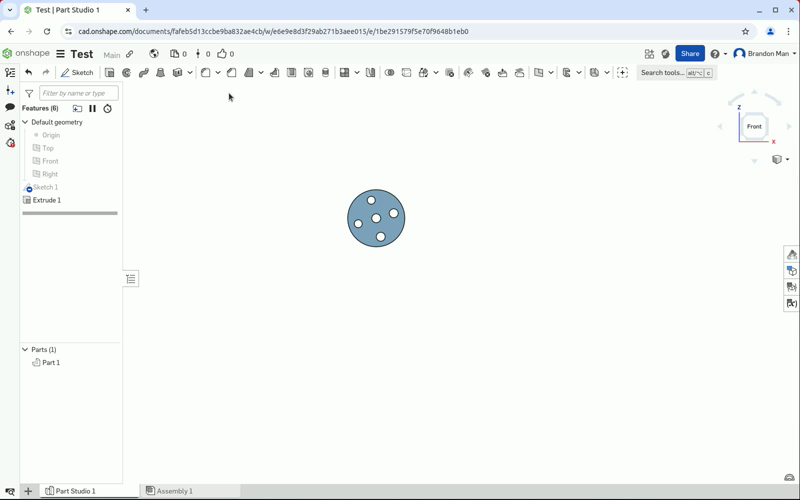
mouse_move(541, 75)
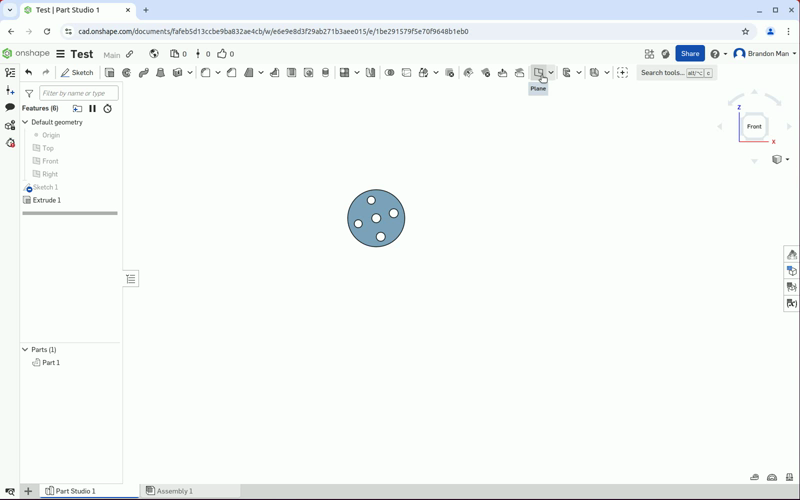
click(541, 75)
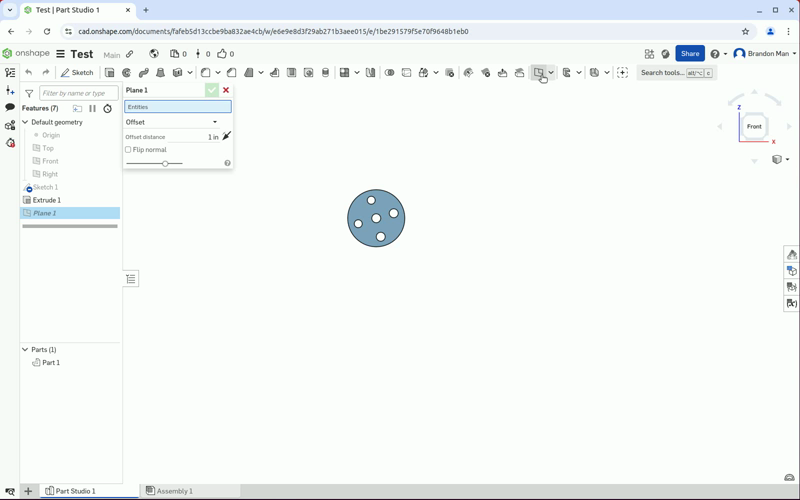
mouse_move(73, 163)
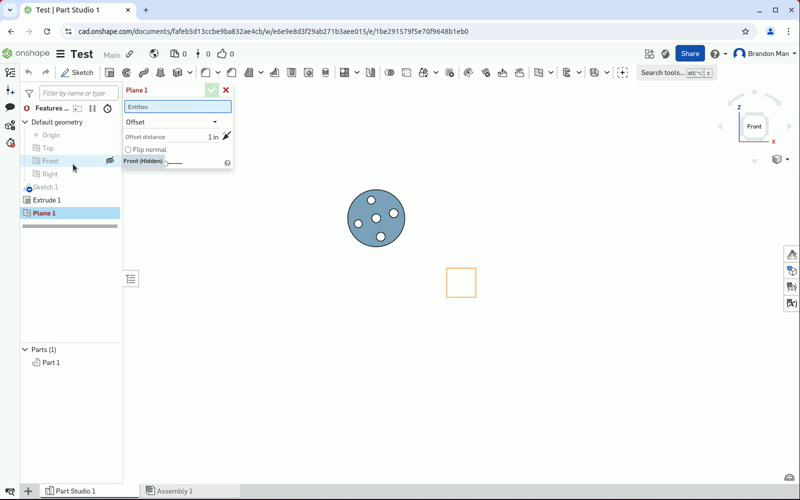
click(73, 163)
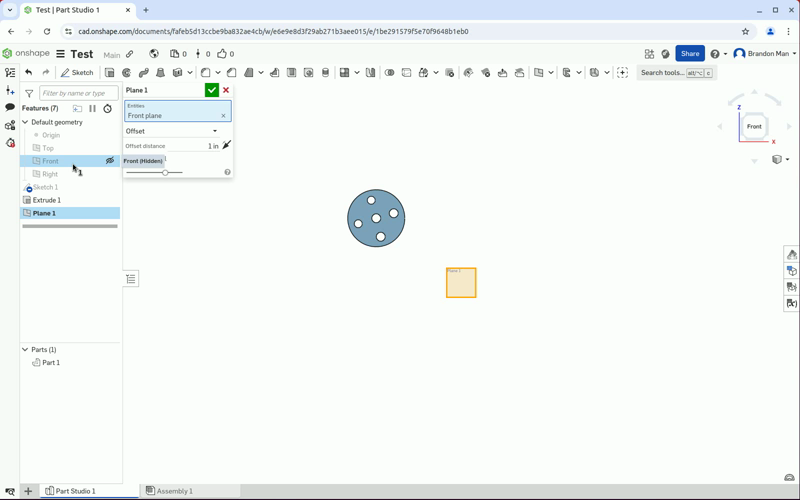
key(tab, 2)
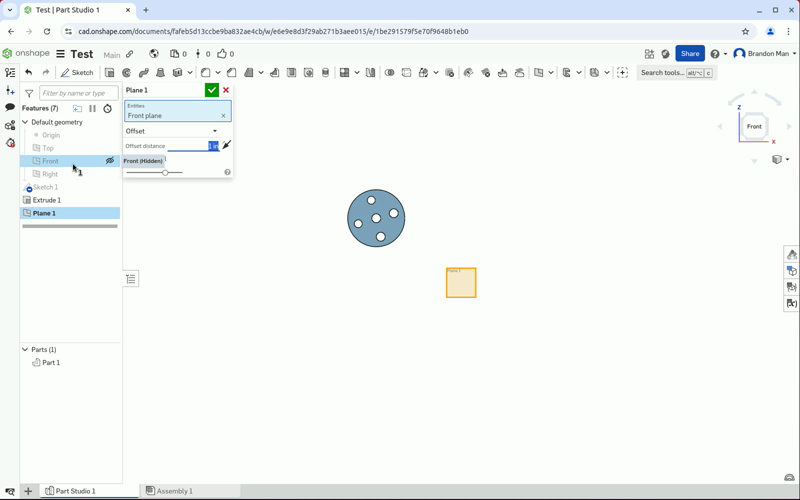
text(1.695)
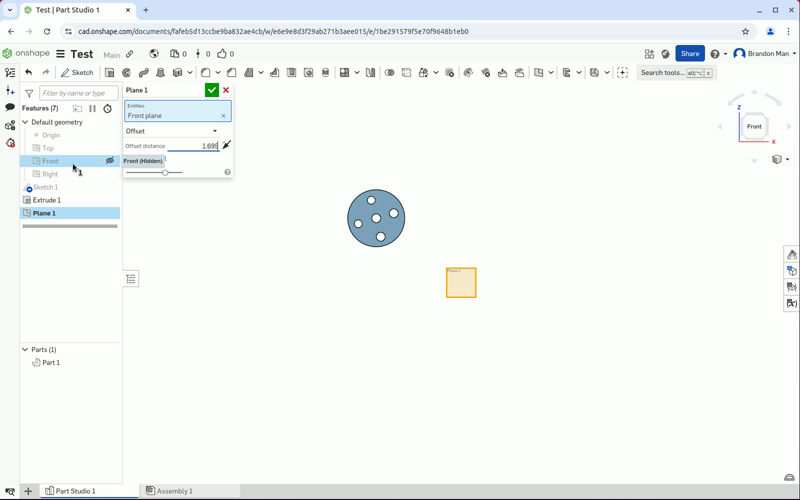
key(enter, 2)
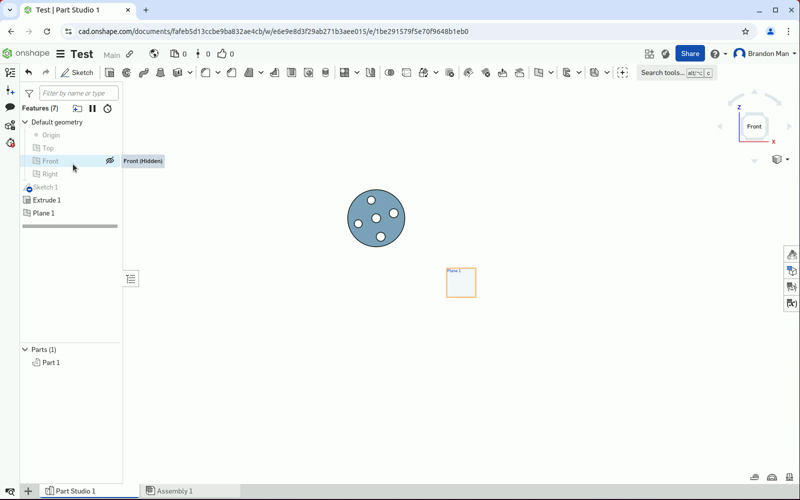
key(shift+s)
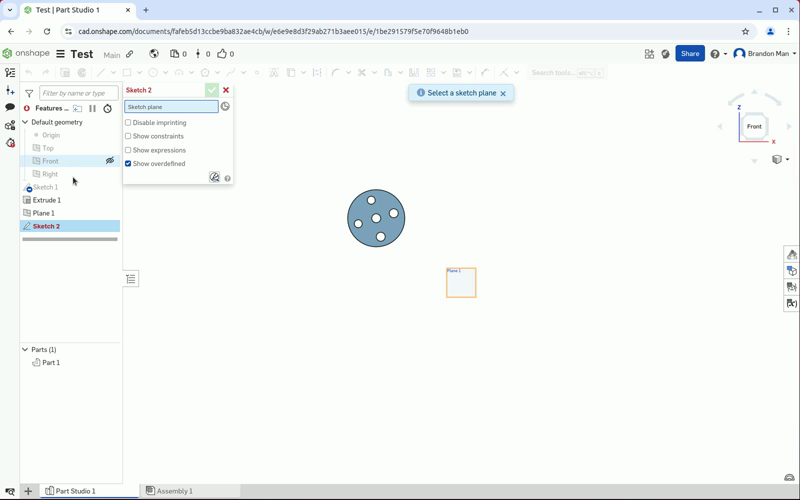
mouse_move(73, 215)
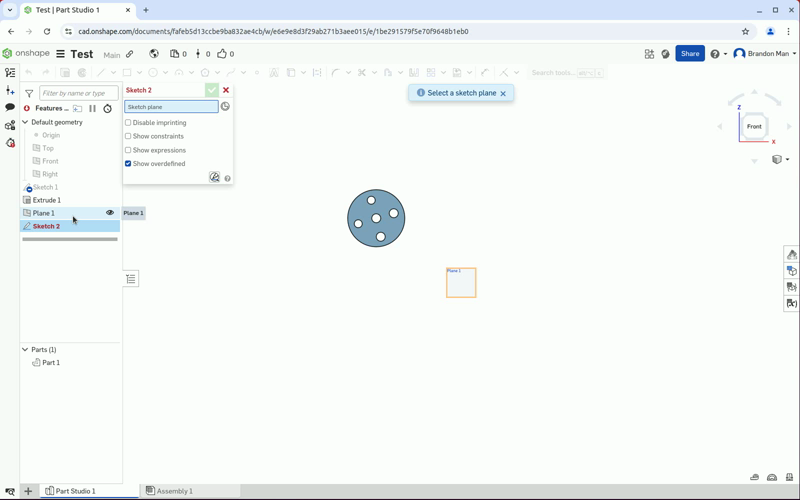
click(73, 215)
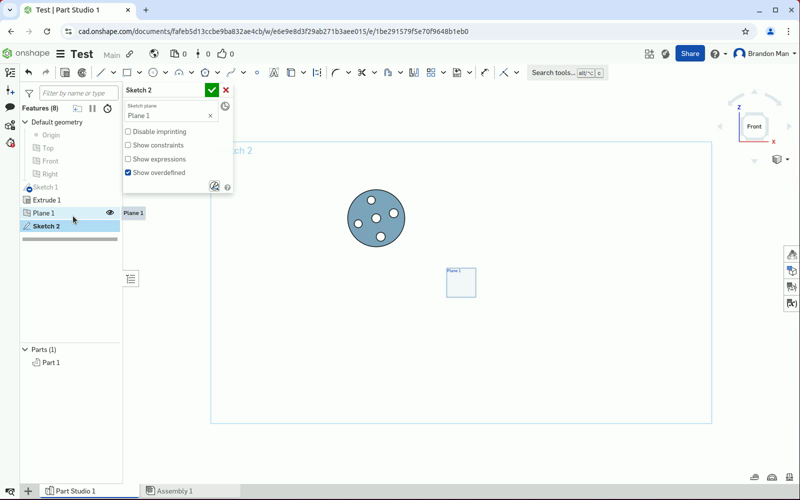
mouse_move(73, 352)
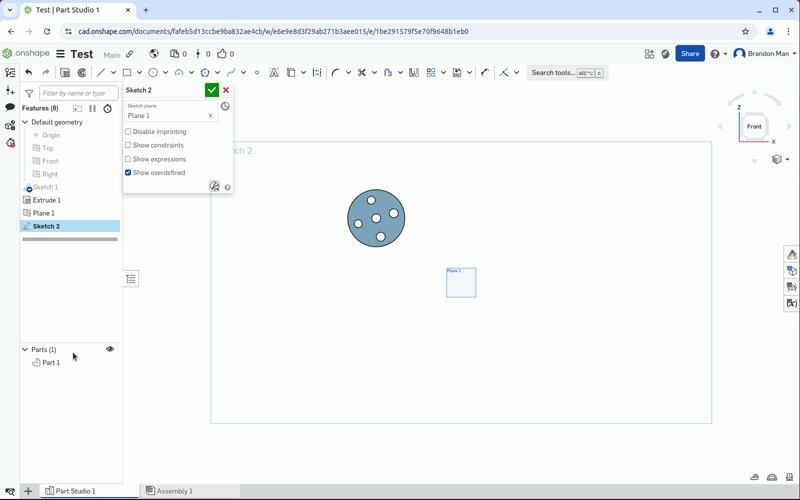
key(y)
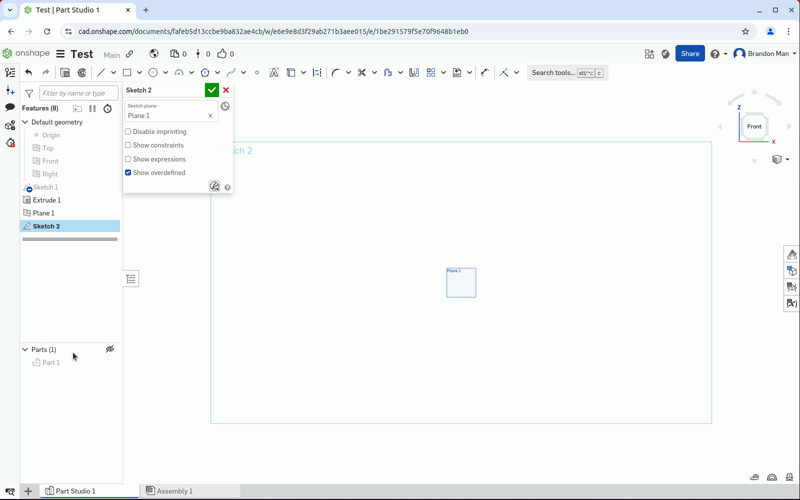
key(c)
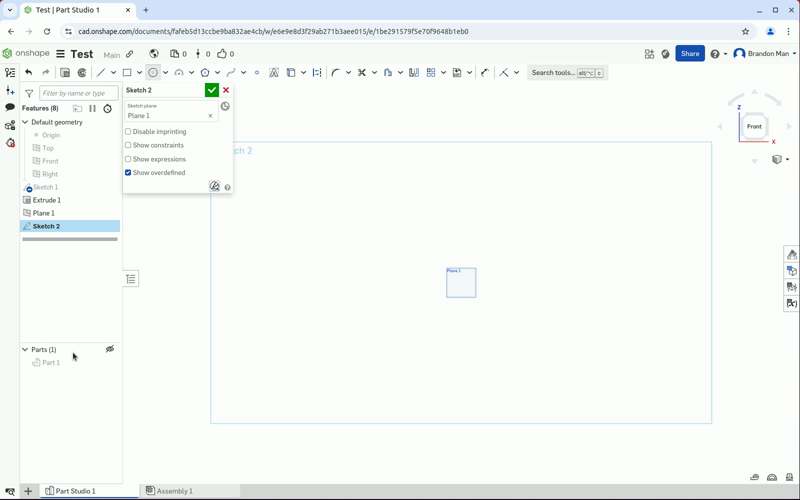
key_down(shift)
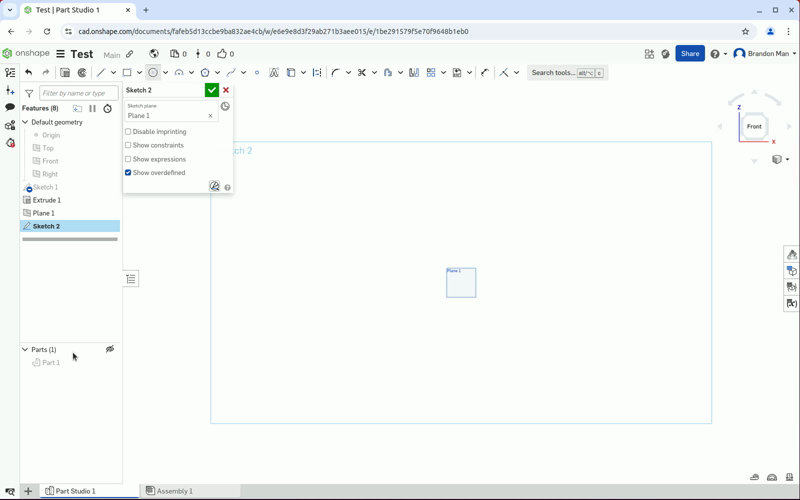
mouse_move(376, 218)
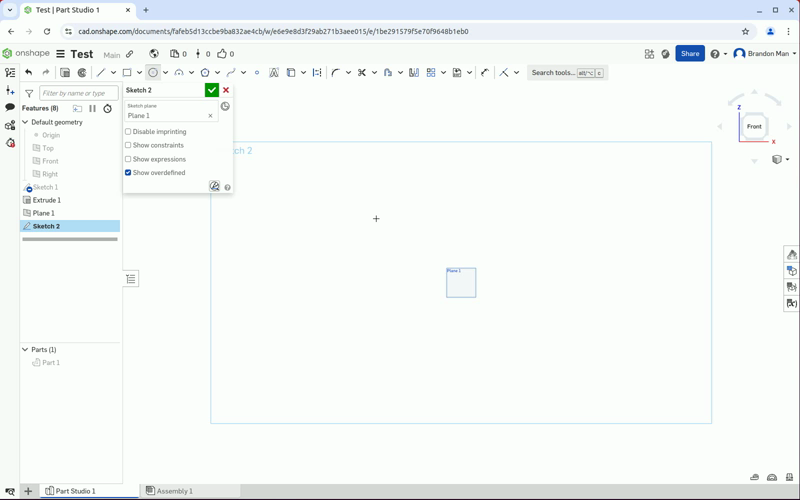
click(376, 218)
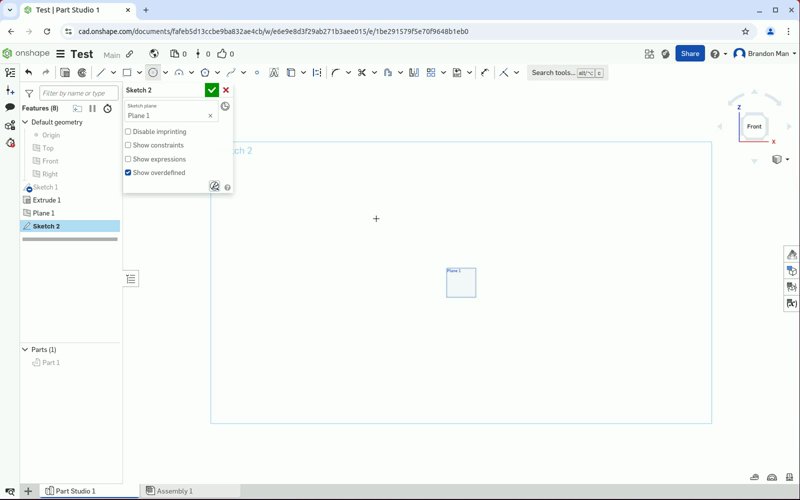
key_up(shift)
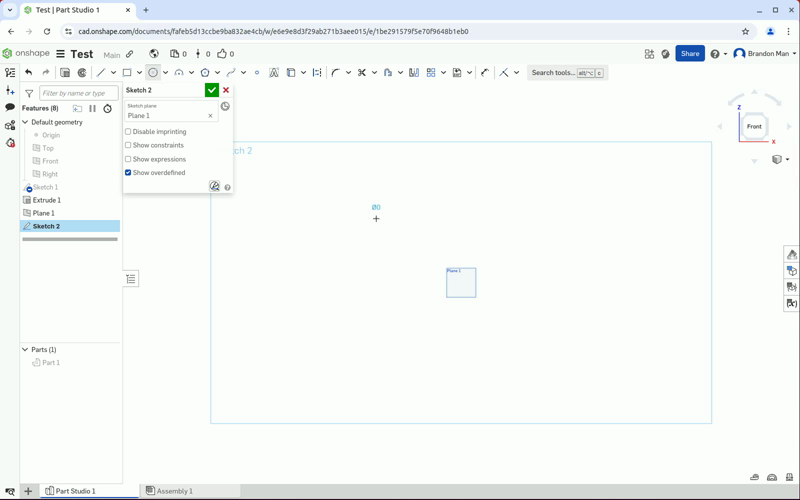
mouse_move(404, 218)
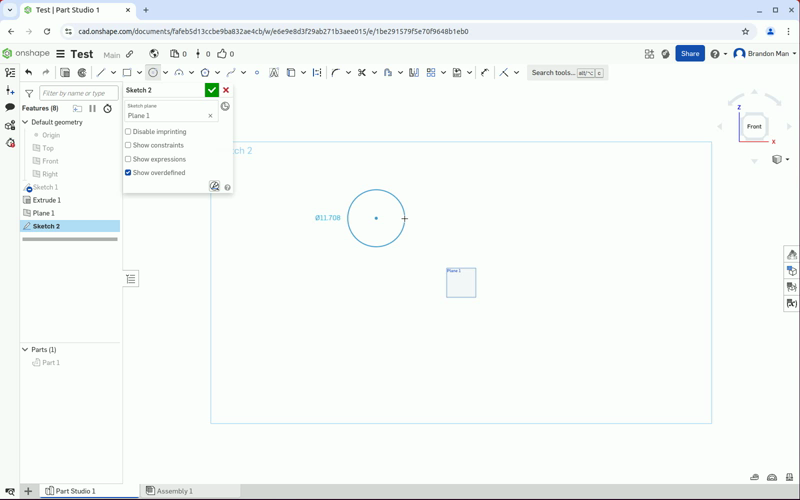
click(404, 218)
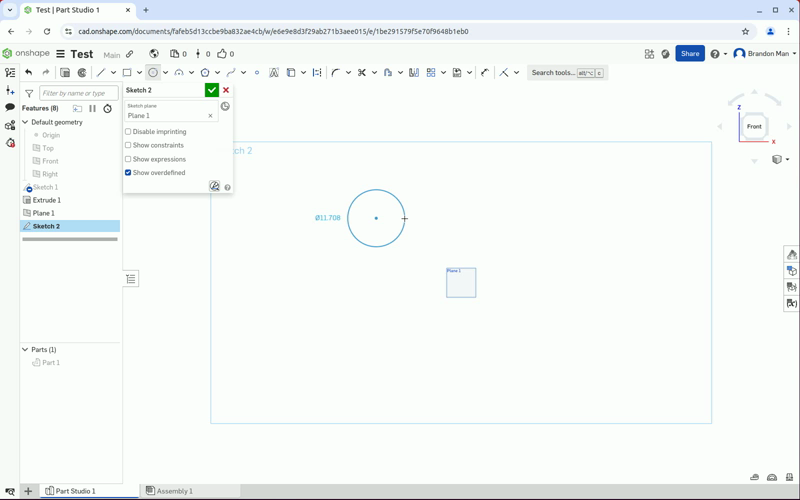
key(esc)
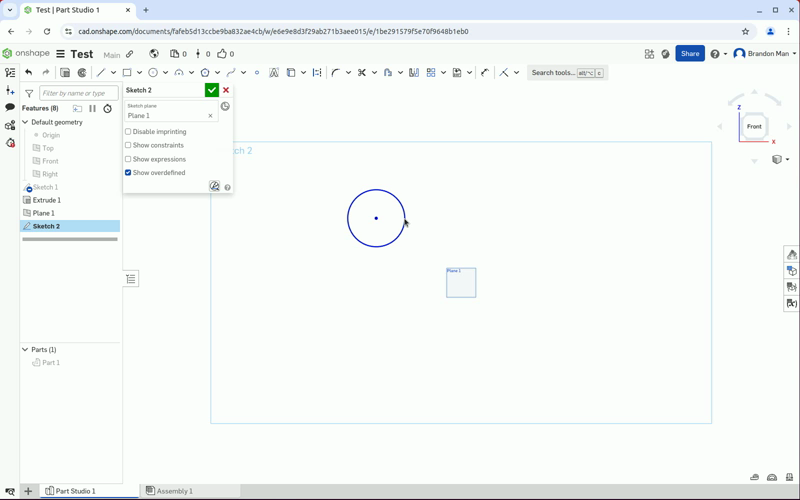
key(c)
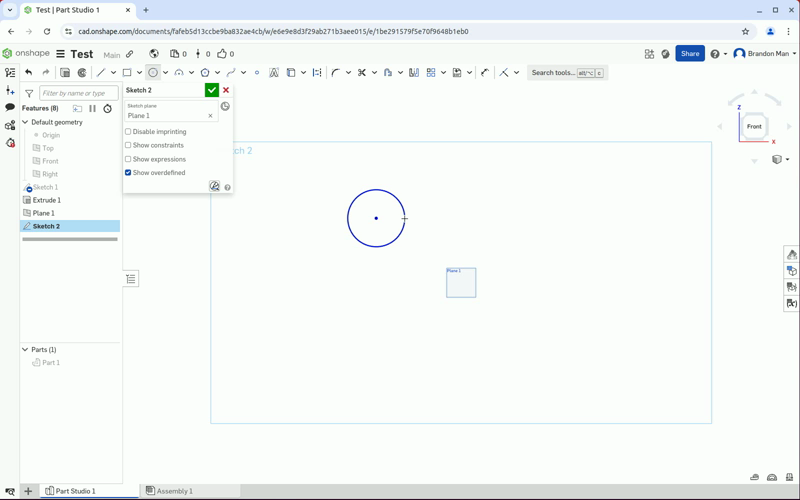
key_down(shift)
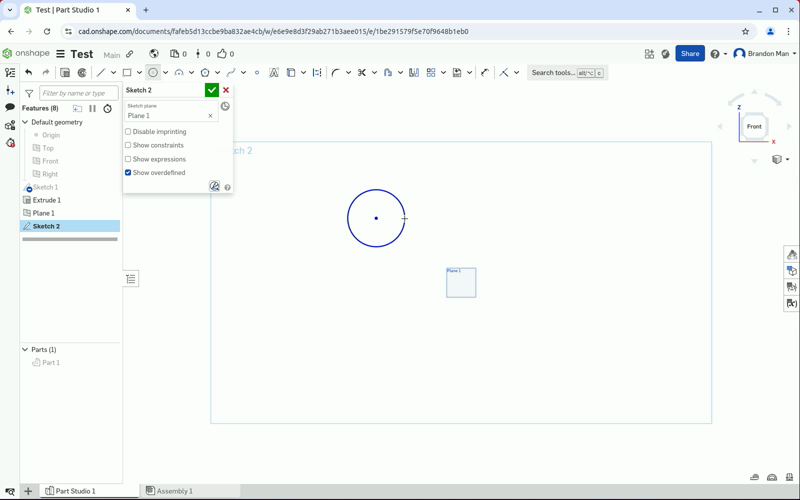
mouse_move(358, 223)
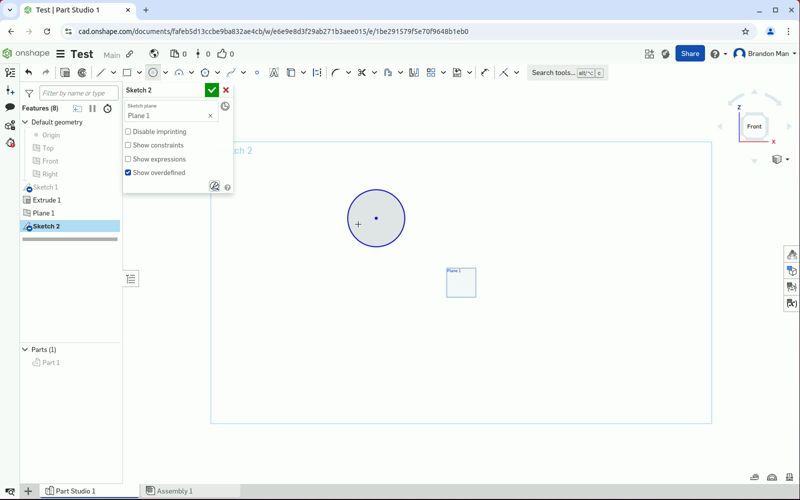
click(358, 223)
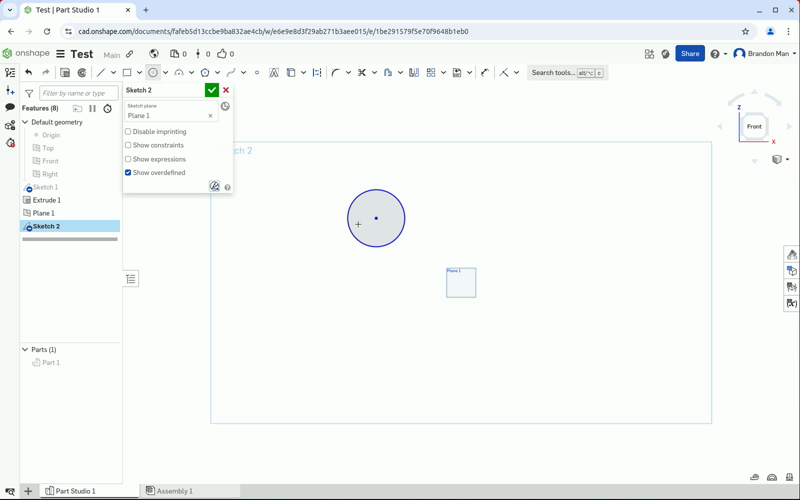
key_up(shift)
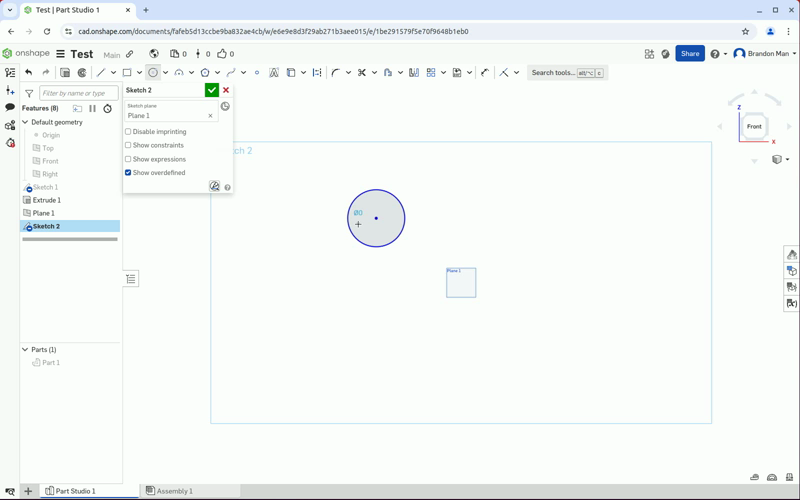
mouse_move(362, 223)
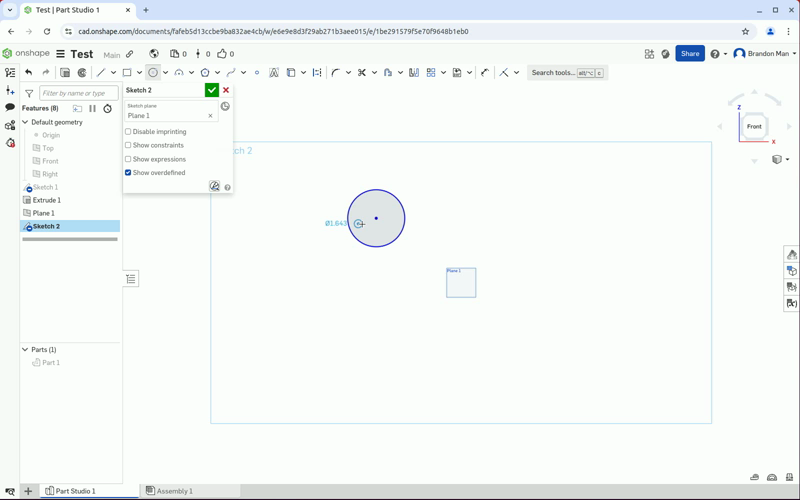
click(362, 223)
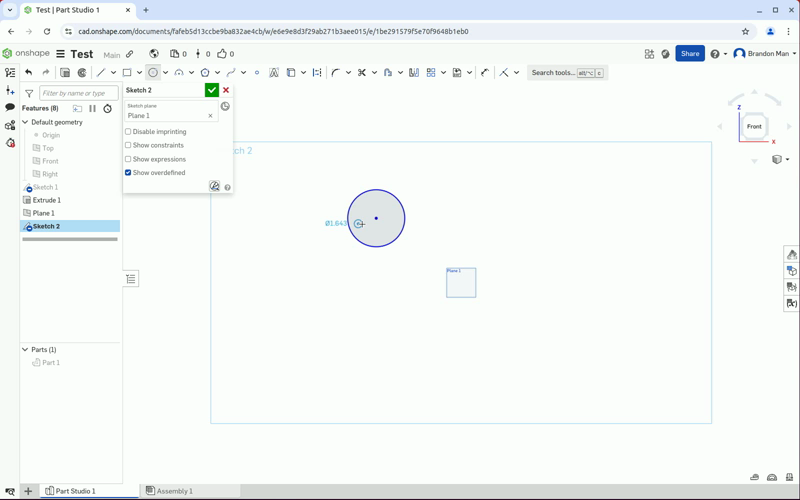
key(esc)
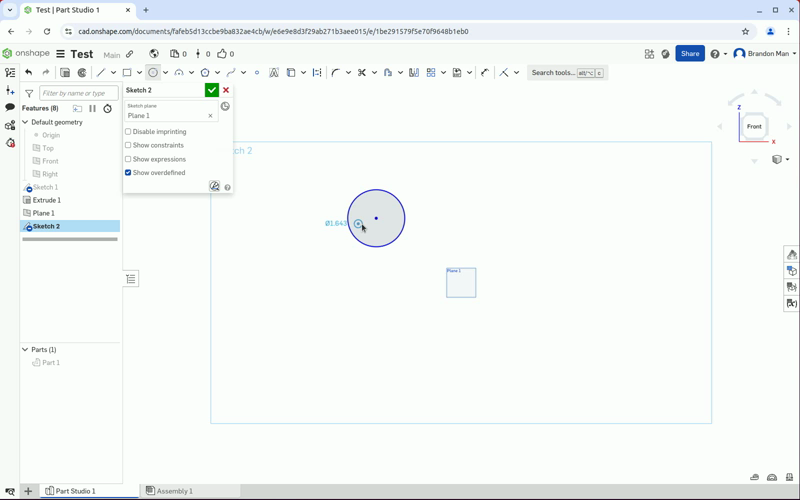
key(c)
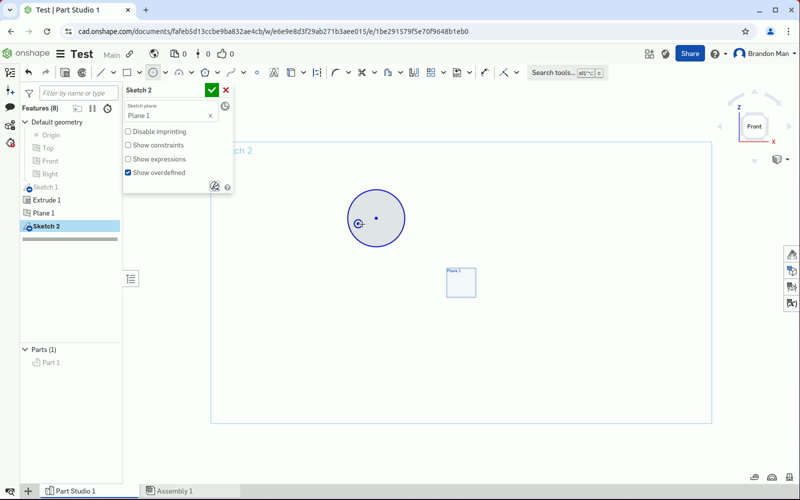
key_down(shift)
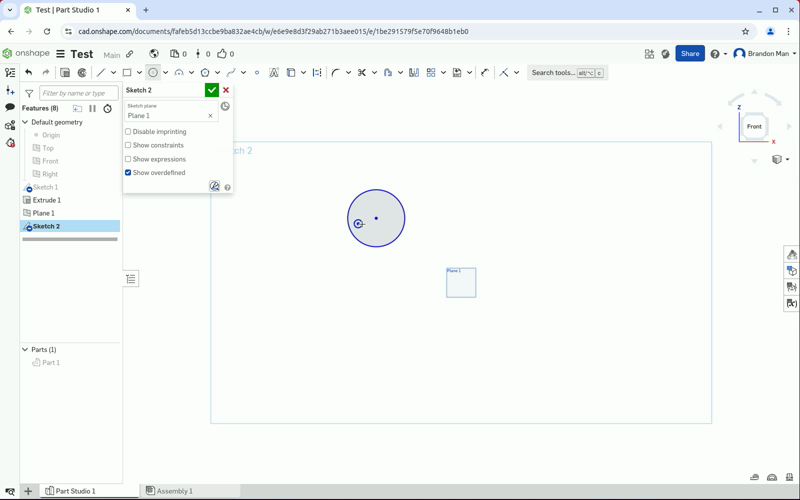
mouse_move(371, 200)
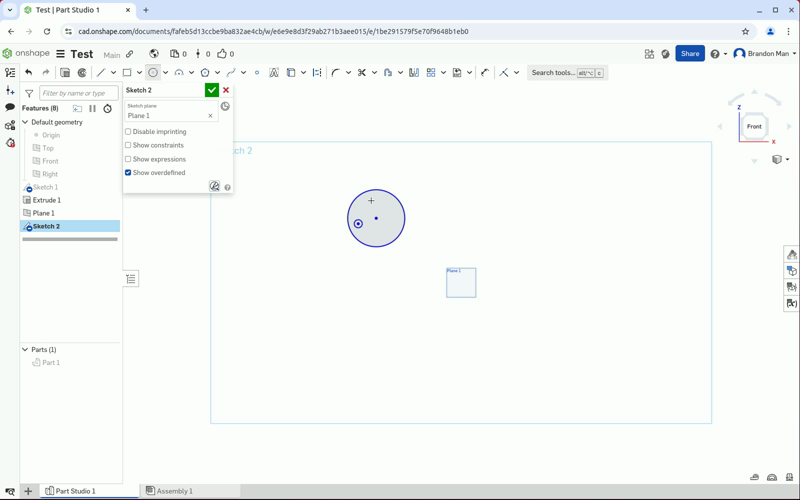
click(371, 200)
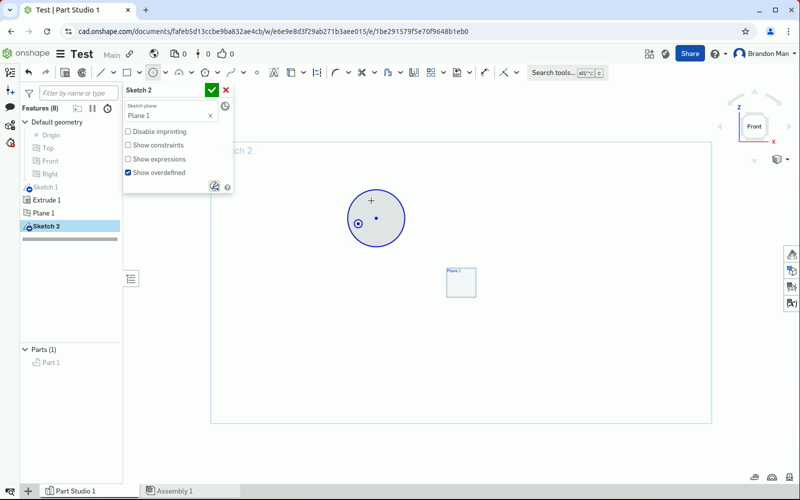
key_up(shift)
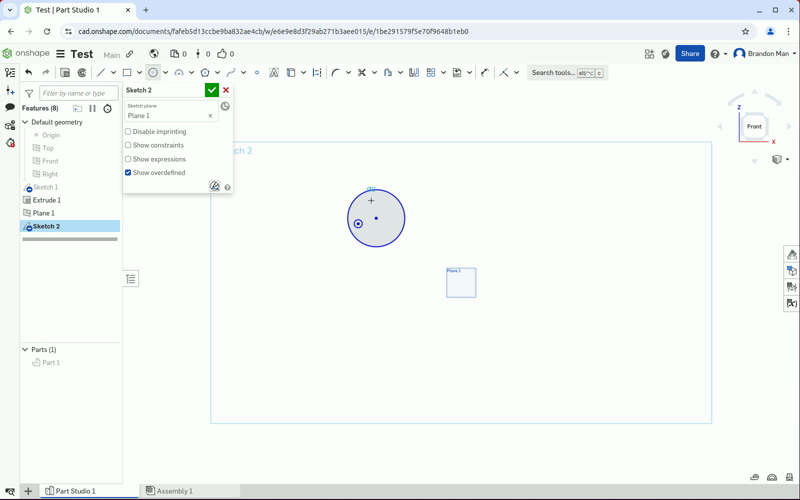
mouse_move(375, 200)
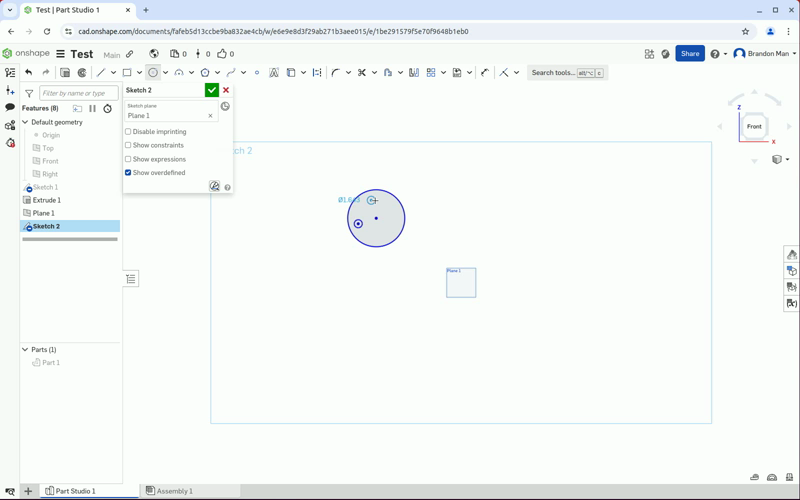
click(375, 200)
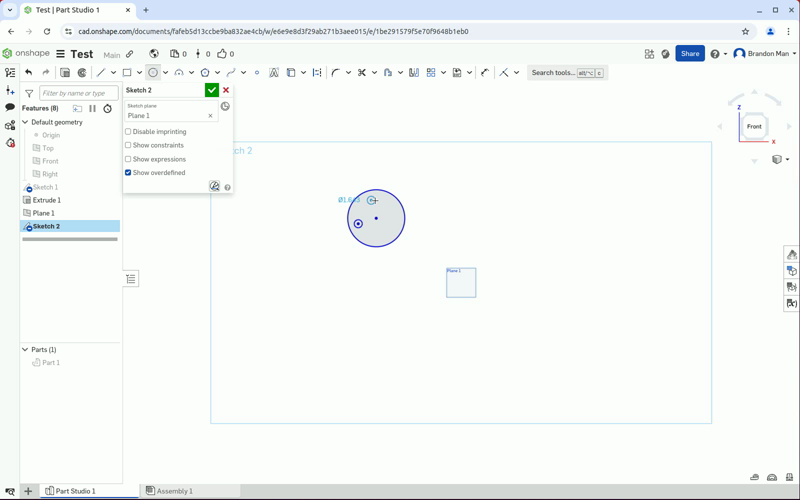
key(esc)
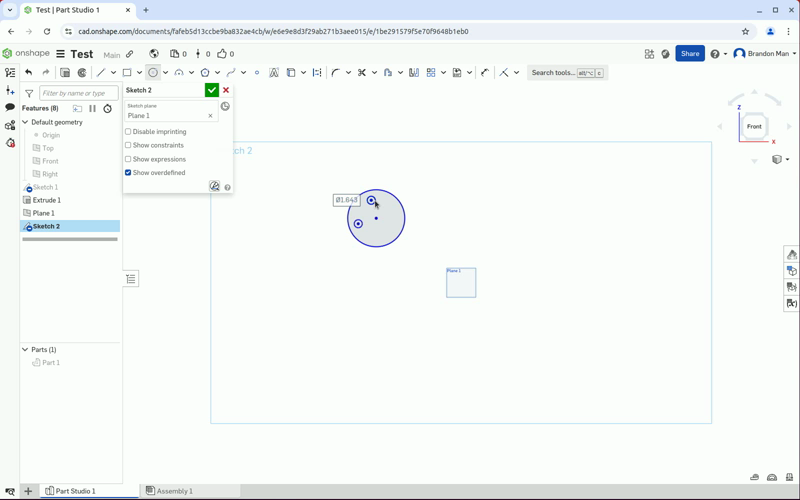
key(c)
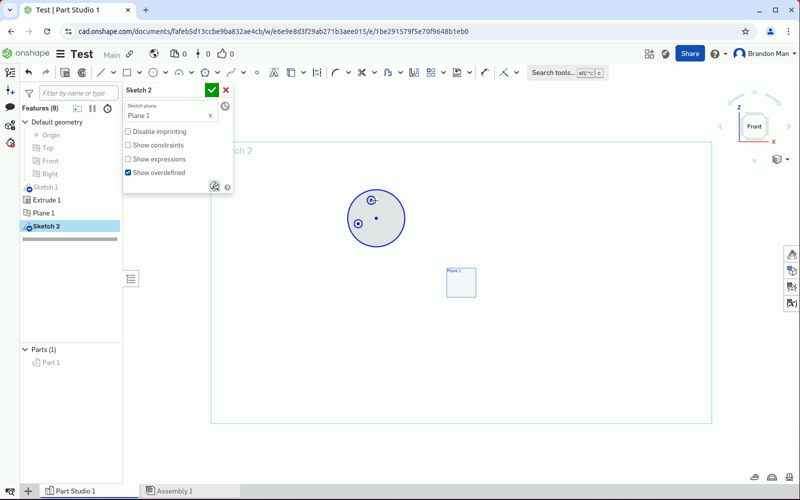
key_down(shift)
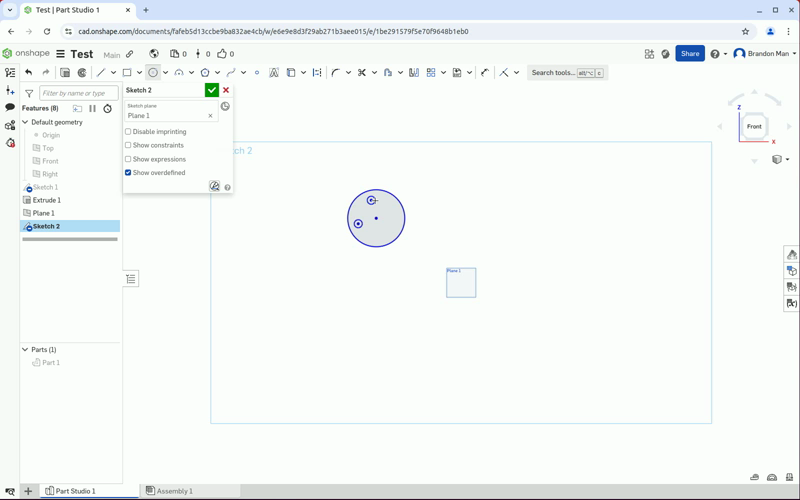
mouse_move(376, 218)
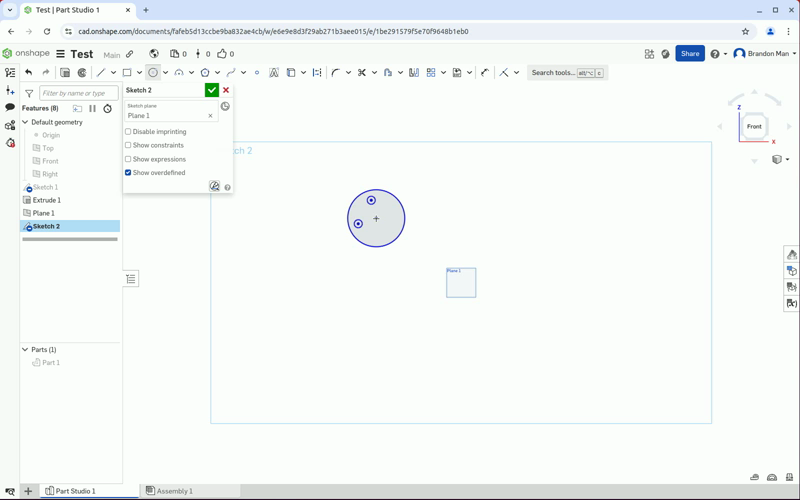
click(376, 218)
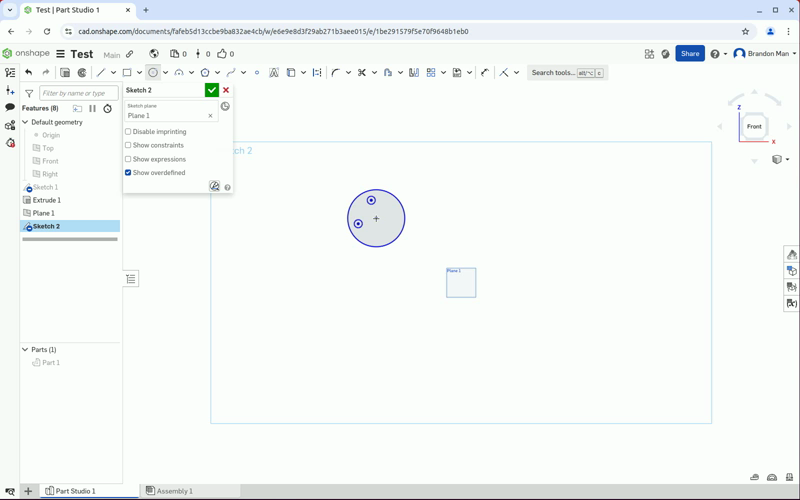
key_up(shift)
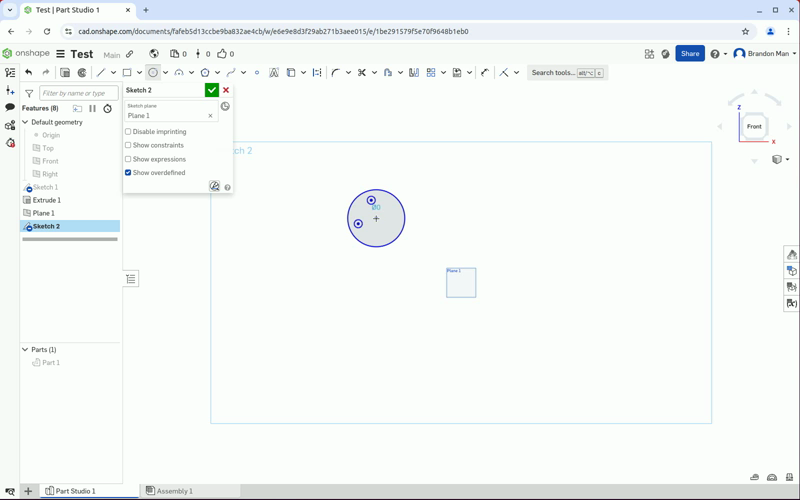
mouse_move(380, 218)
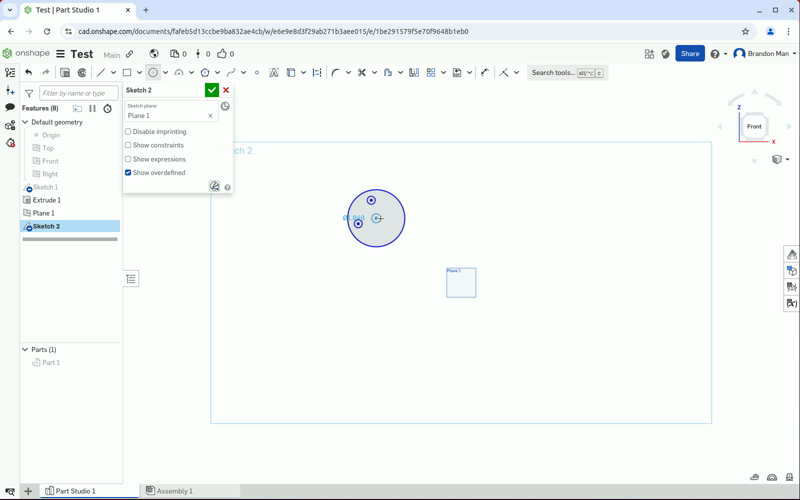
scroll(6)
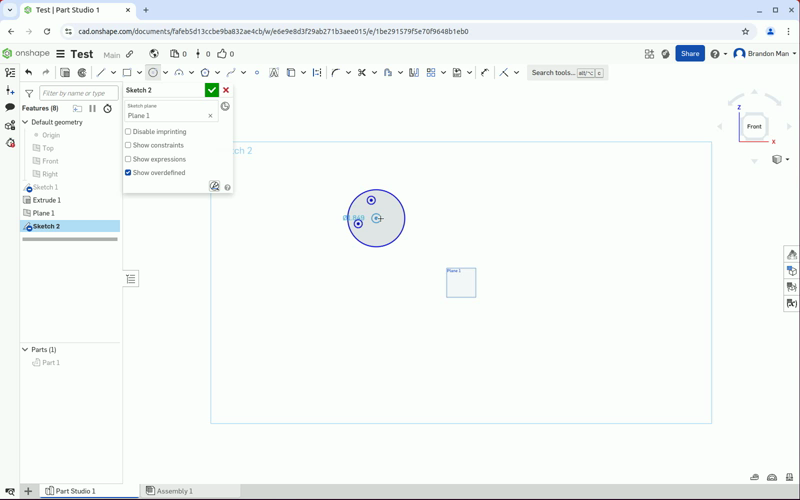
scroll(6)
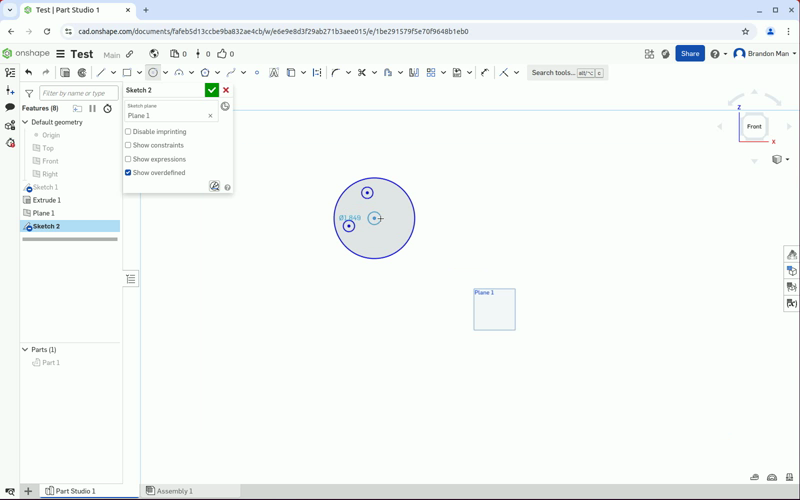
scroll(6)
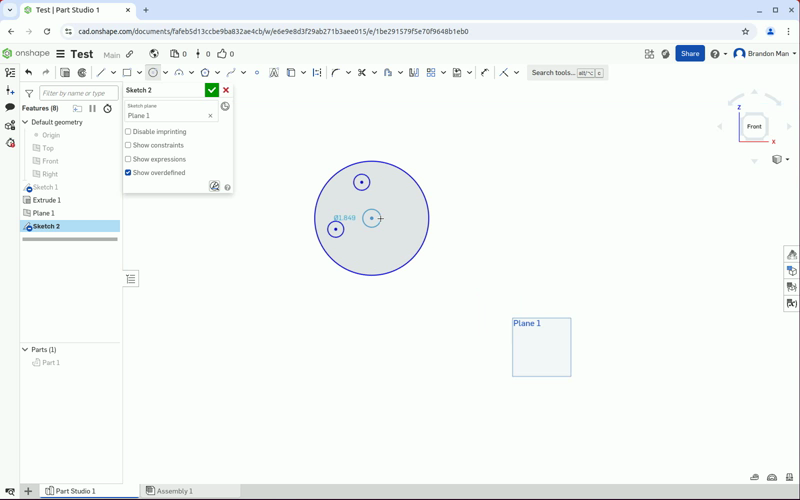
scroll(6)
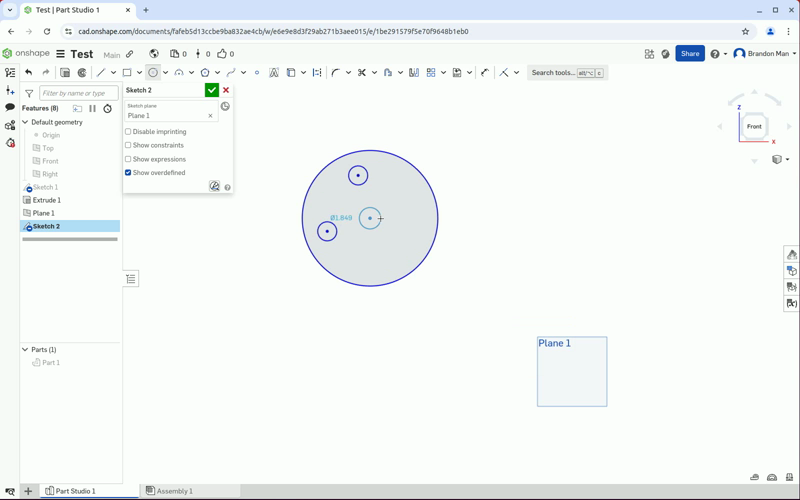
scroll(6)
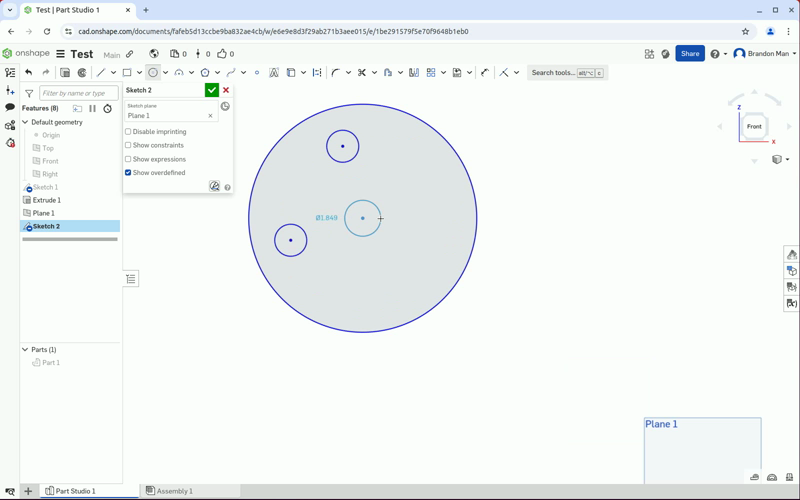
scroll(6)
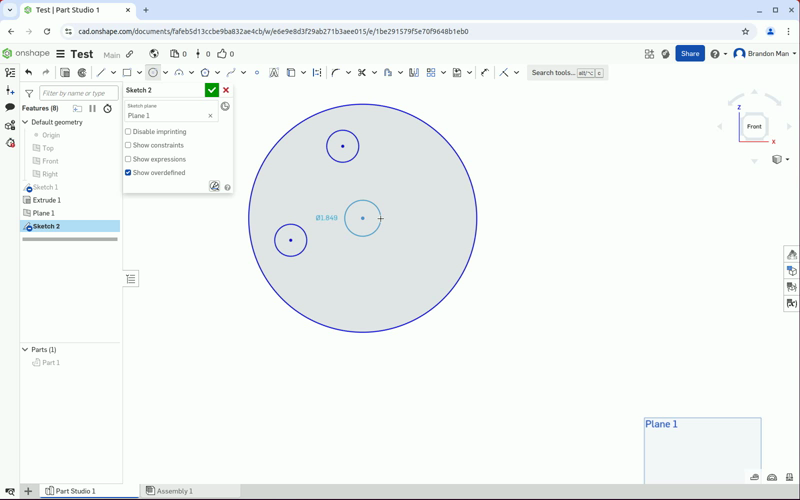
scroll(6)
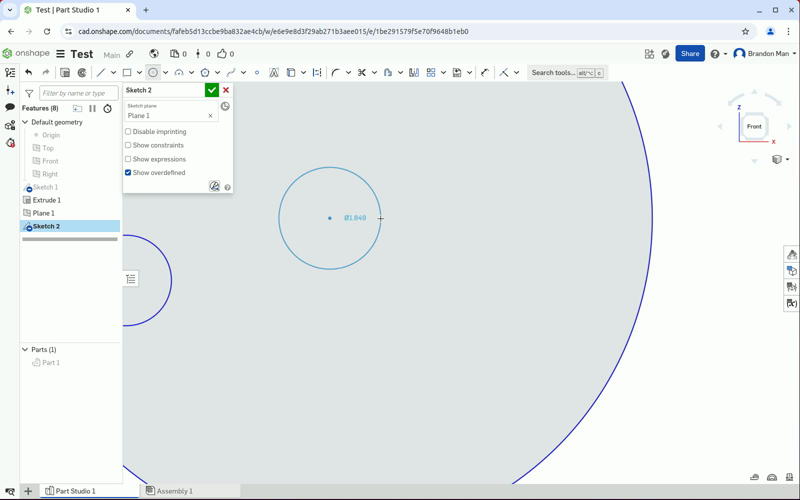
click(380, 218)
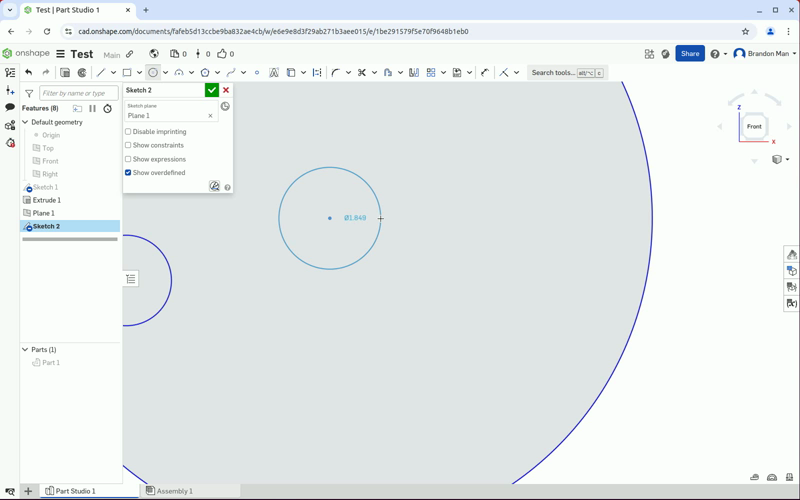
scroll(-6)
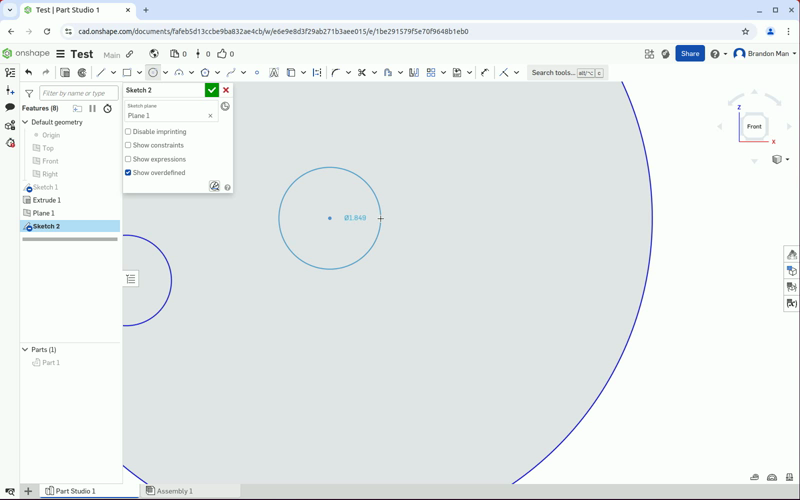
scroll(-6)
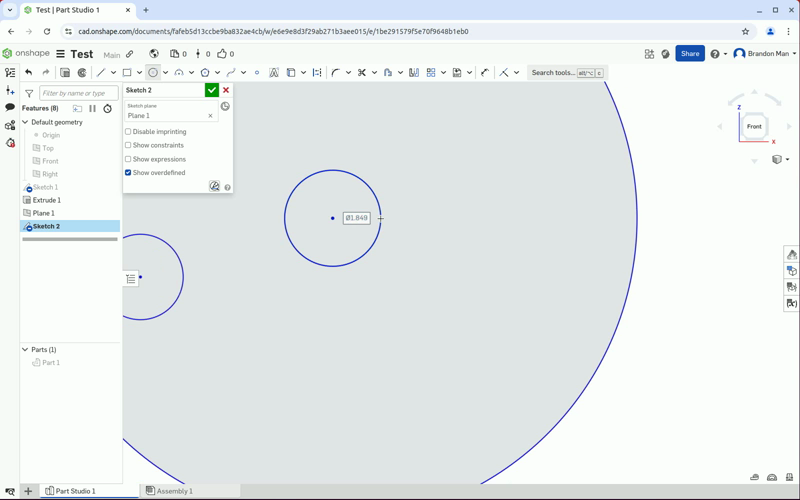
scroll(-6)
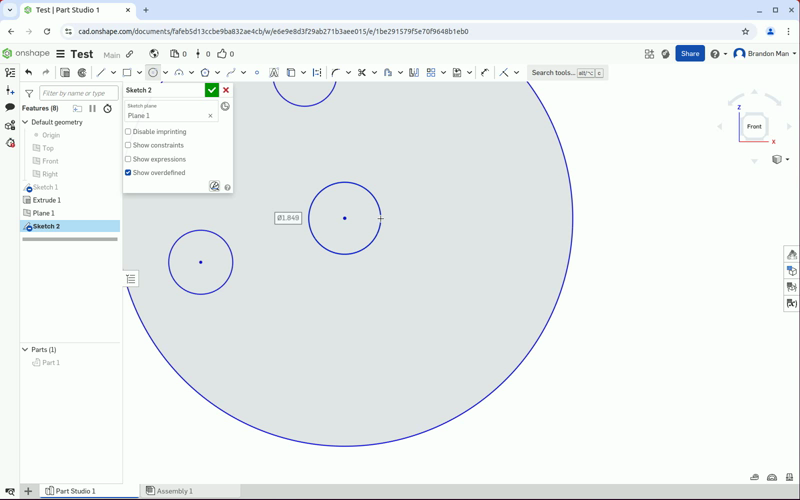
scroll(-6)
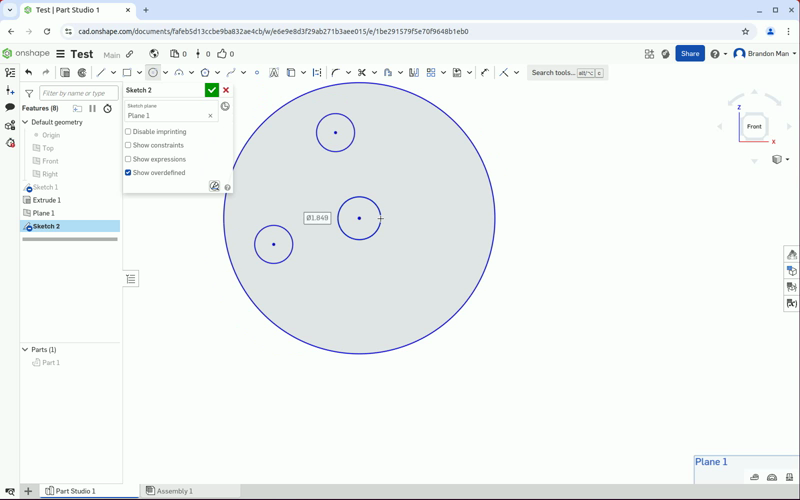
scroll(-6)
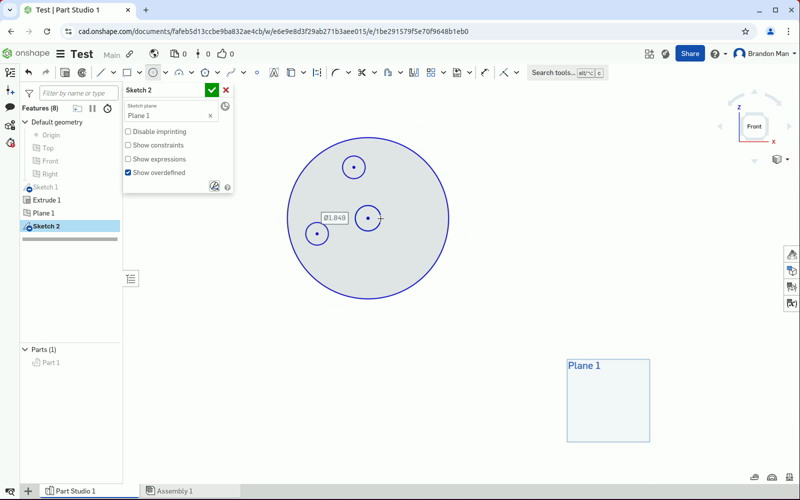
scroll(-6)
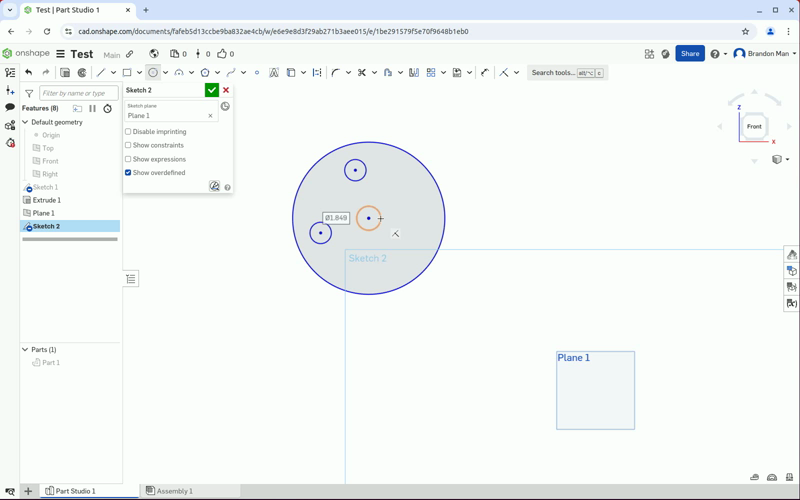
scroll(-6)
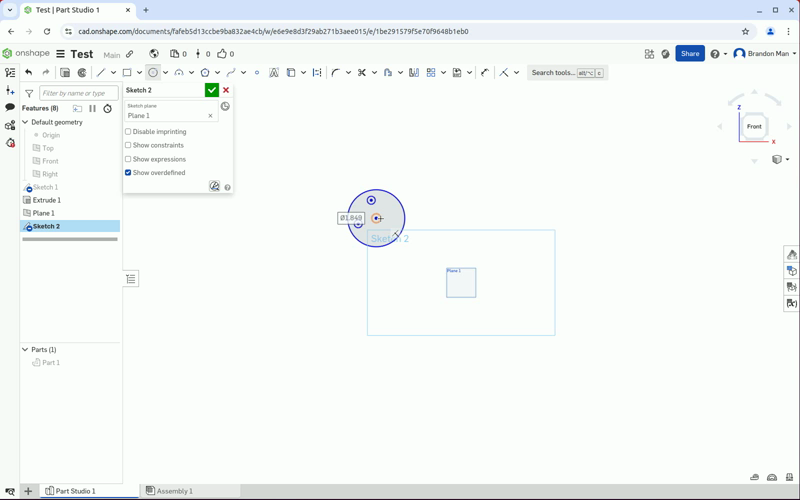
key(esc)
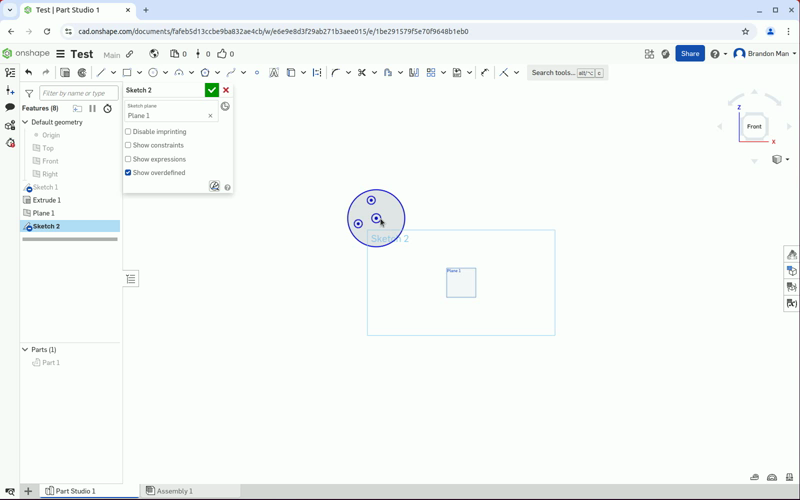
key(c)
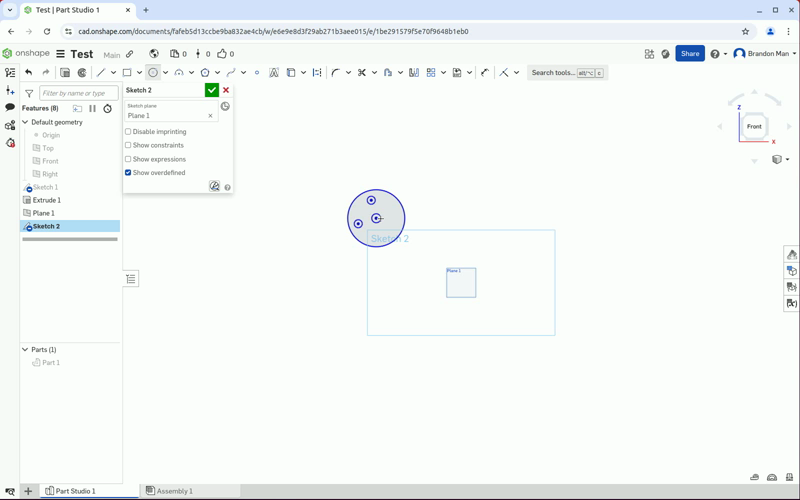
key_down(shift)
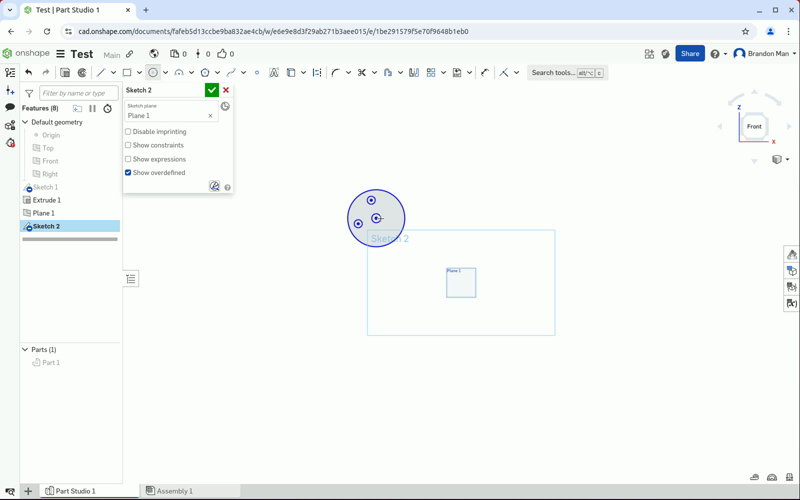
mouse_move(380, 236)
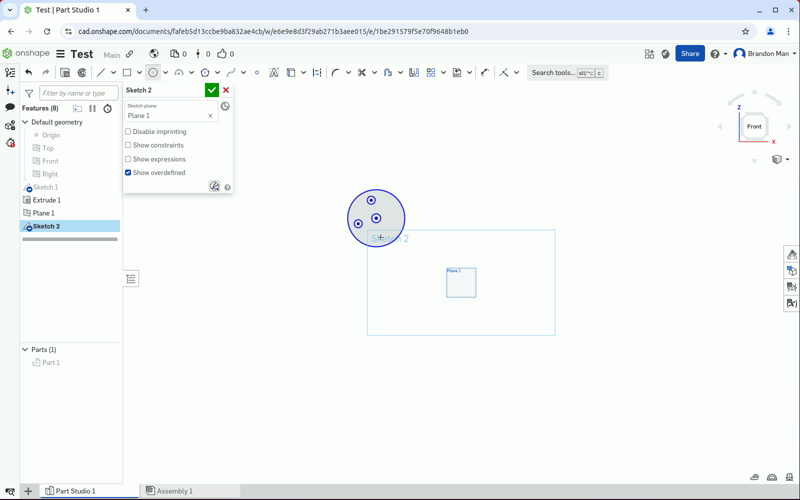
click(380, 236)
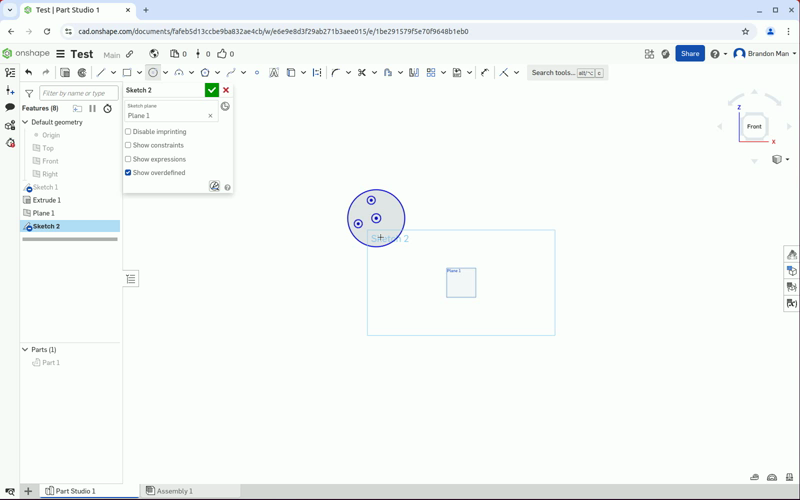
key_up(shift)
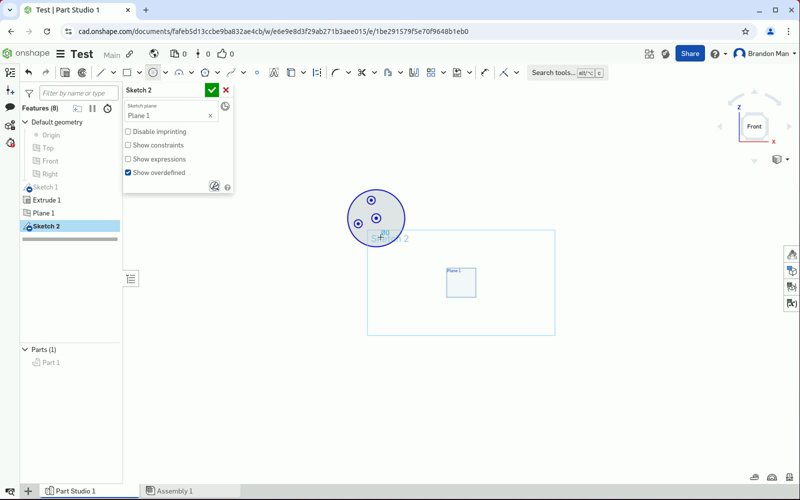
mouse_move(385, 236)
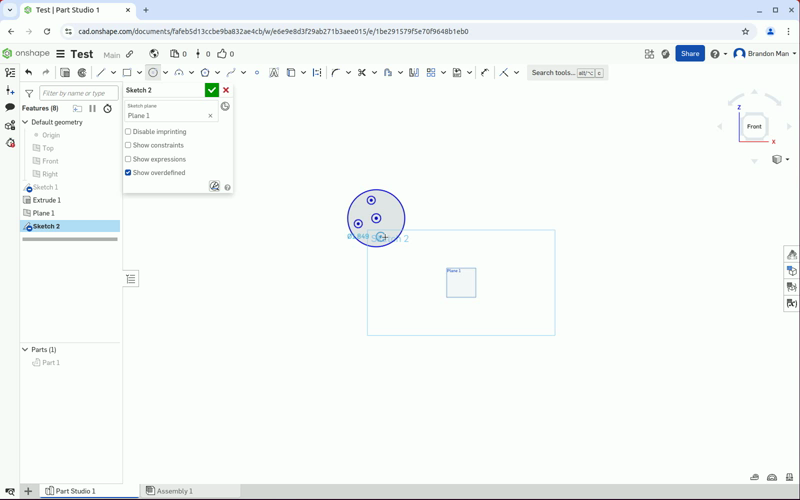
click(385, 236)
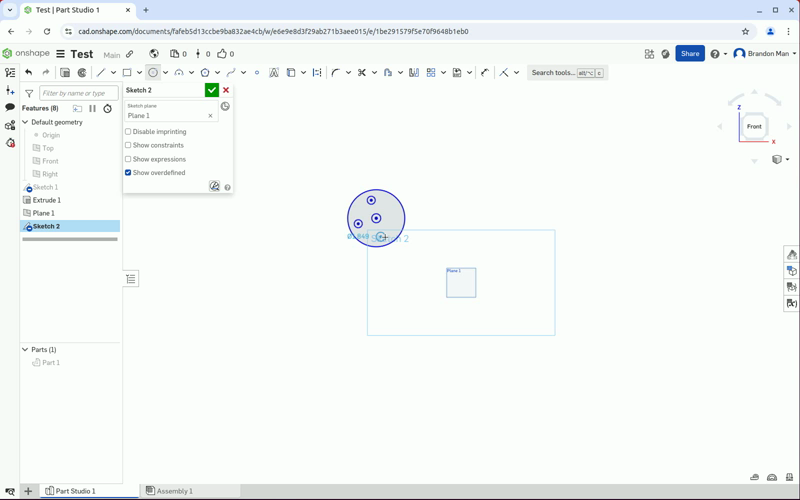
key(esc)
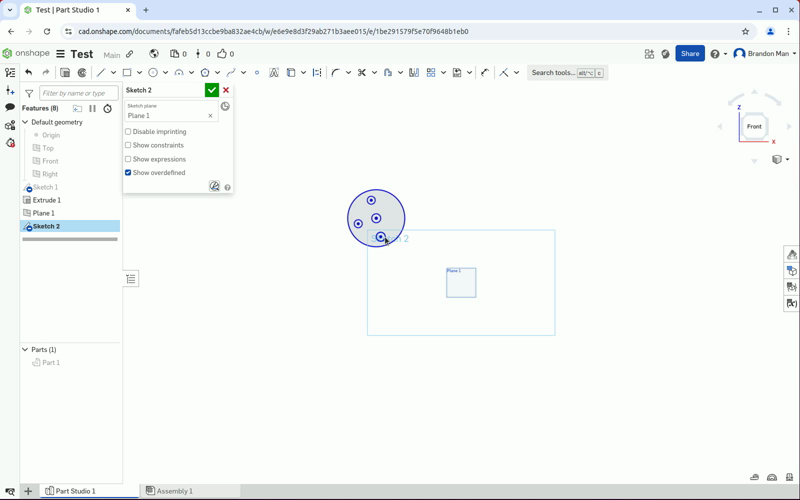
key(c)
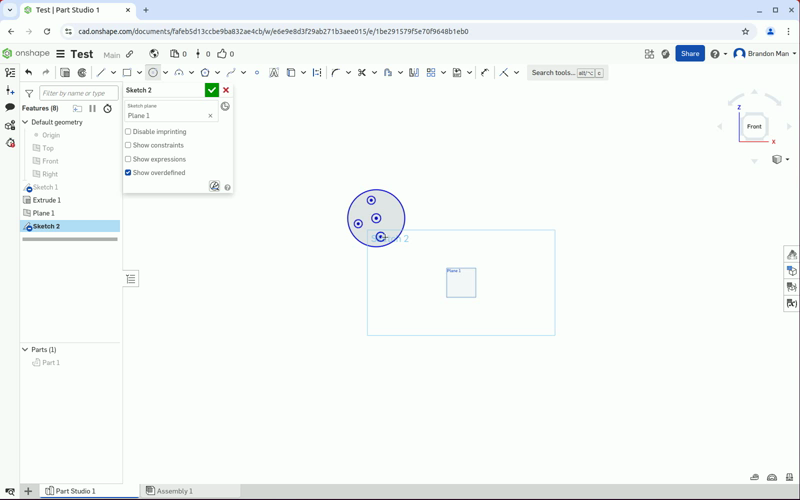
key_down(shift)
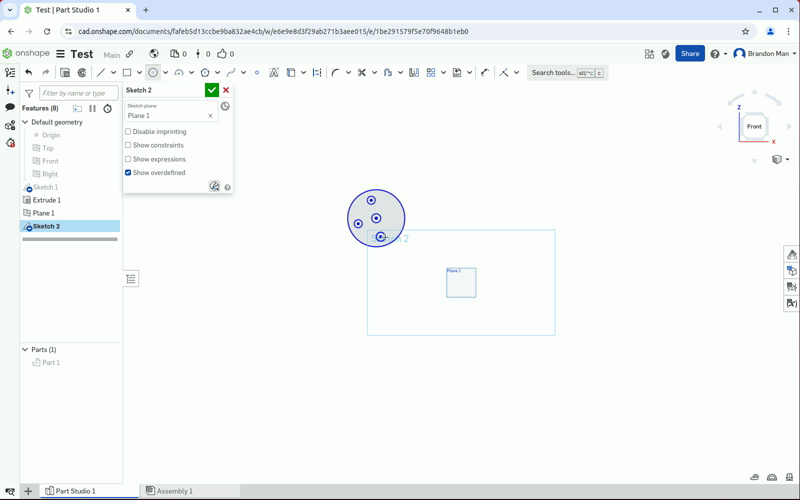
mouse_move(393, 213)
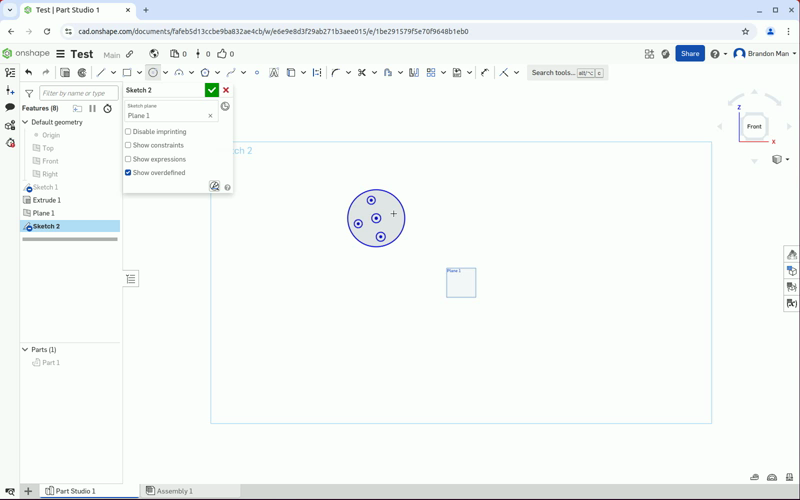
click(393, 213)
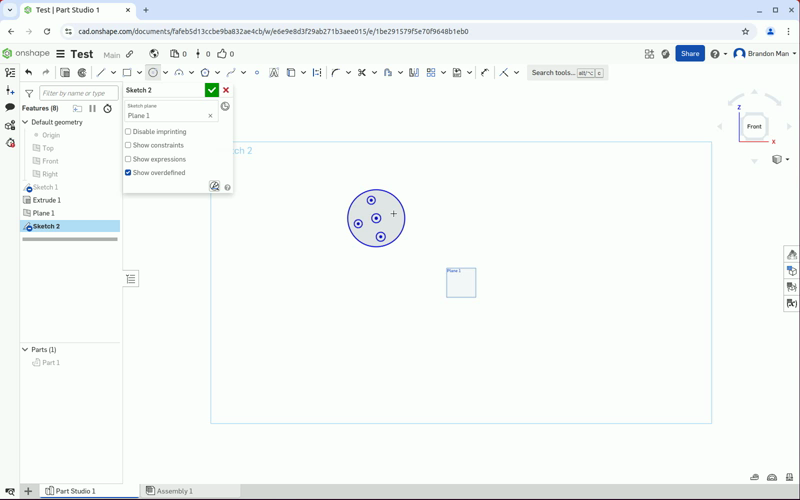
key_up(shift)
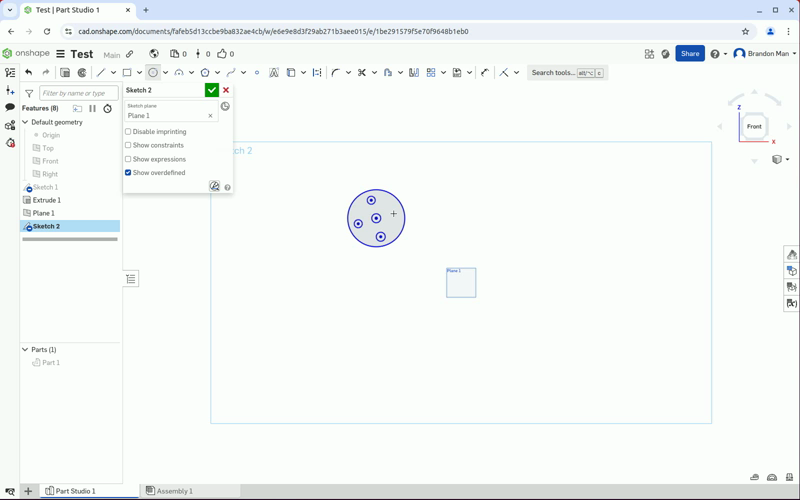
mouse_move(398, 213)
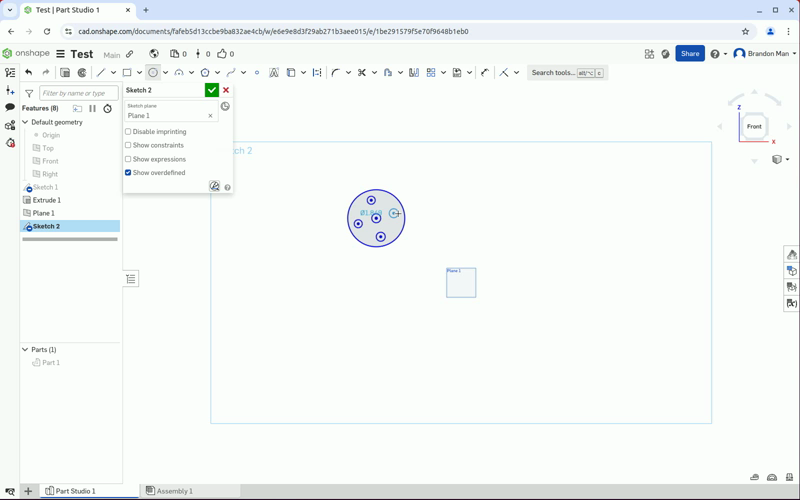
click(398, 213)
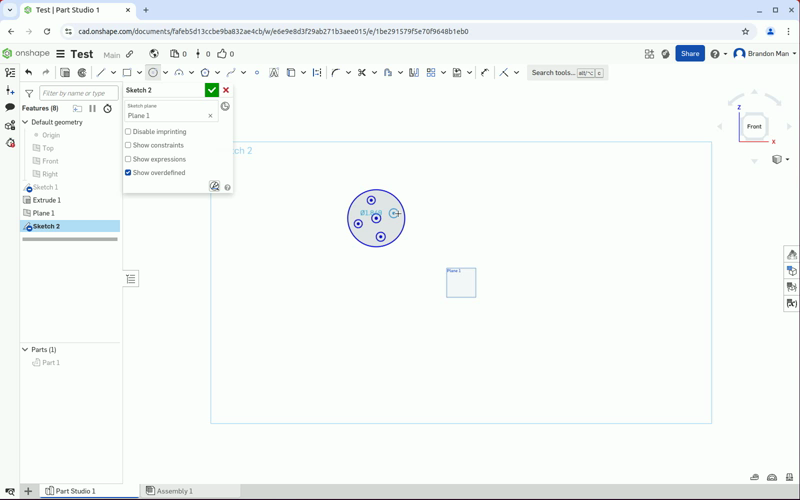
key(esc)
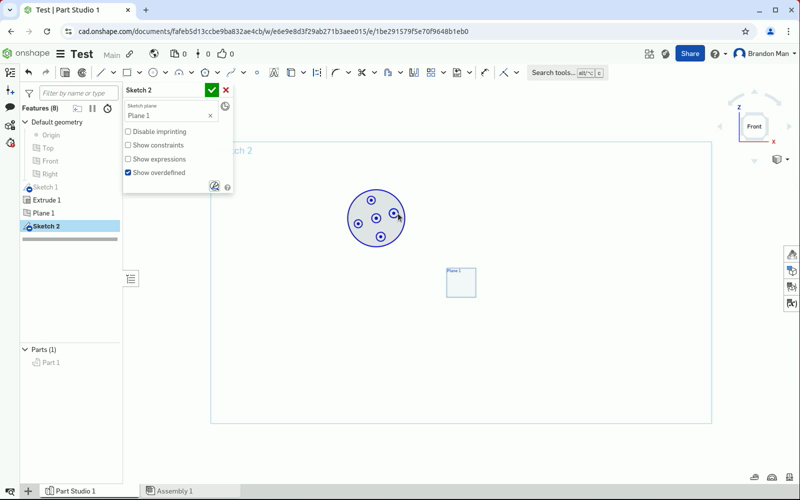
mouse_move(368, 220)
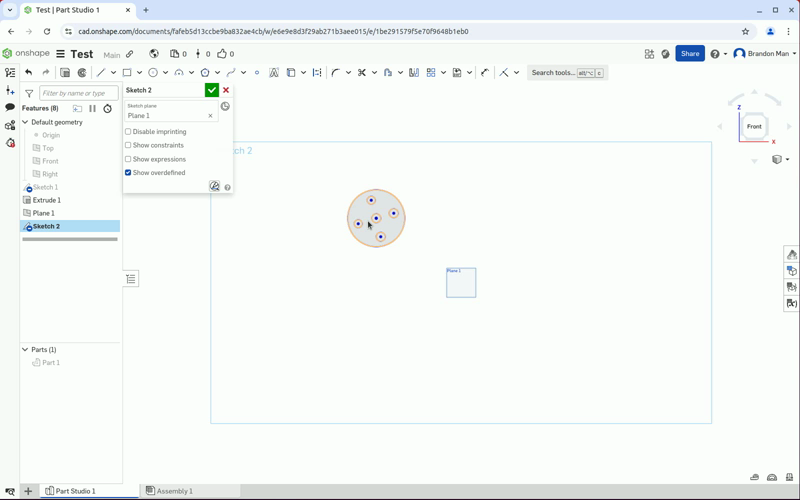
click(368, 220)
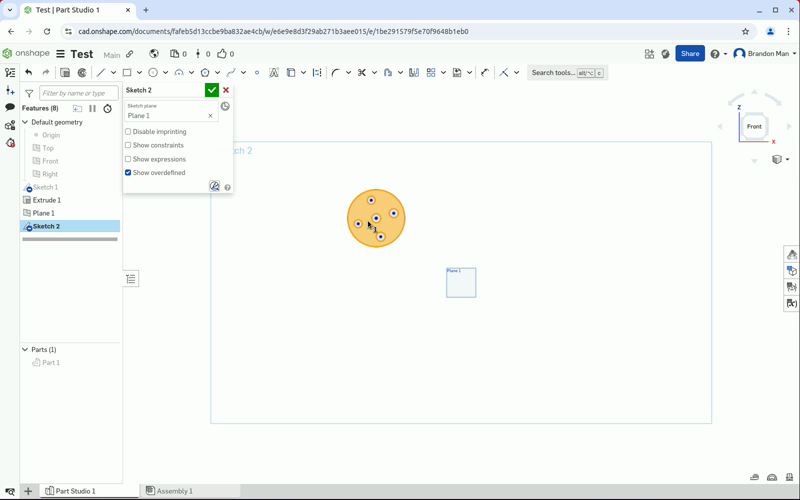
mouse_move(73, 352)
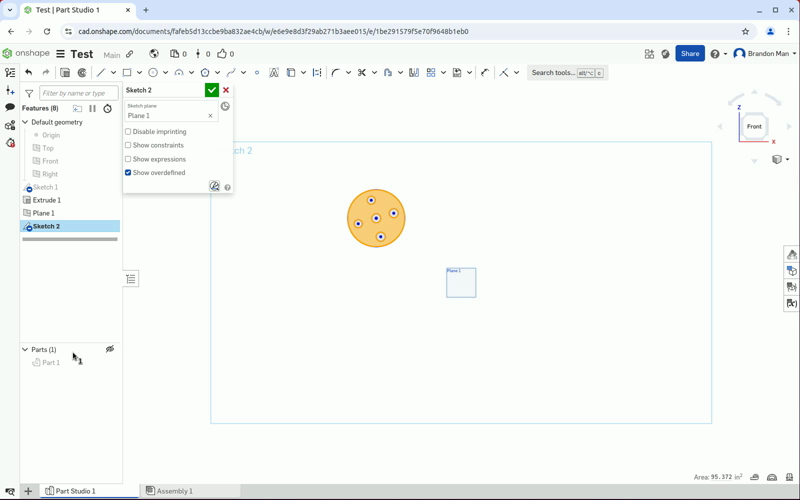
key(shift+y)
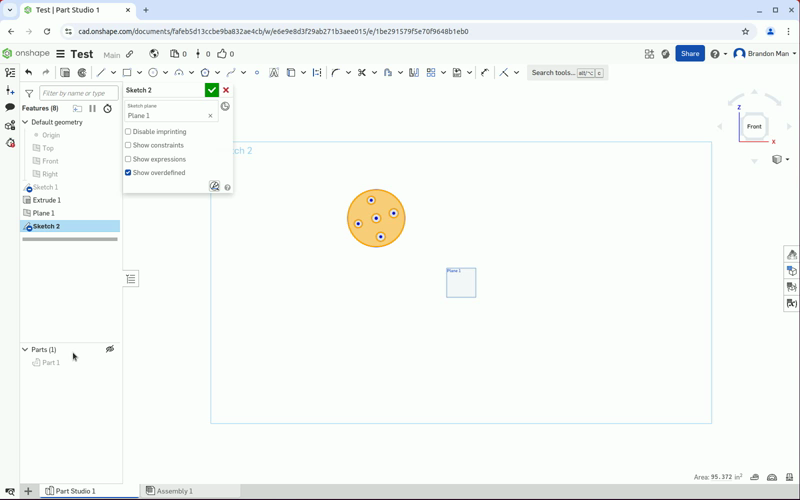
key(shift+e)
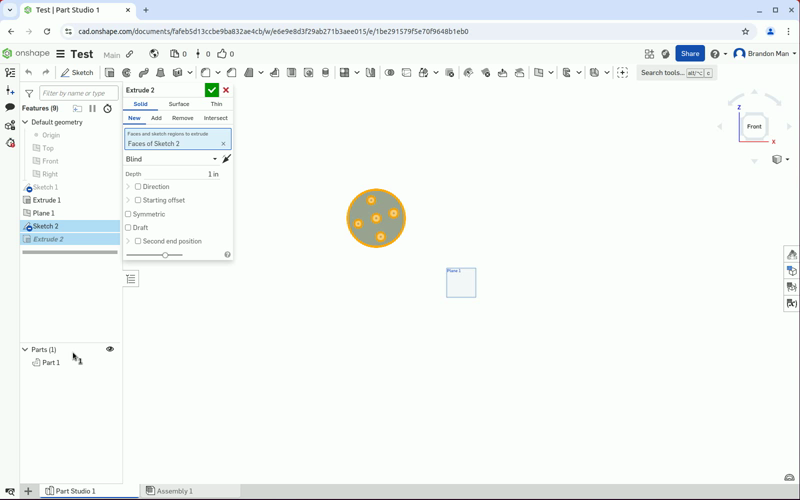
mouse_move(143, 106)
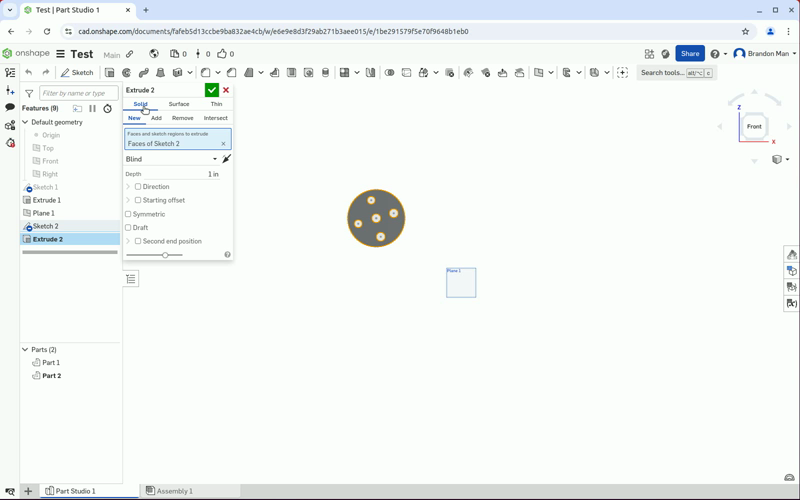
click(143, 106)
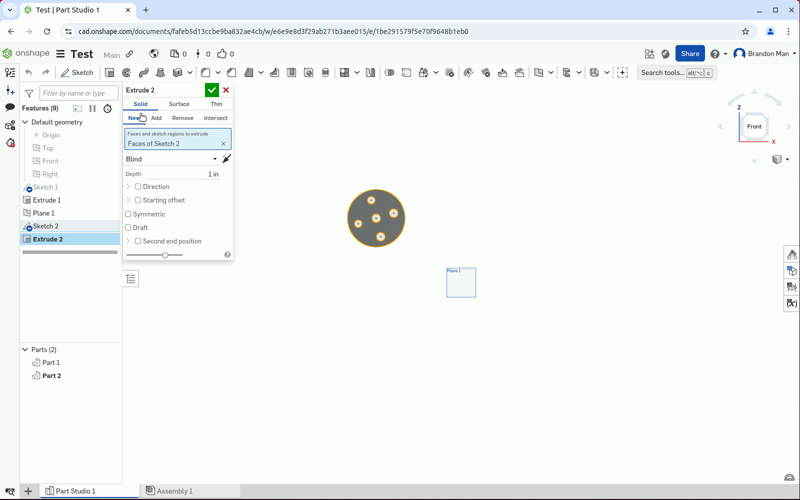
mouse_move(137, 120)
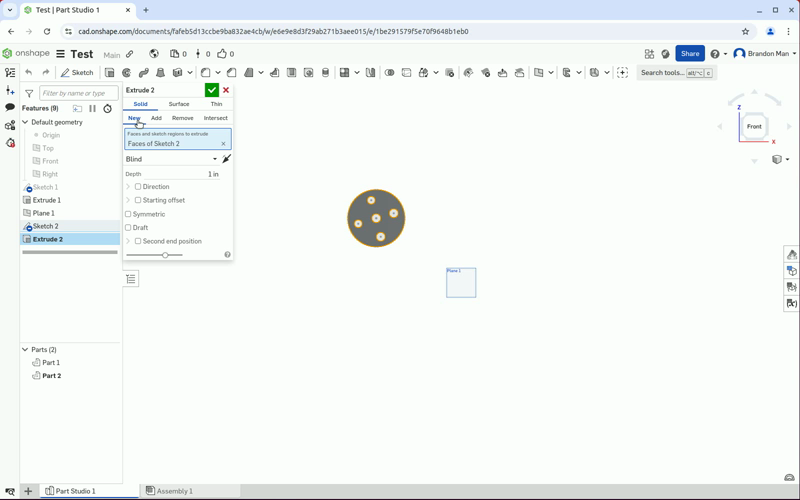
click(137, 120)
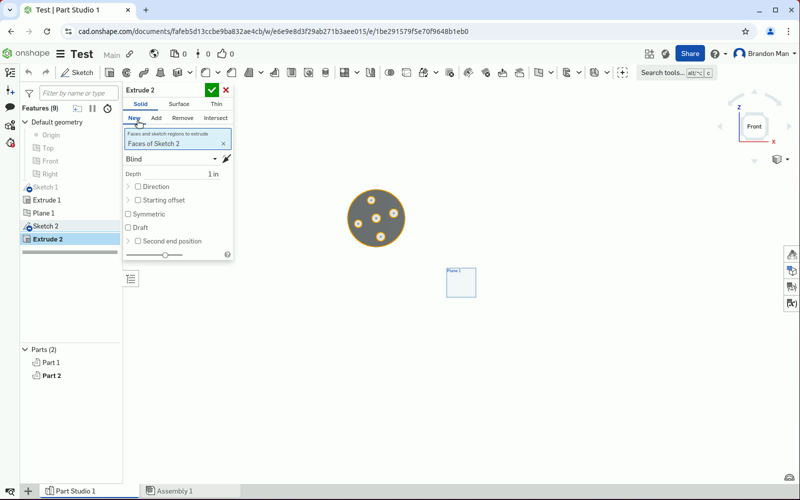
key(tab, 4)
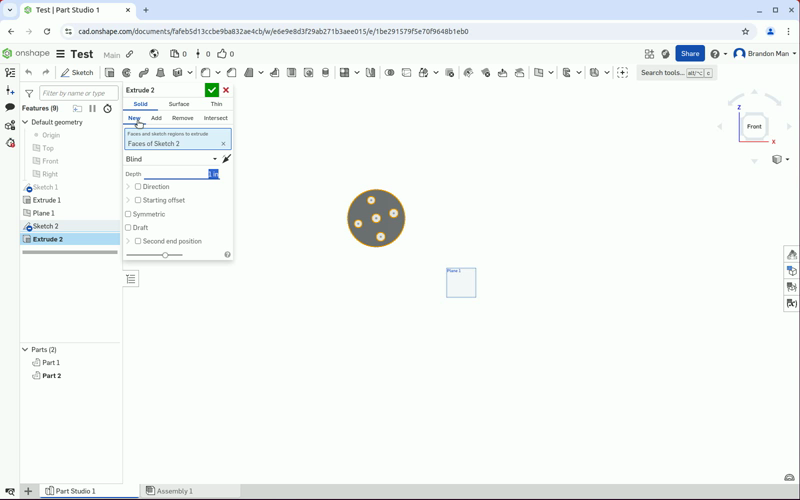
text(-2.889)
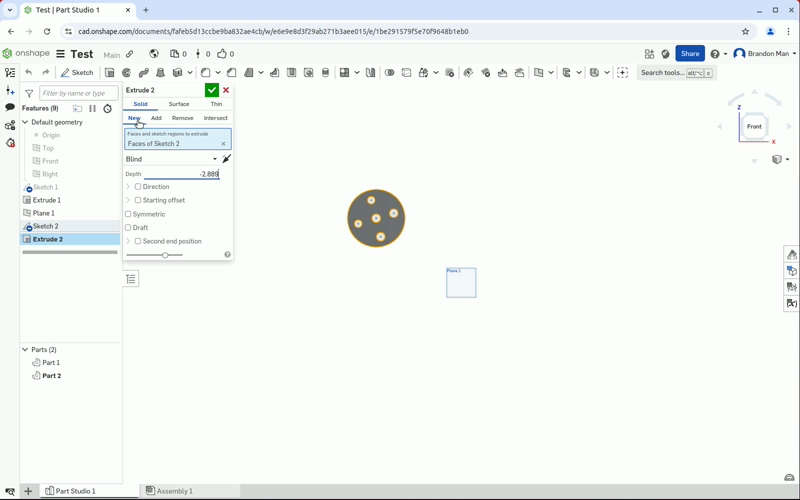
key(enter)
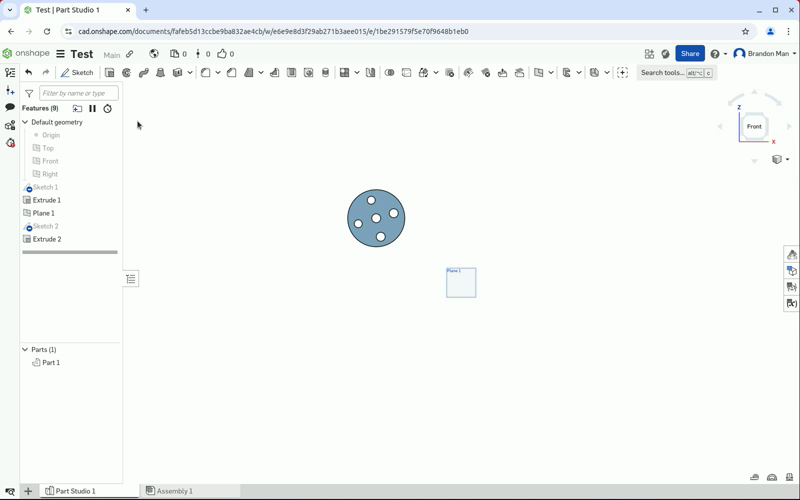
key(shift+h)
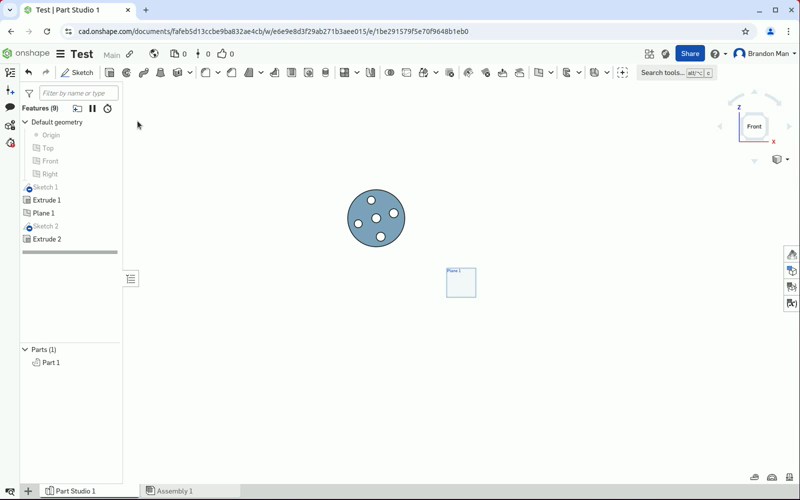
key(shift+h)
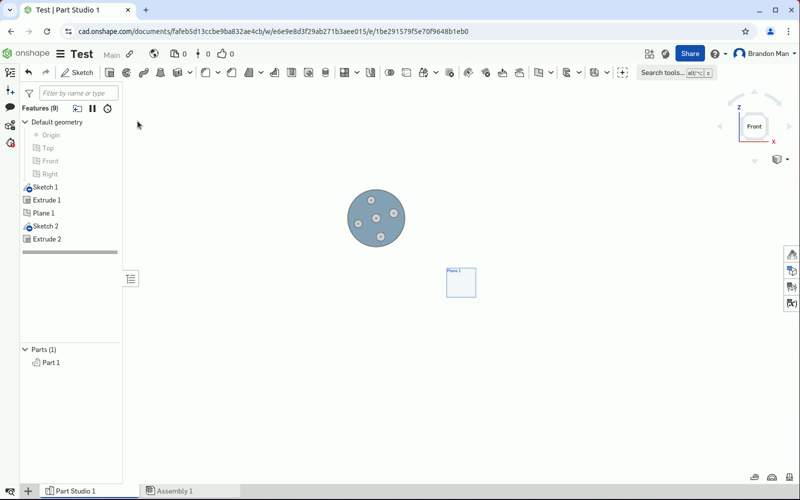
key(shift+7)
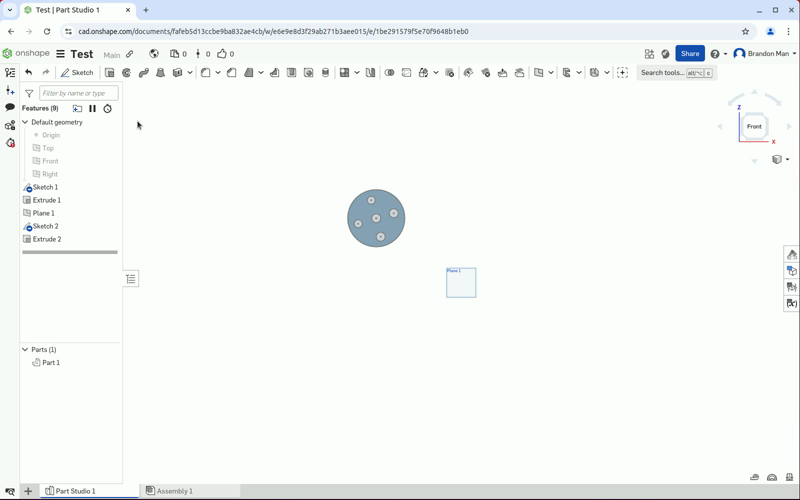
key(left, 2)
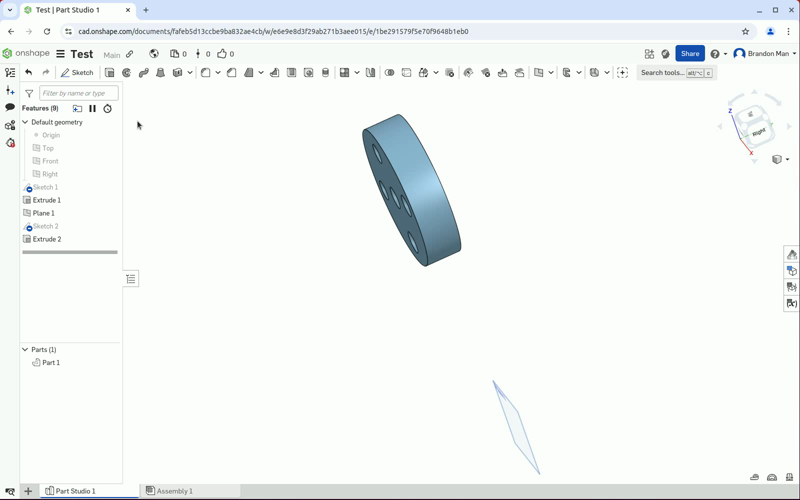
key(down, 2)
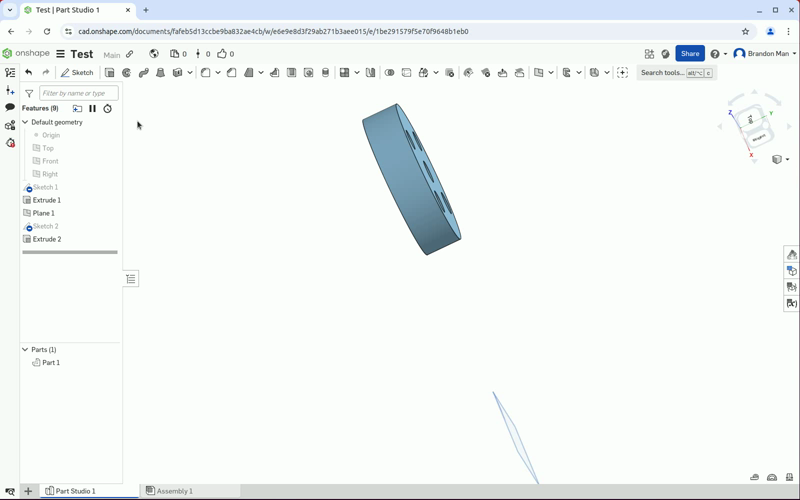
key(up, 2)
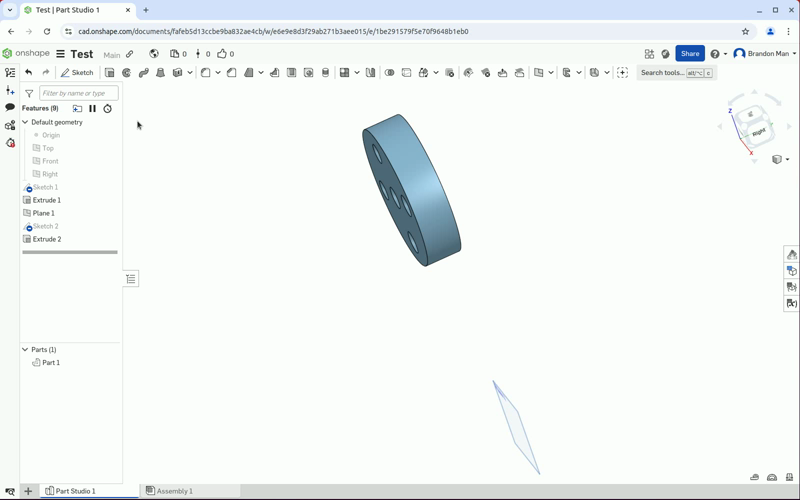
key(right, 2)
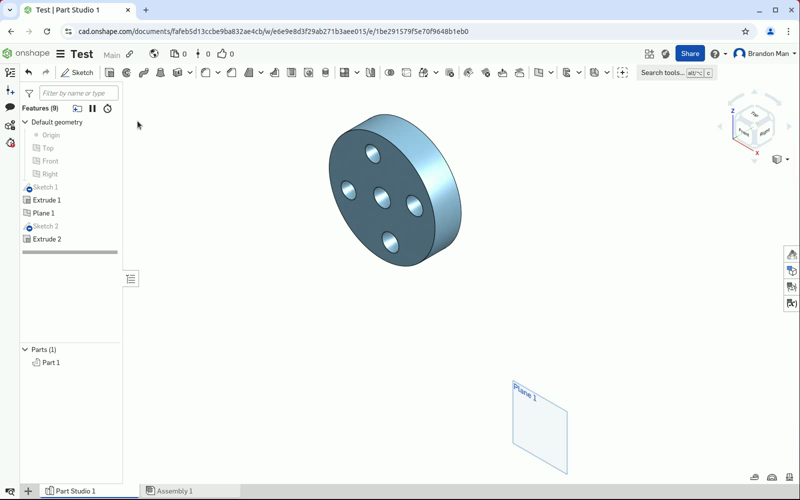
mouse_move(73, 189)
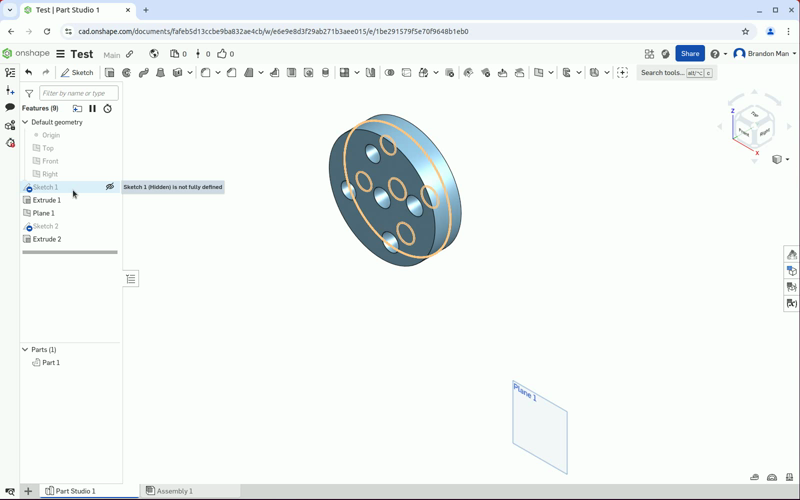
click(73, 189)